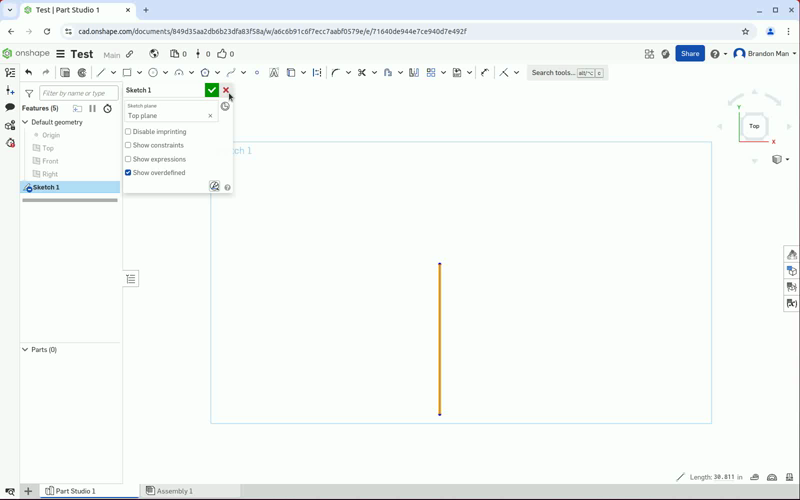
key(shift+h)
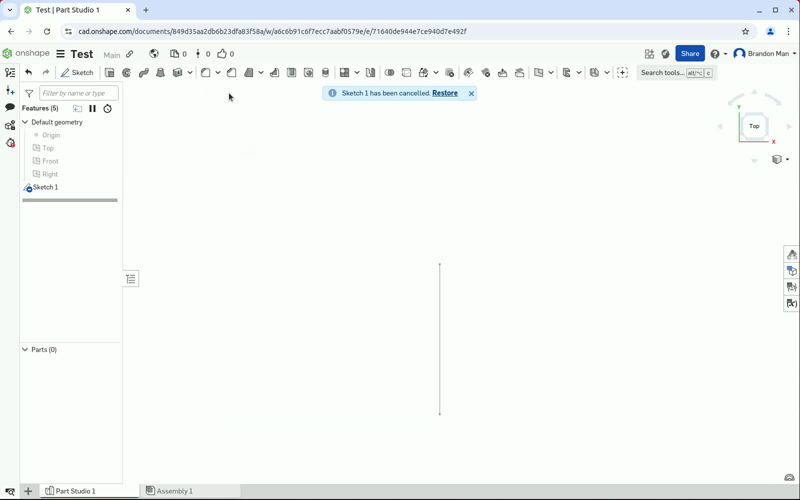
key(shift+s)
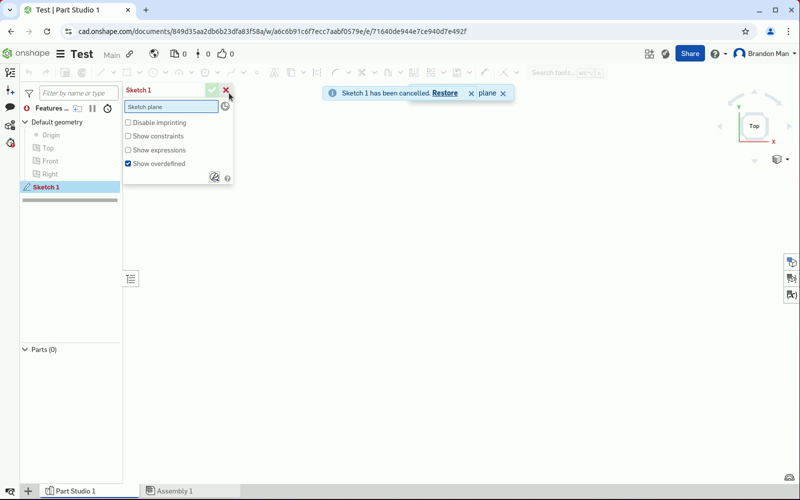
mouse_move(73, 150)
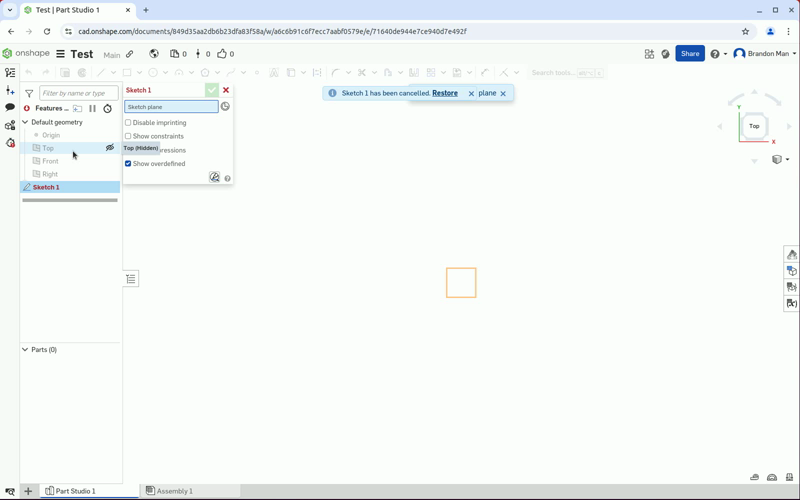
click(73, 150)
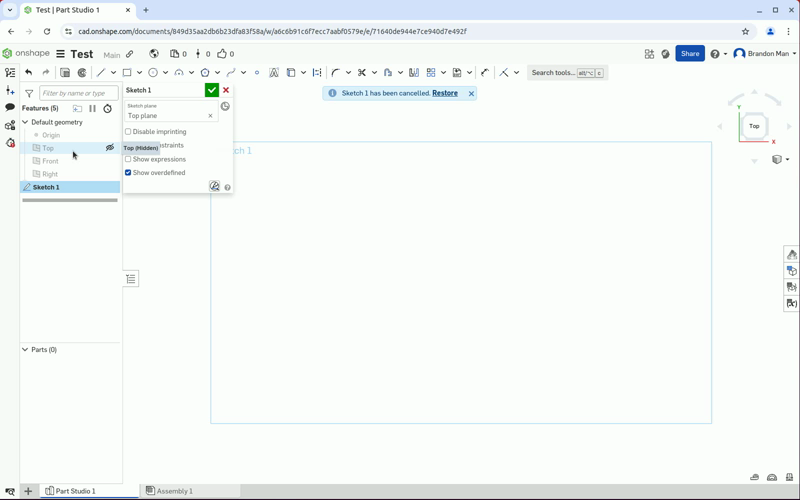
mouse_move(73, 352)
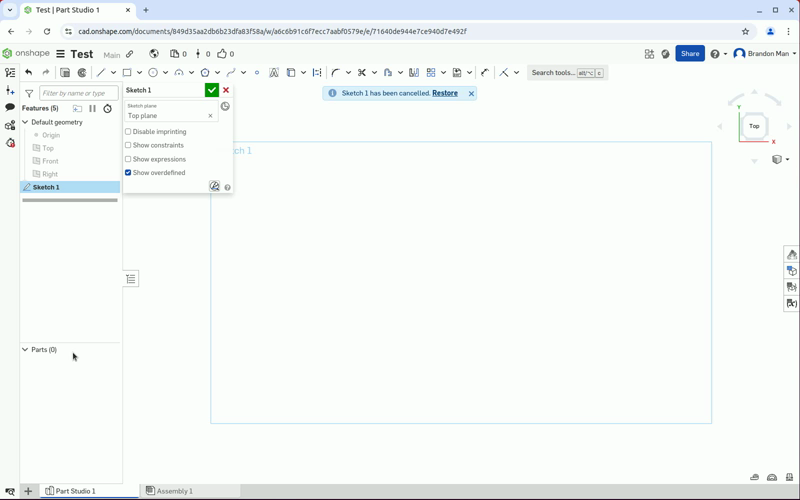
key(y)
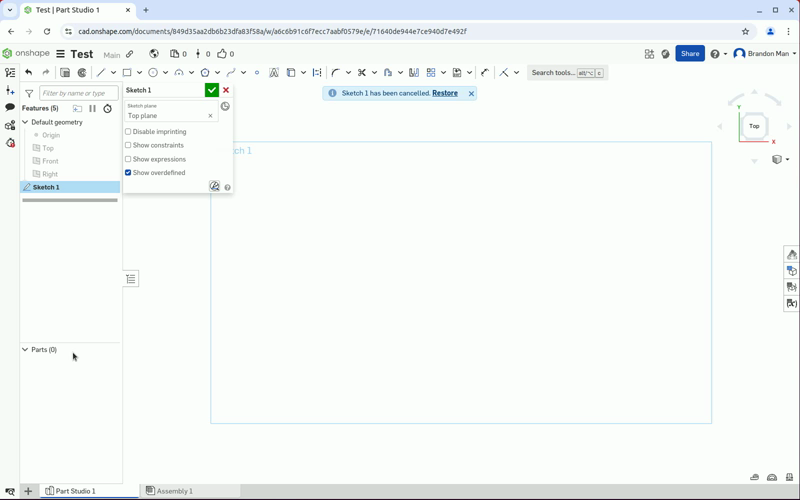
key(l)
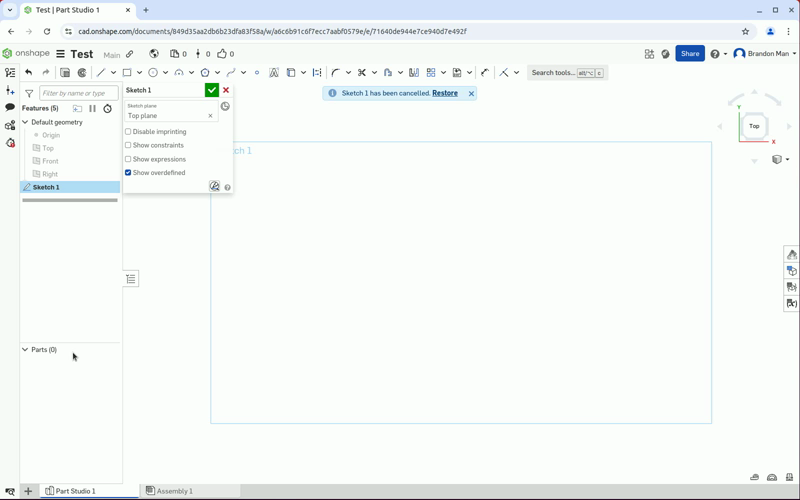
key_down(shift)
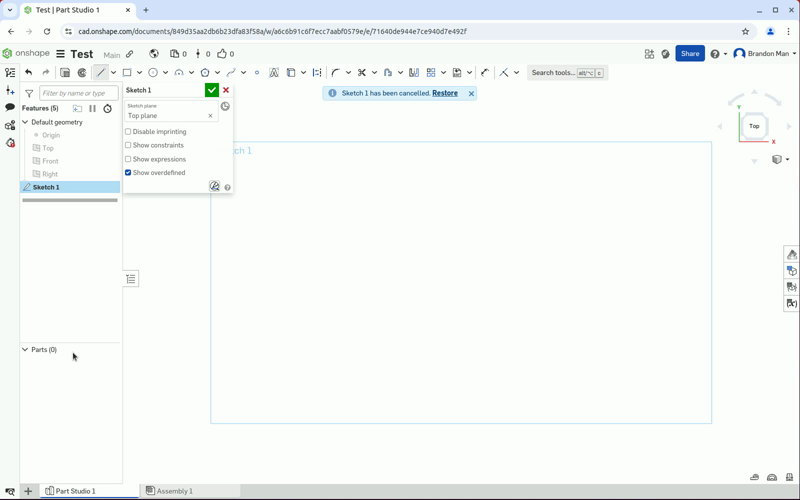
mouse_move(454, 260)
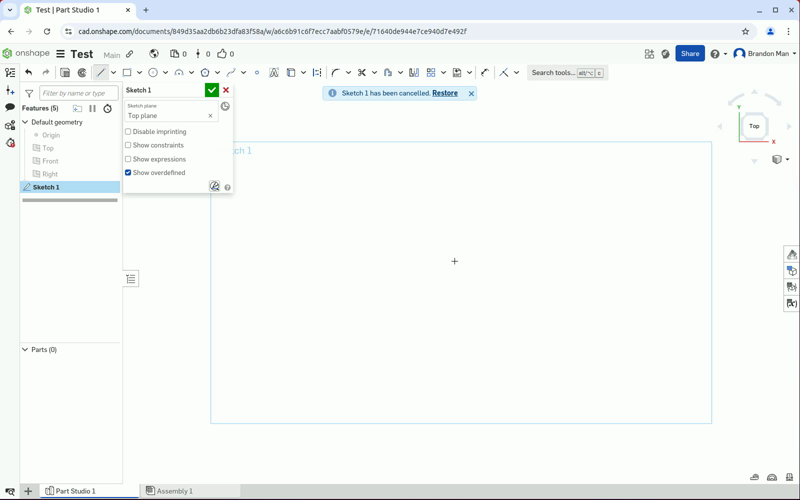
click(454, 260)
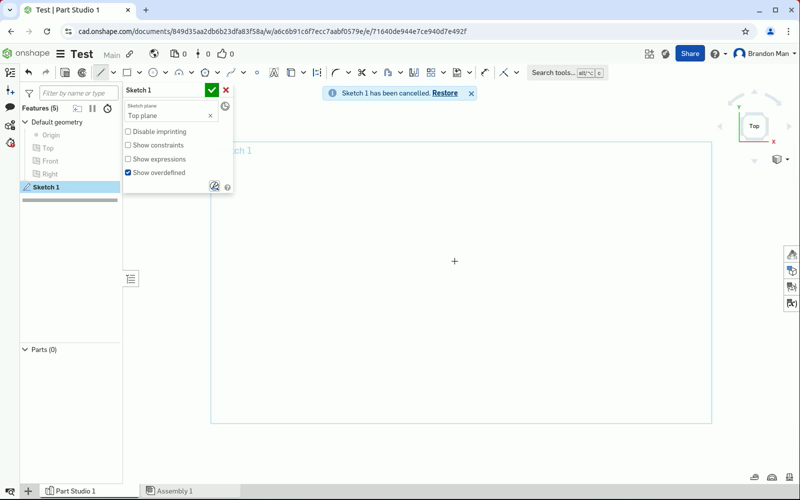
key_up(shift)
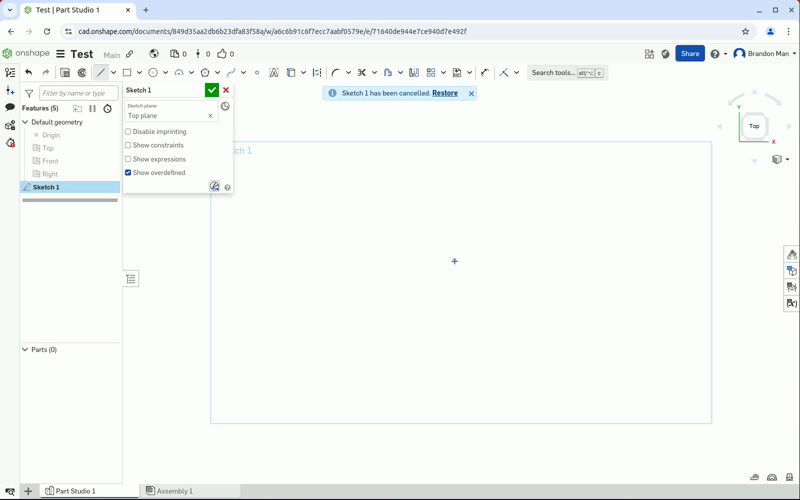
key_down(shift)
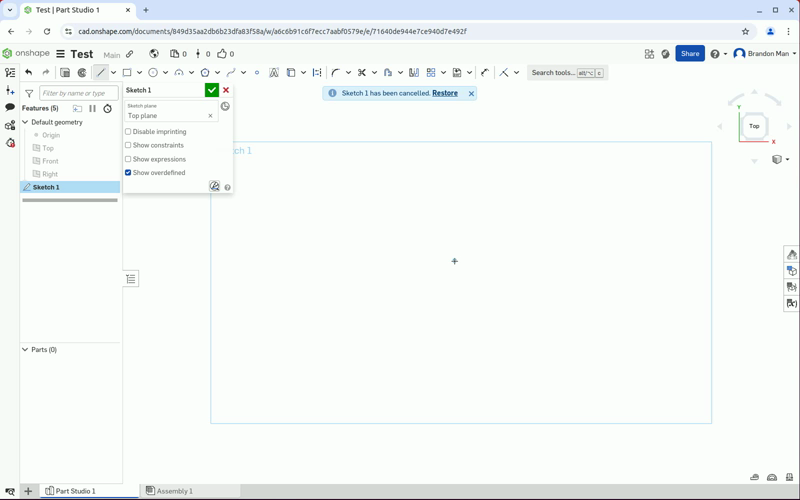
mouse_move(484, 260)
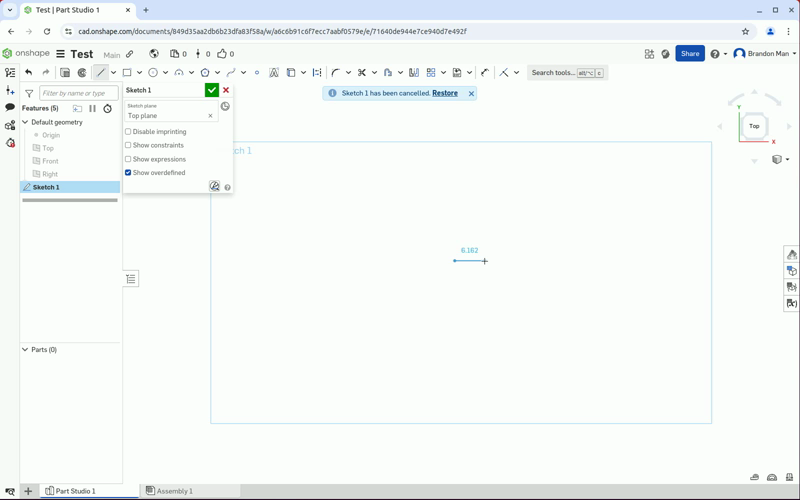
mouse_move(461, 260)
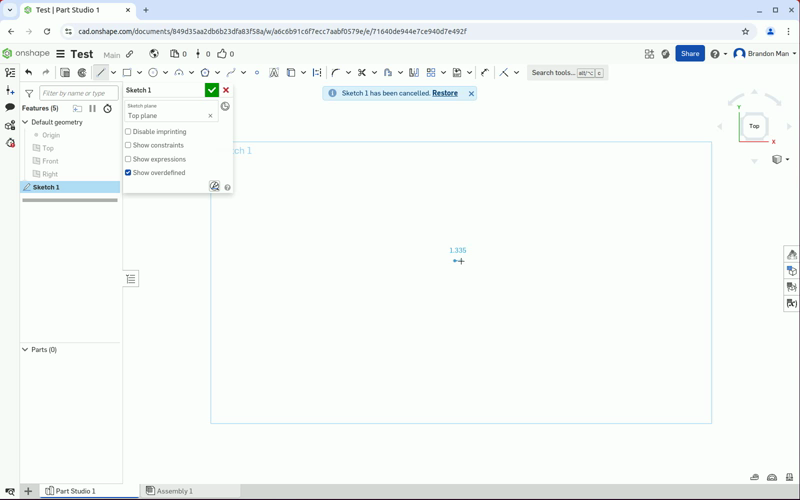
scroll(6)
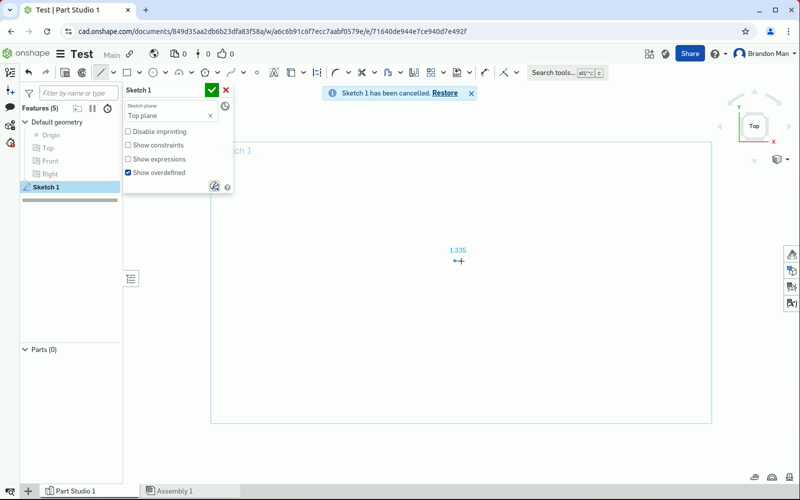
scroll(6)
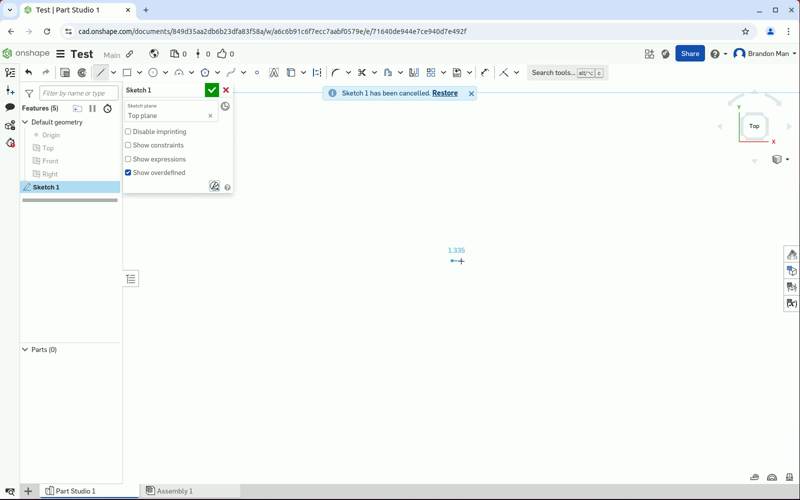
scroll(6)
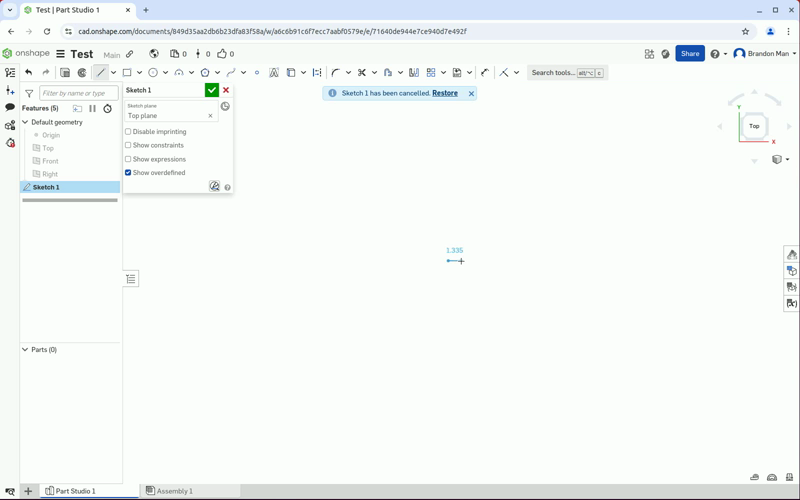
scroll(6)
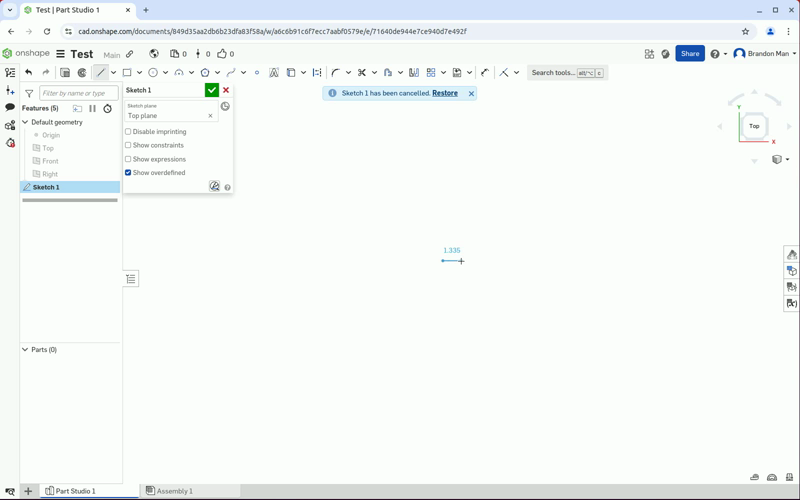
scroll(6)
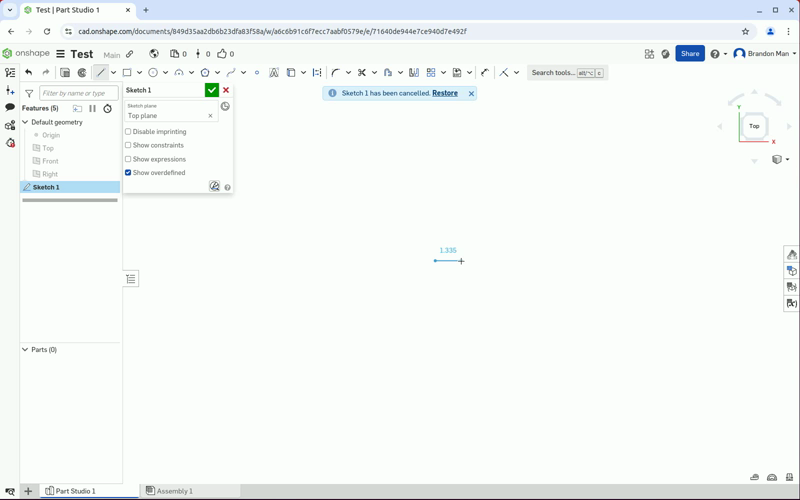
scroll(6)
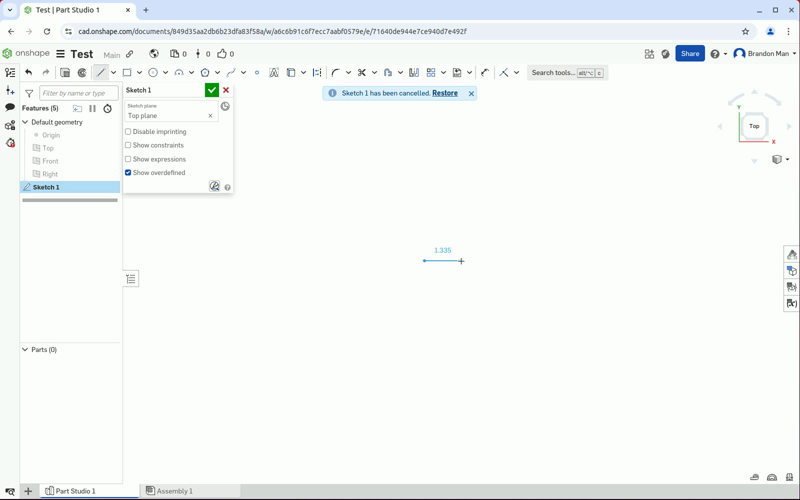
scroll(6)
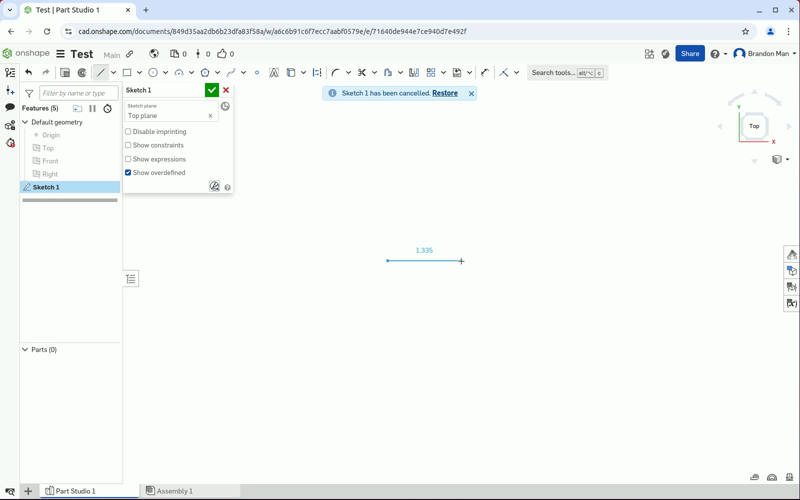
click(461, 260)
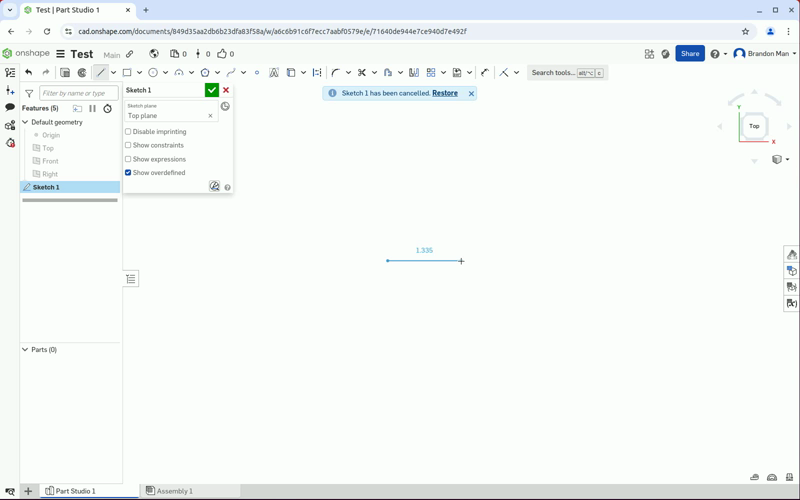
scroll(-6)
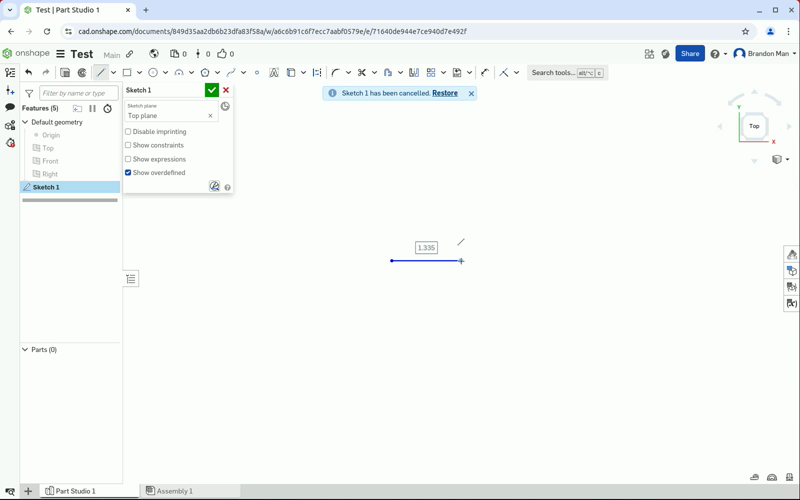
scroll(-6)
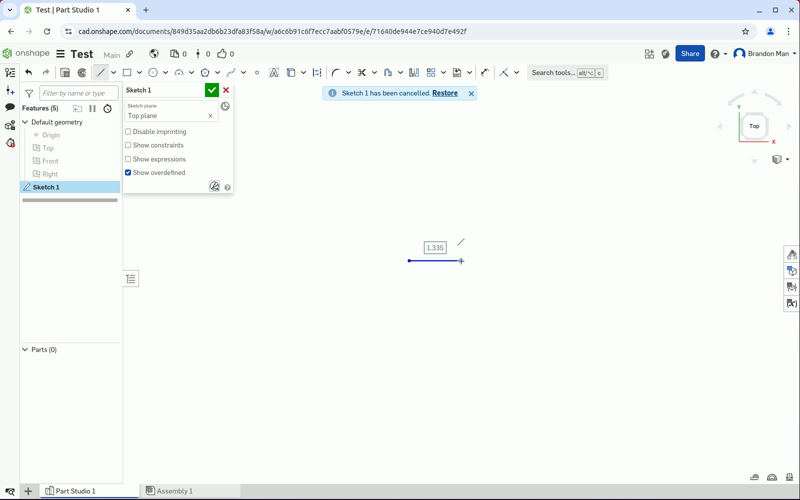
scroll(-6)
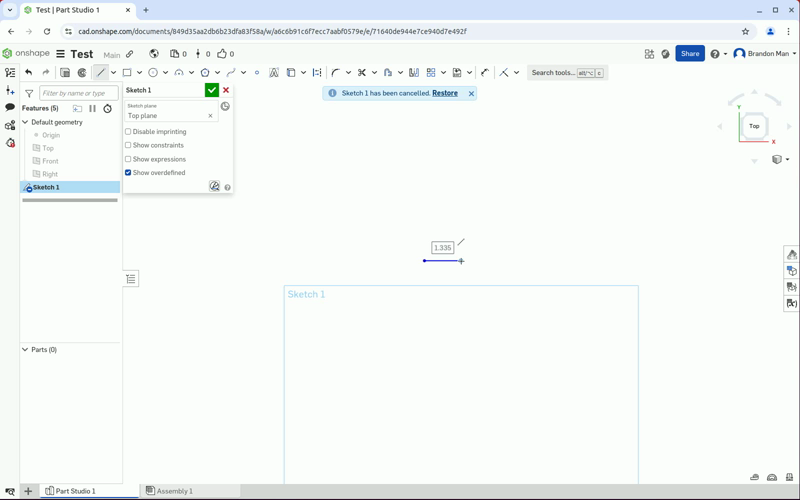
scroll(-6)
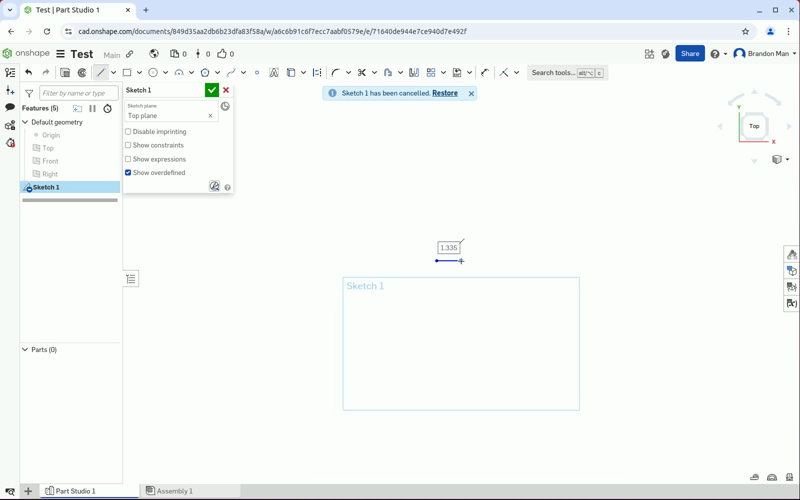
scroll(-6)
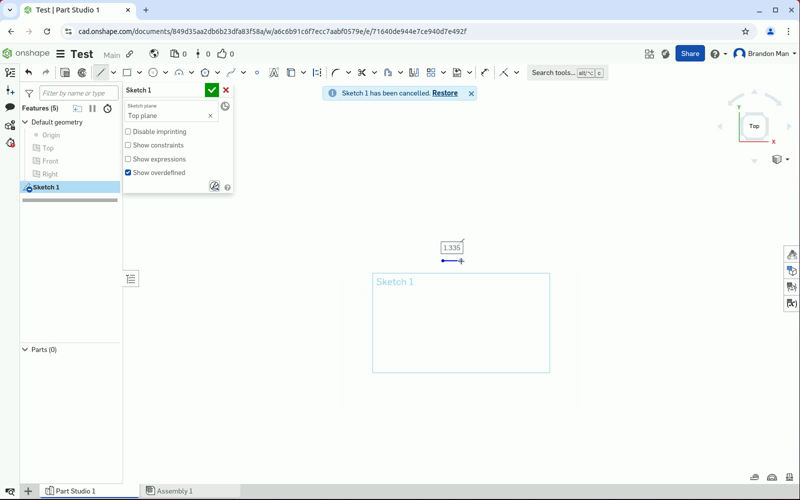
scroll(-6)
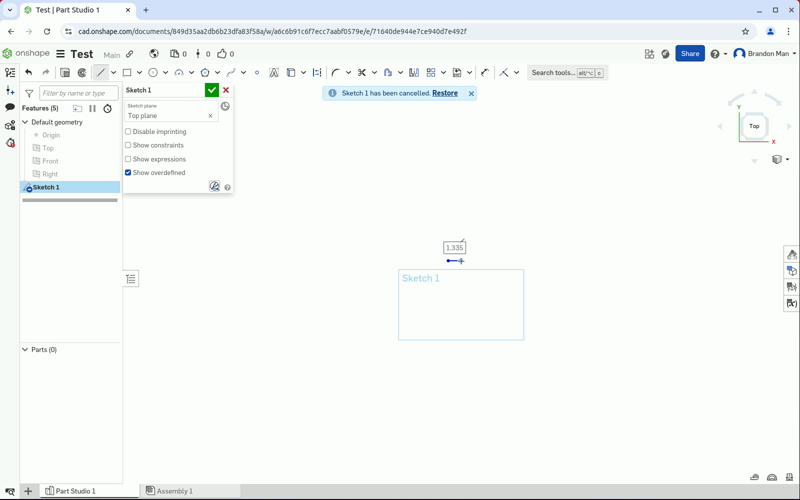
scroll(-6)
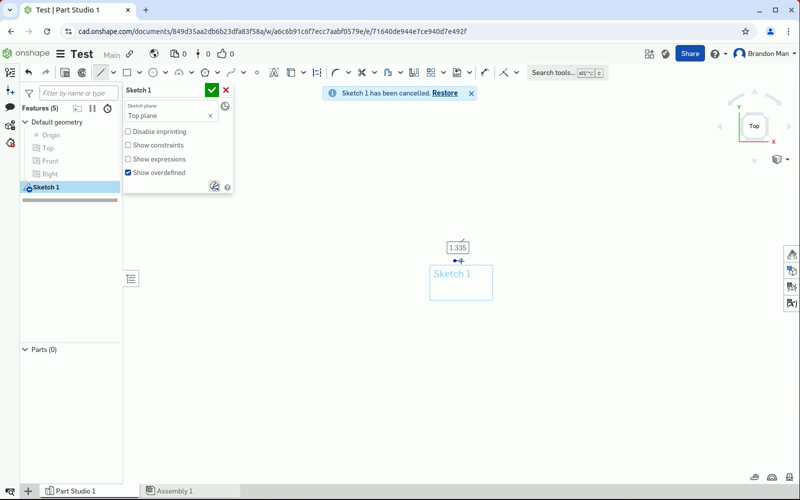
key_up(shift)
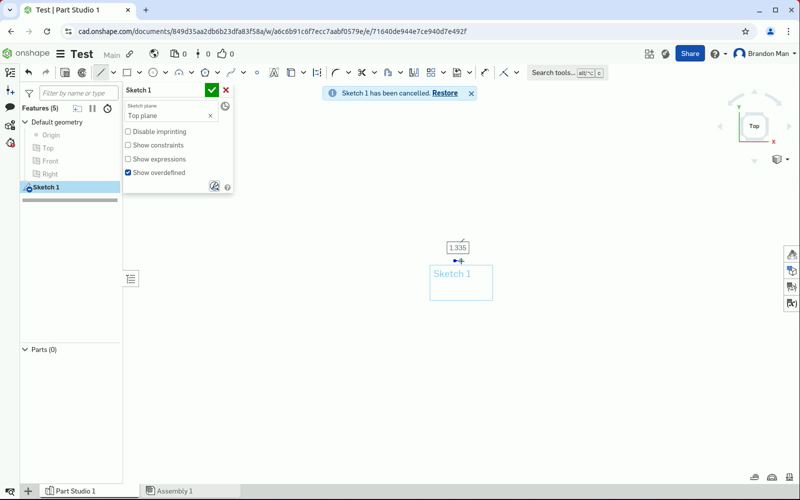
key_down(shift)
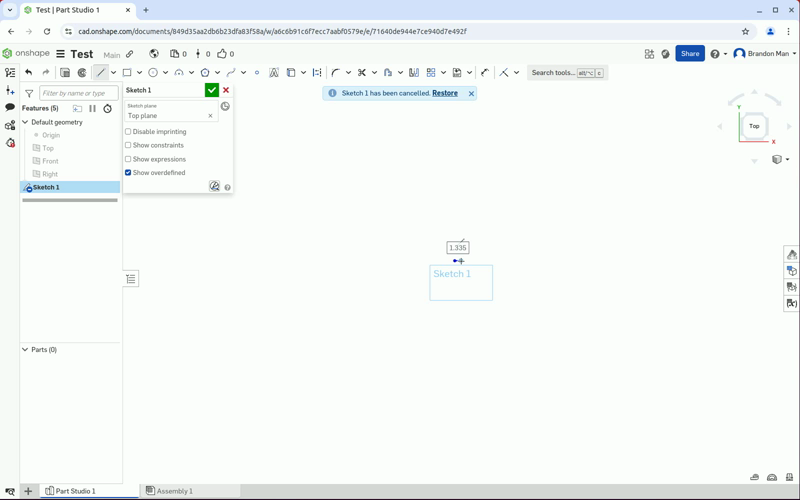
mouse_move(491, 260)
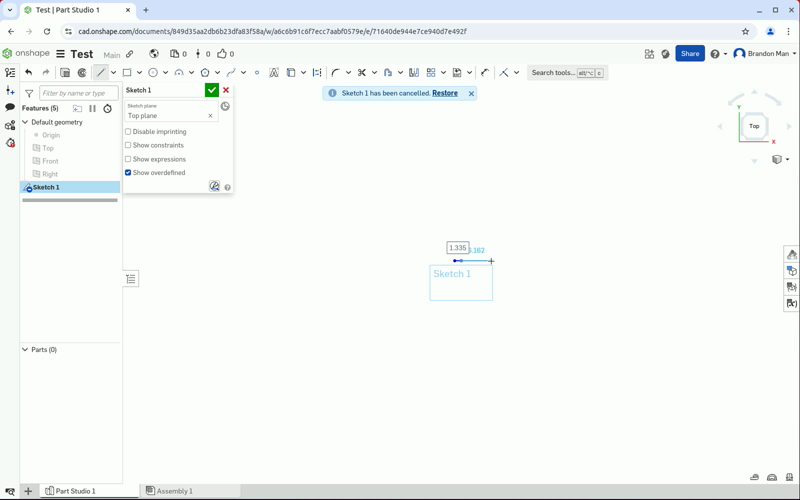
mouse_move(461, 243)
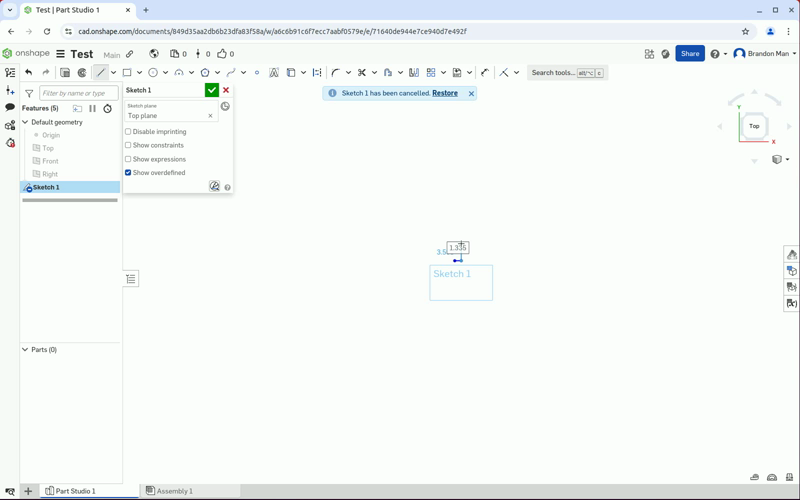
click(461, 243)
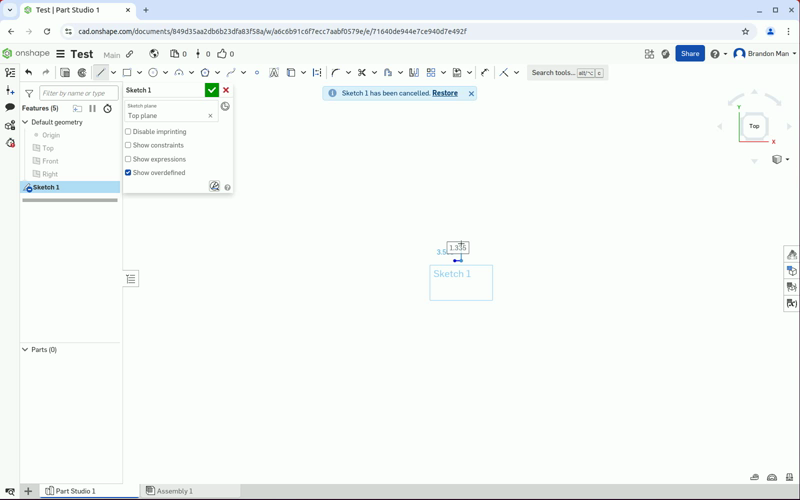
key_up(shift)
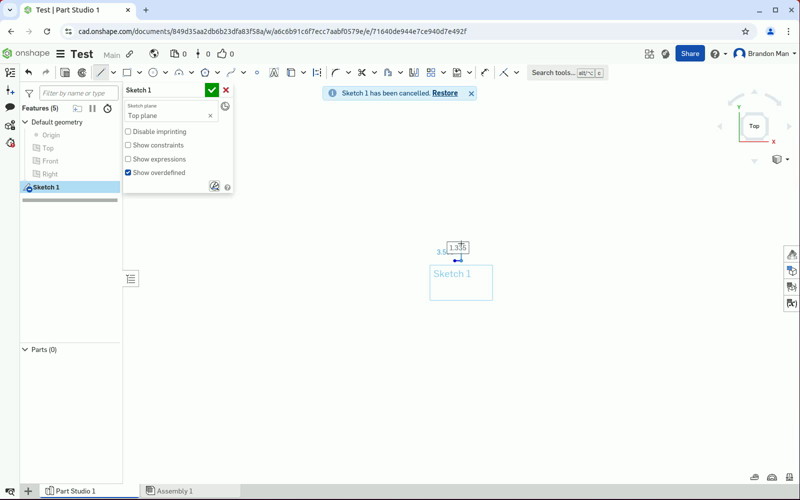
key_down(shift)
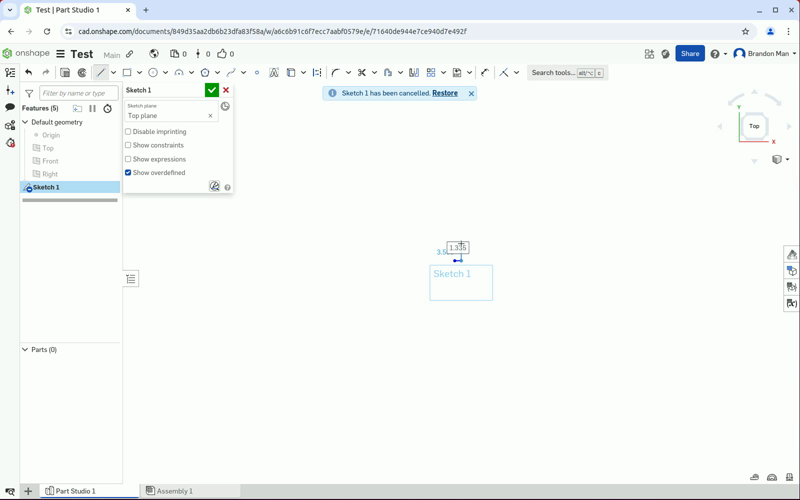
mouse_move(491, 243)
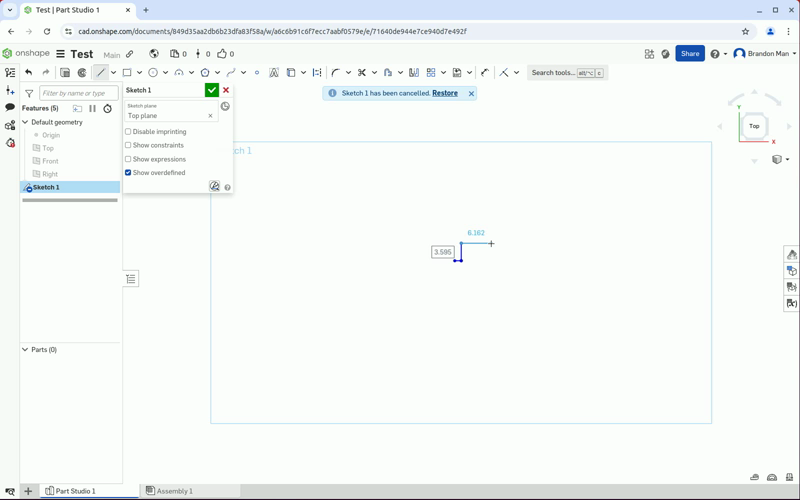
mouse_move(454, 243)
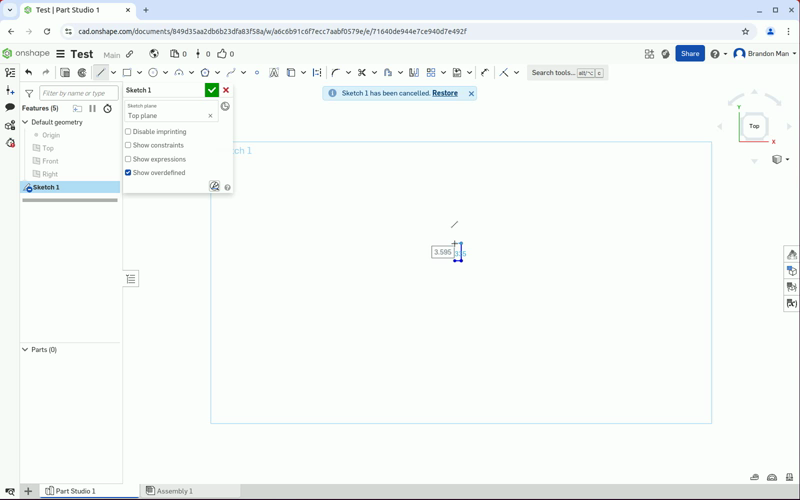
scroll(6)
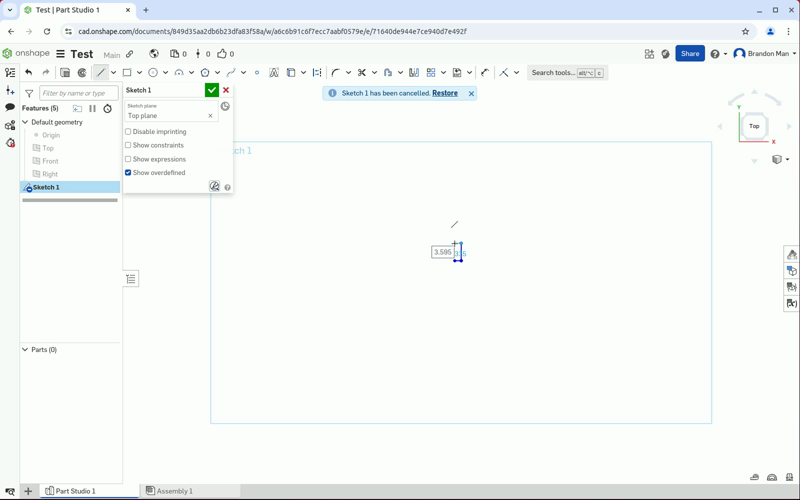
scroll(6)
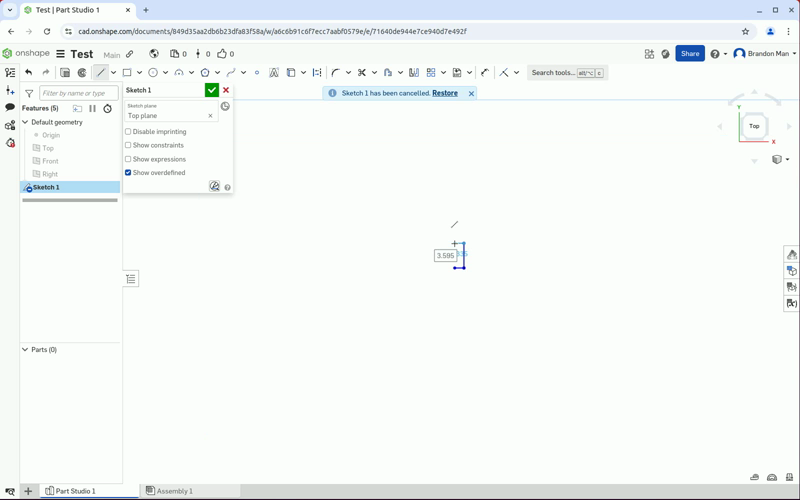
scroll(6)
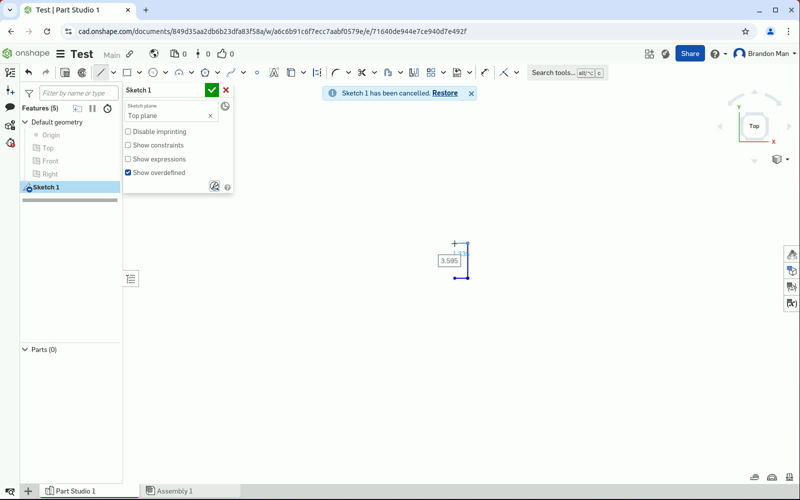
scroll(6)
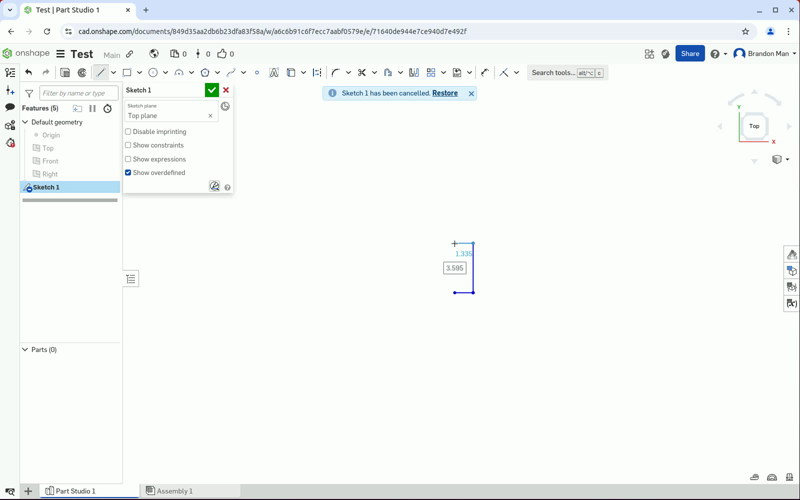
scroll(6)
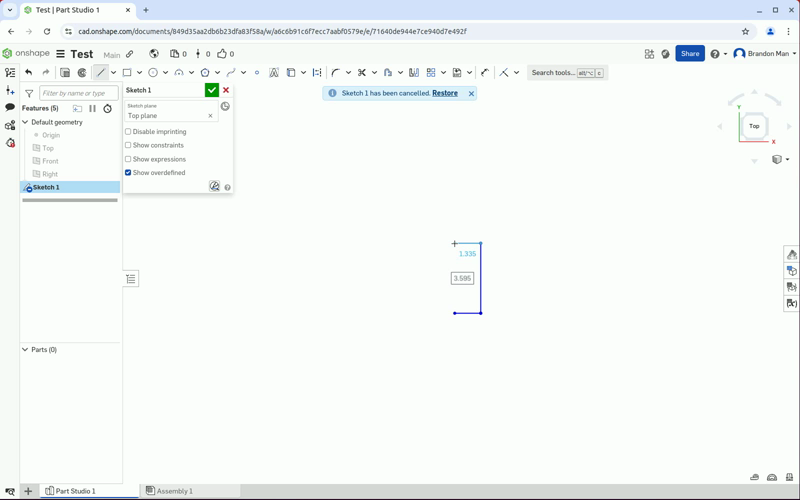
scroll(6)
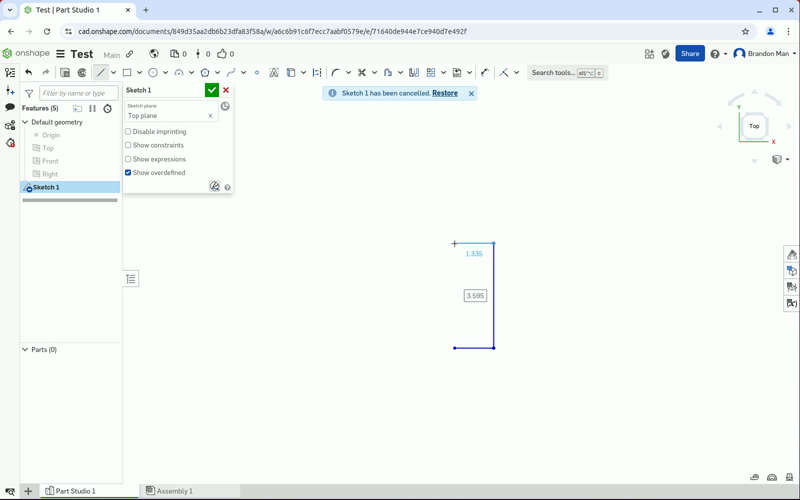
scroll(6)
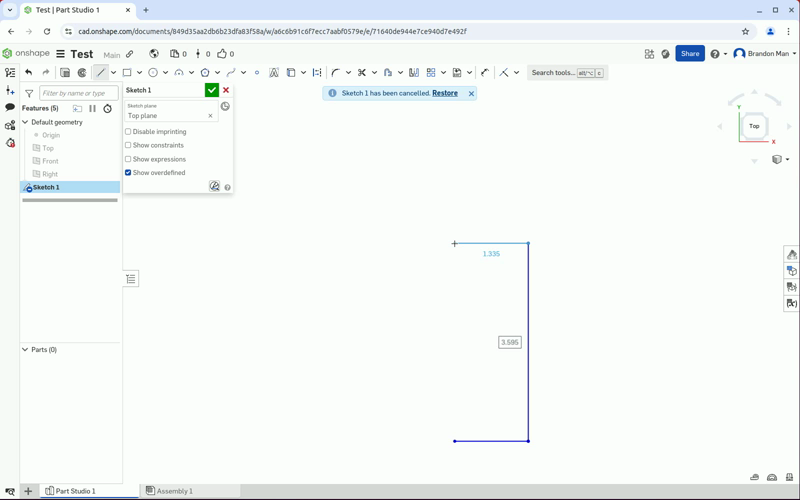
click(454, 243)
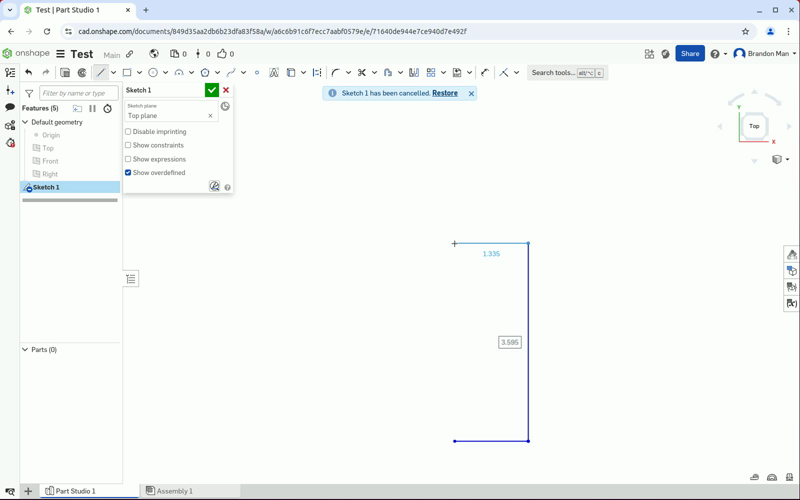
scroll(-6)
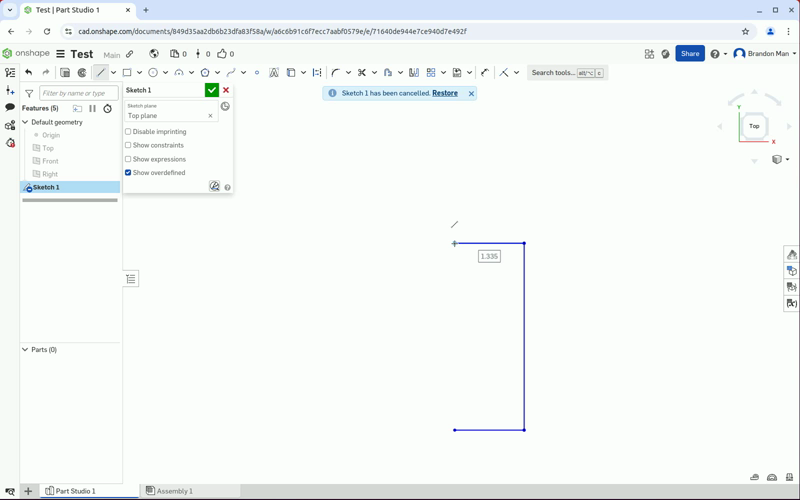
scroll(-6)
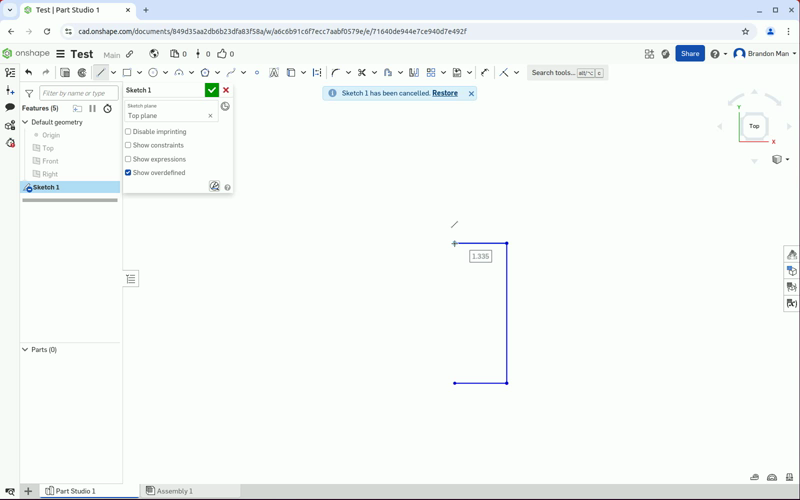
scroll(-6)
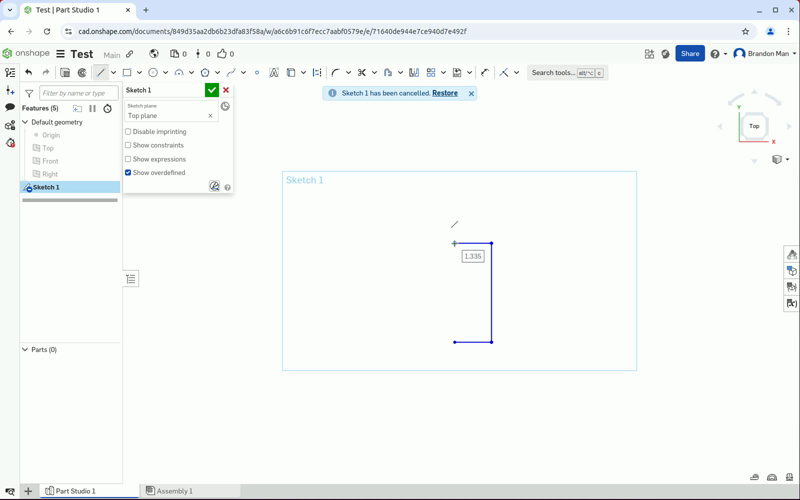
scroll(-6)
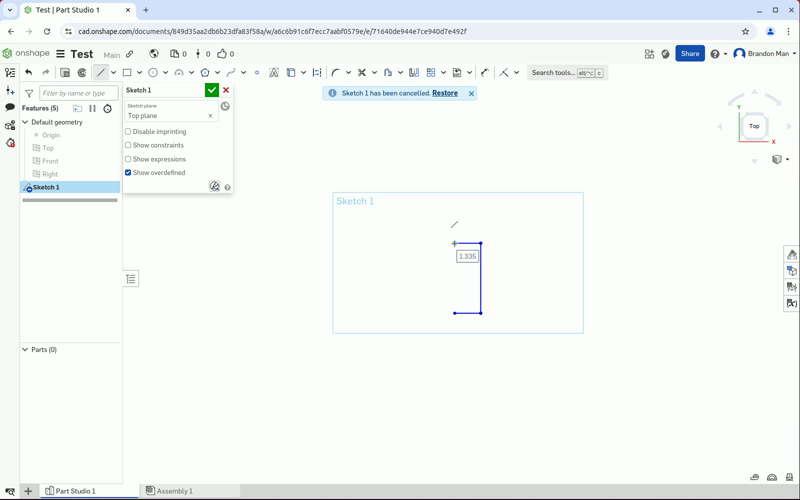
scroll(-6)
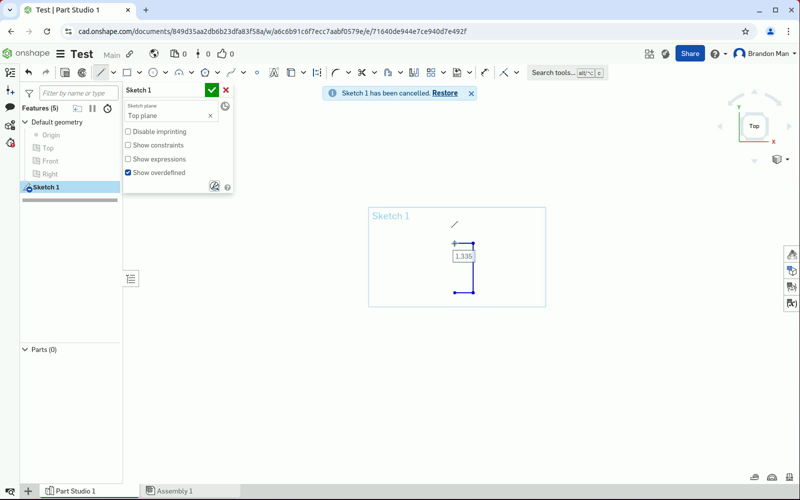
scroll(-6)
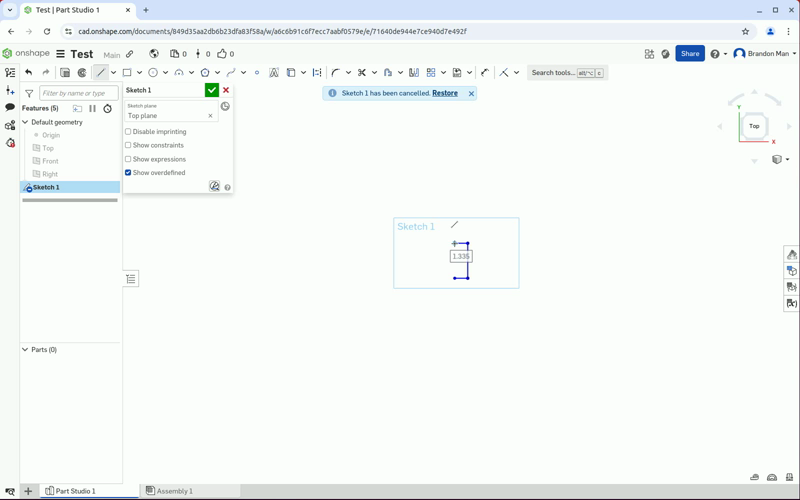
scroll(-6)
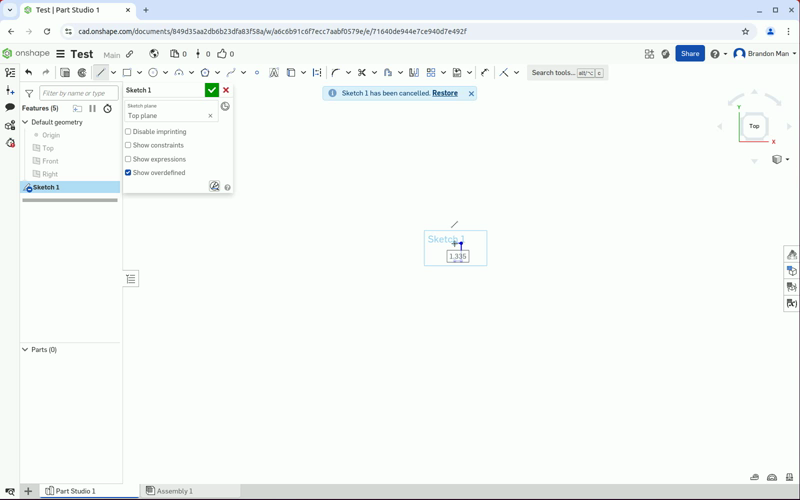
key_up(shift)
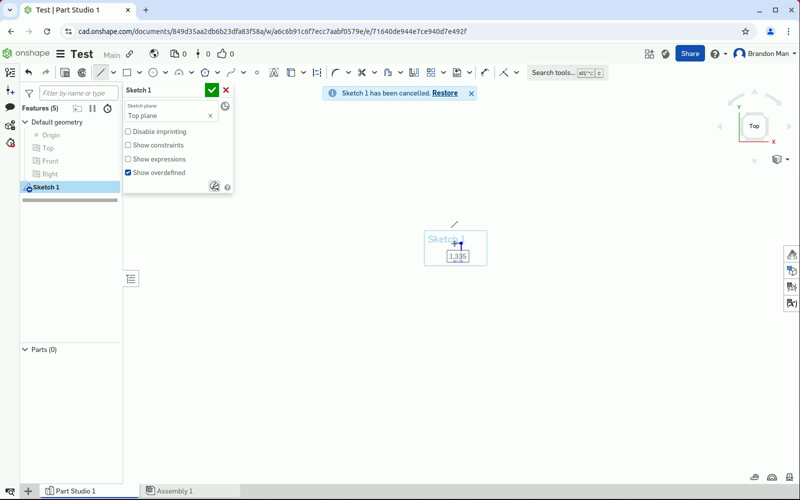
mouse_move(484, 243)
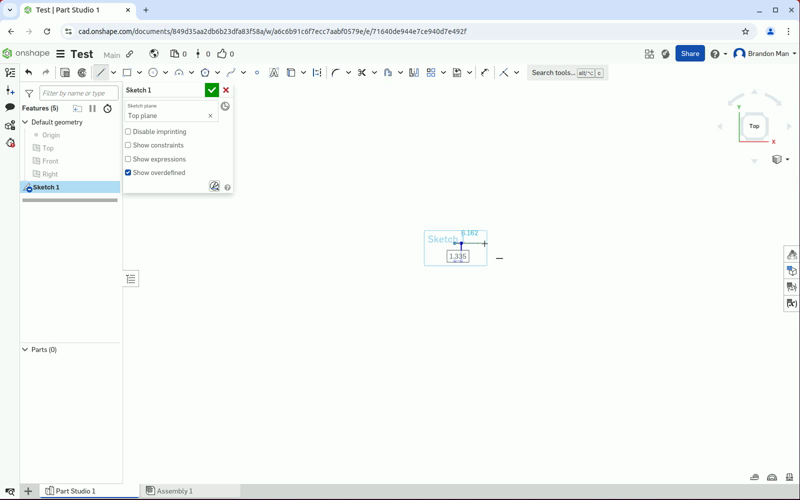
key_down(shift)
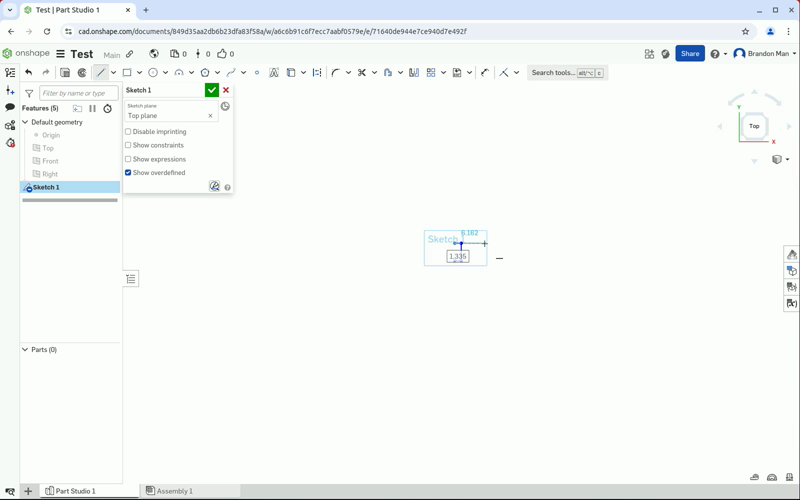
mouse_move(454, 260)
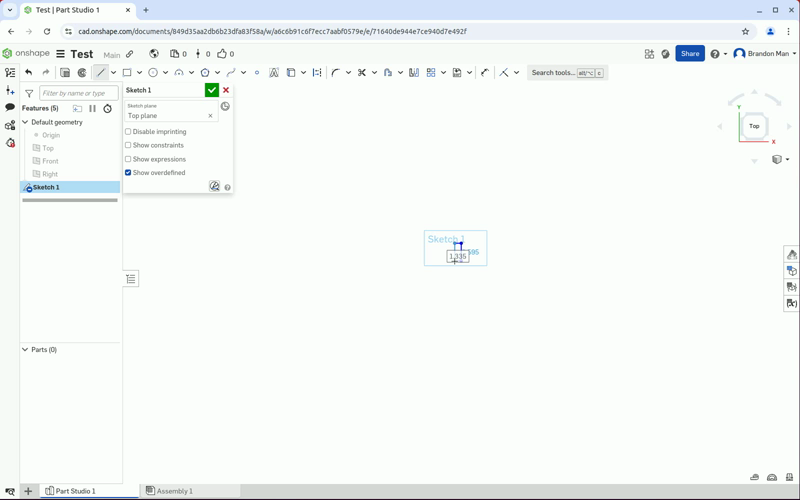
key_up(shift)
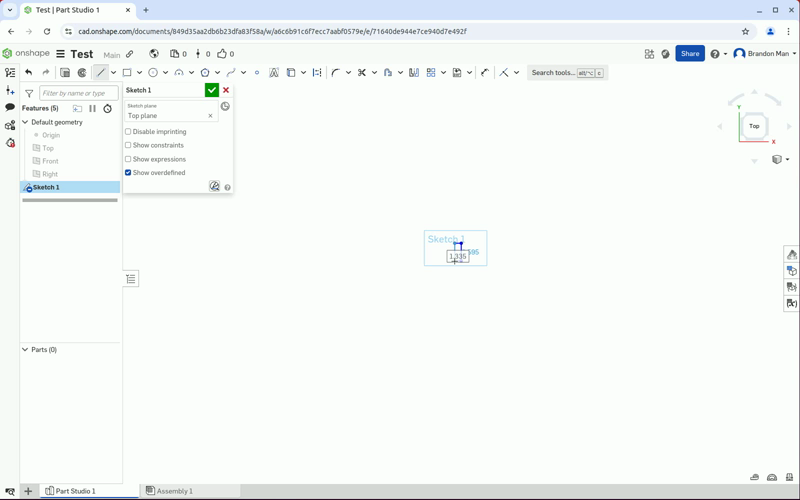
click(454, 260)
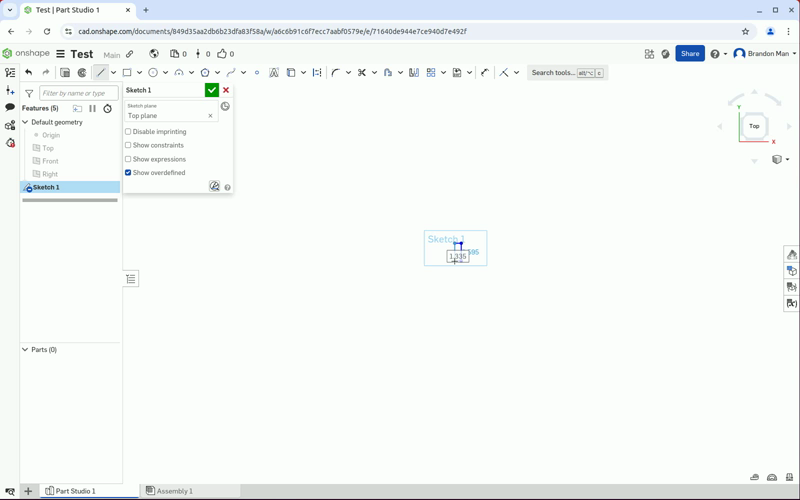
key(esc)
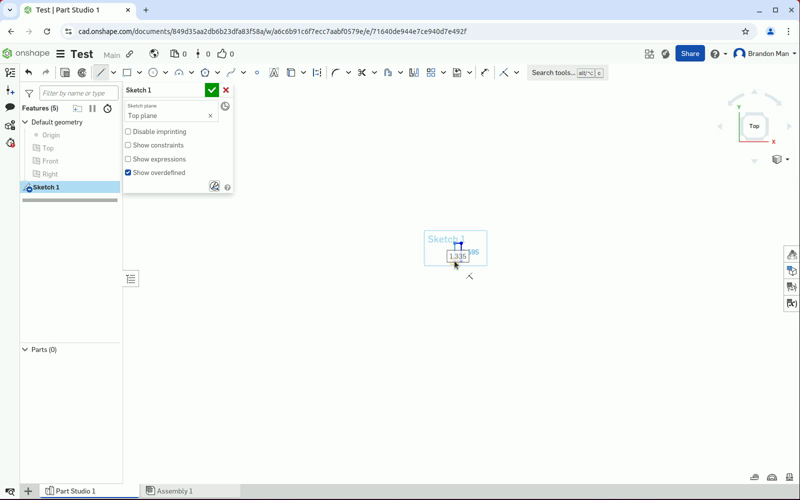
mouse_move(457, 252)
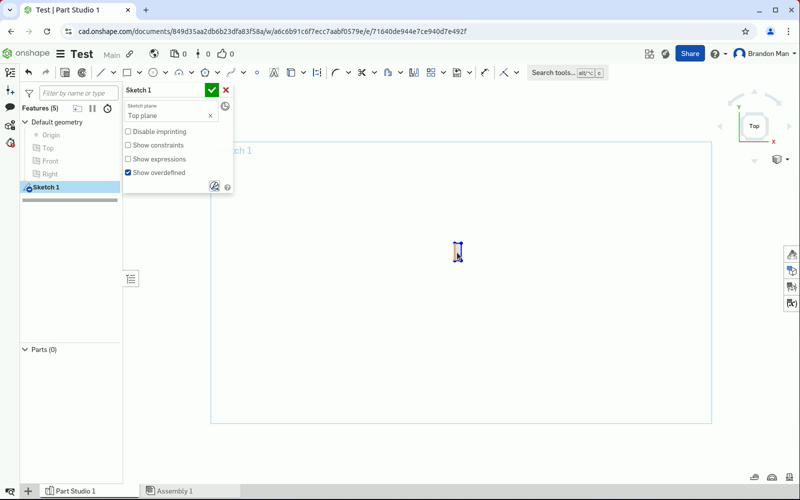
scroll(6)
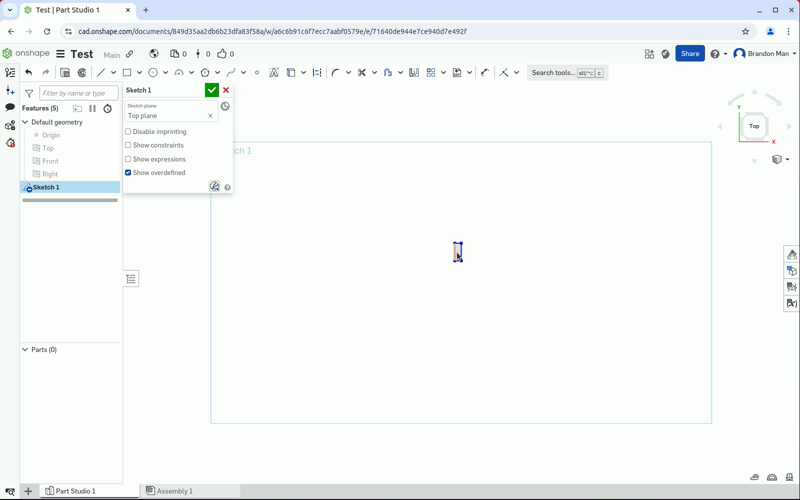
scroll(6)
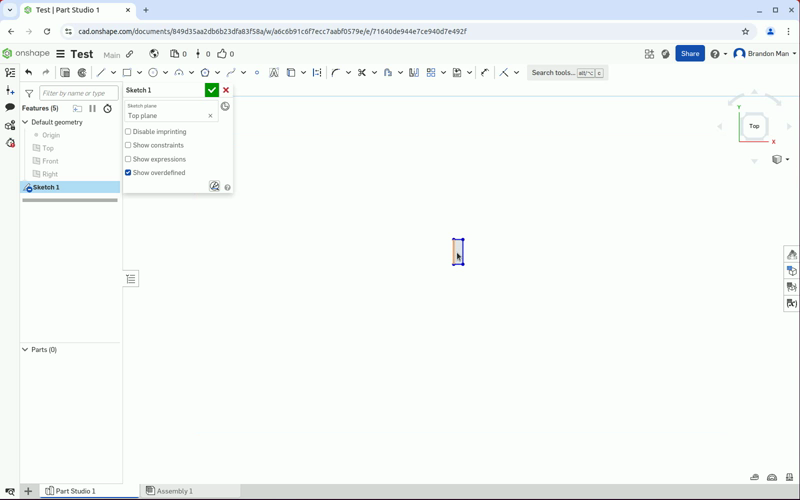
scroll(6)
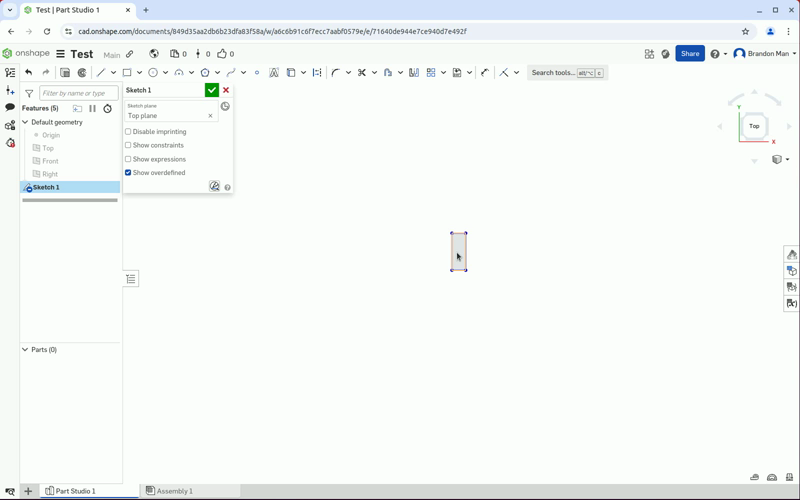
scroll(6)
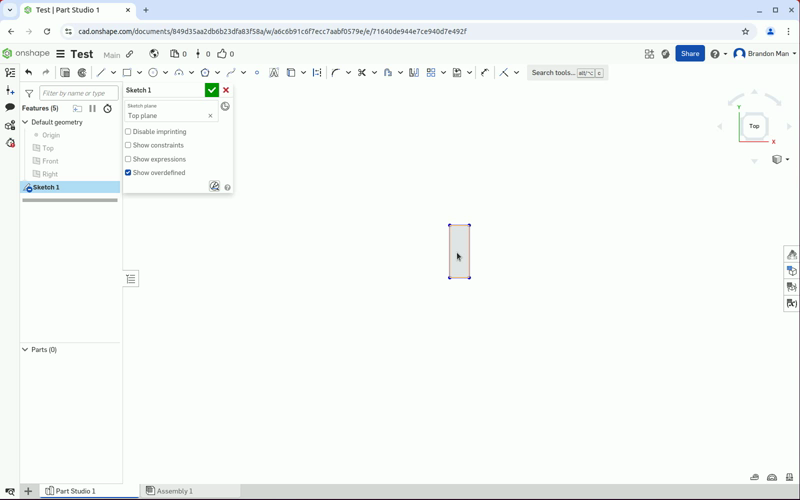
scroll(6)
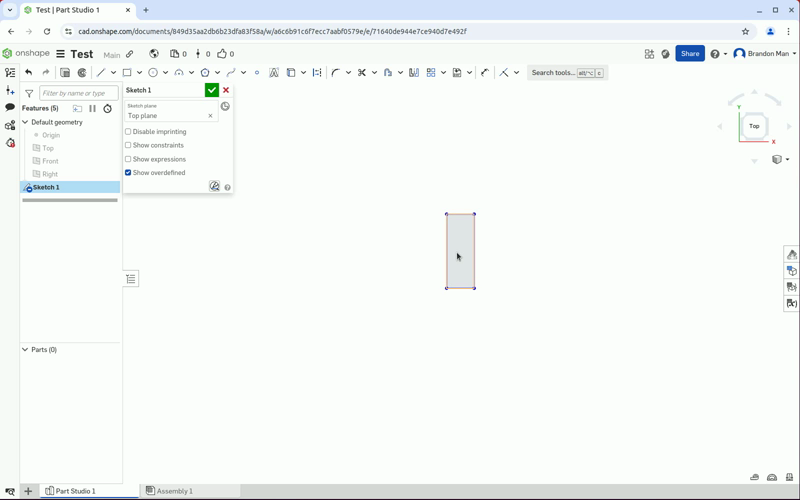
scroll(6)
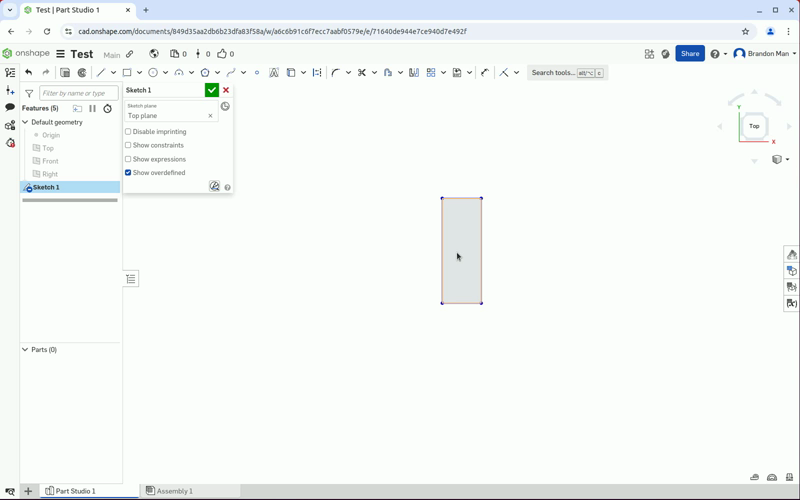
scroll(6)
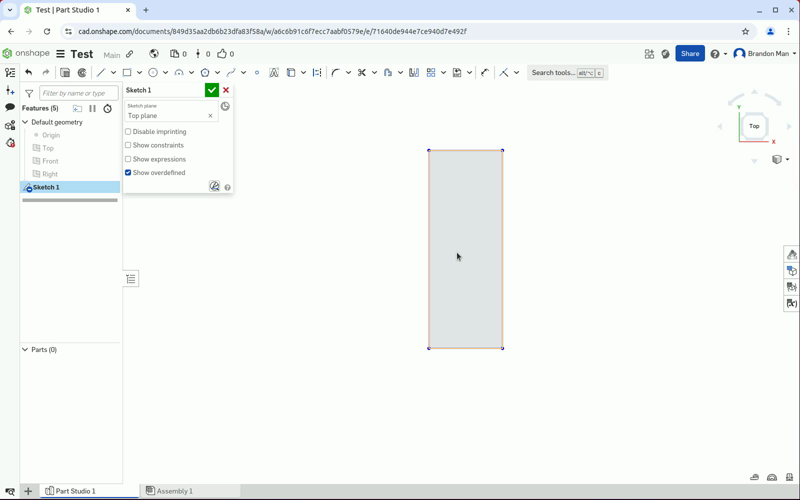
click(457, 252)
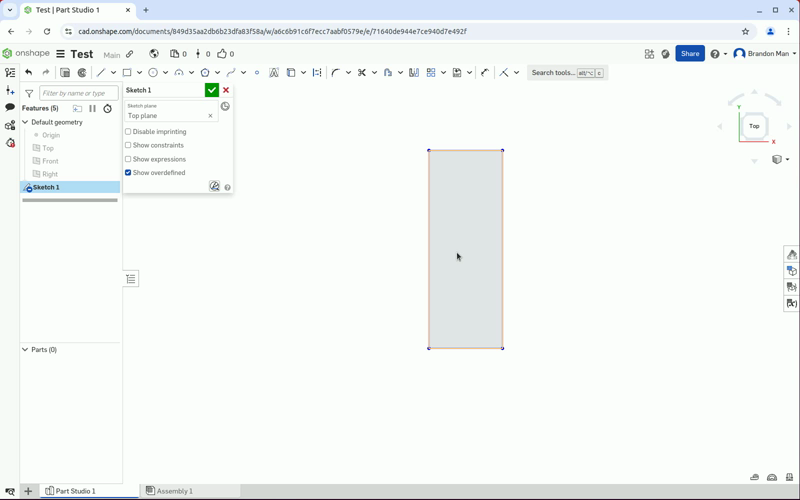
scroll(-6)
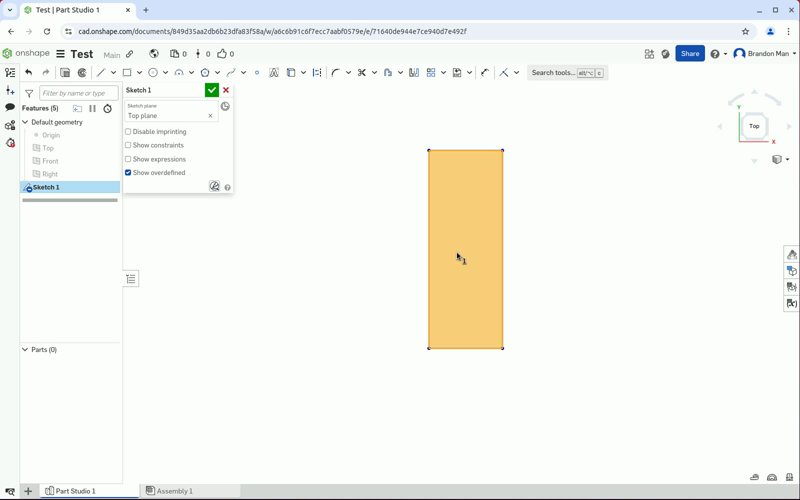
scroll(-6)
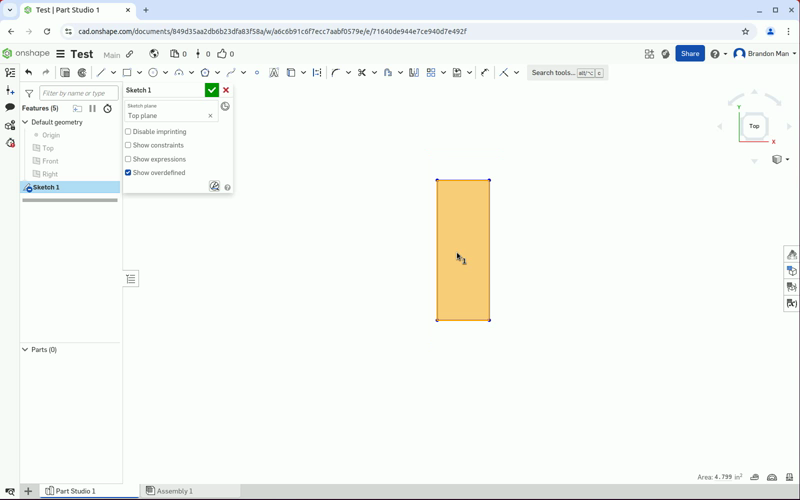
scroll(-6)
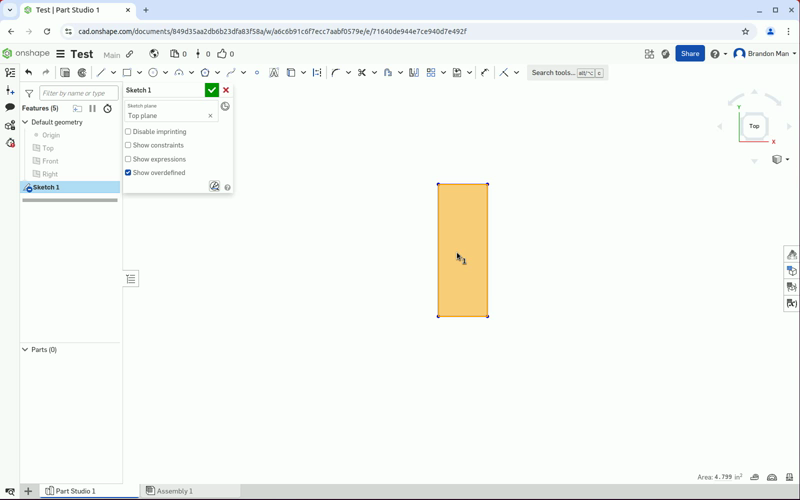
scroll(-6)
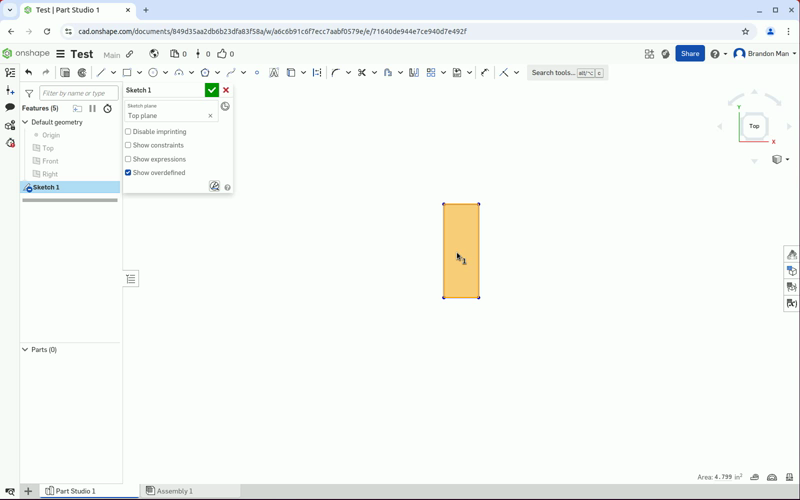
scroll(-6)
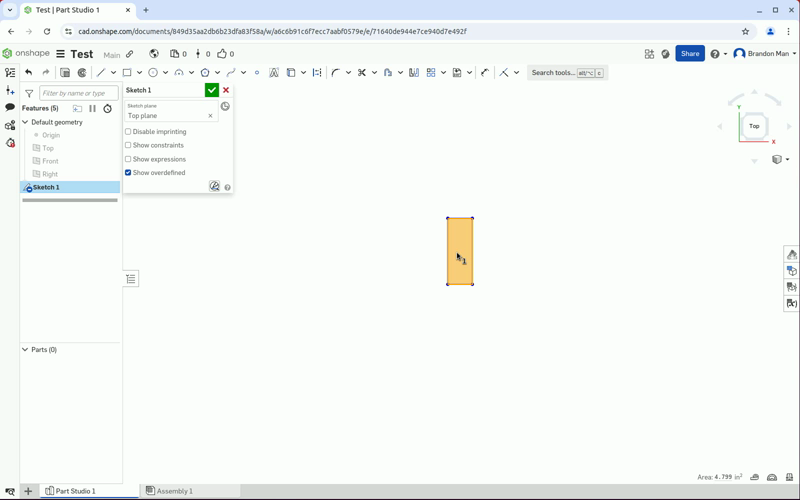
scroll(-6)
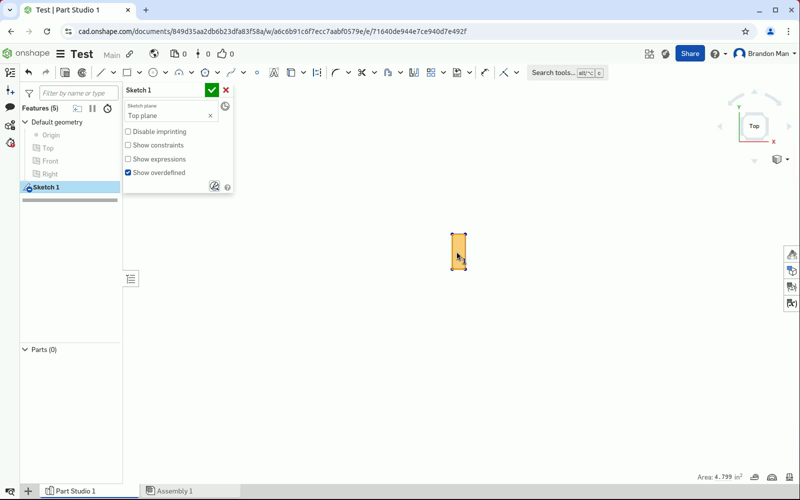
scroll(-6)
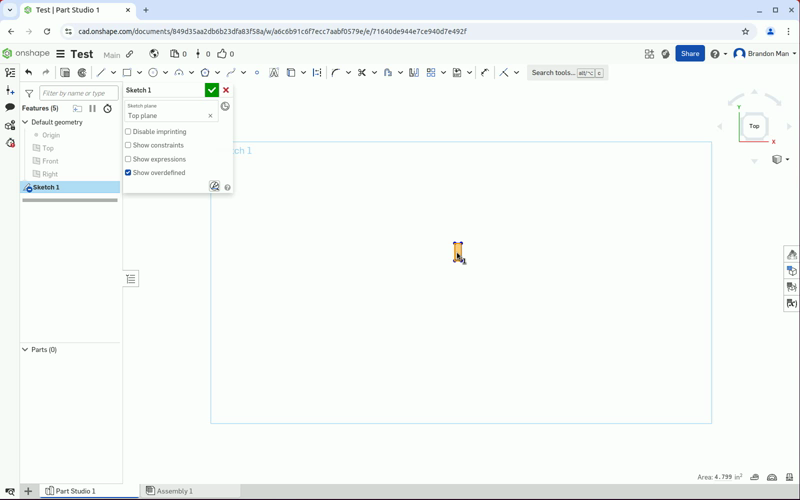
mouse_move(73, 352)
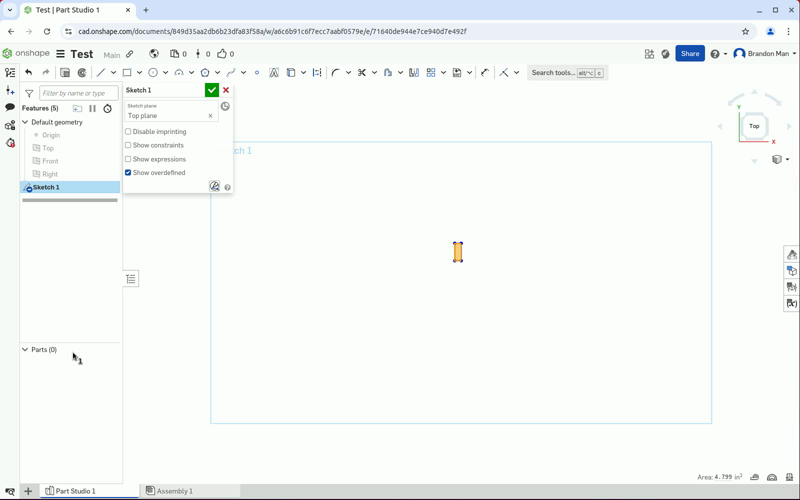
key(shift+y)
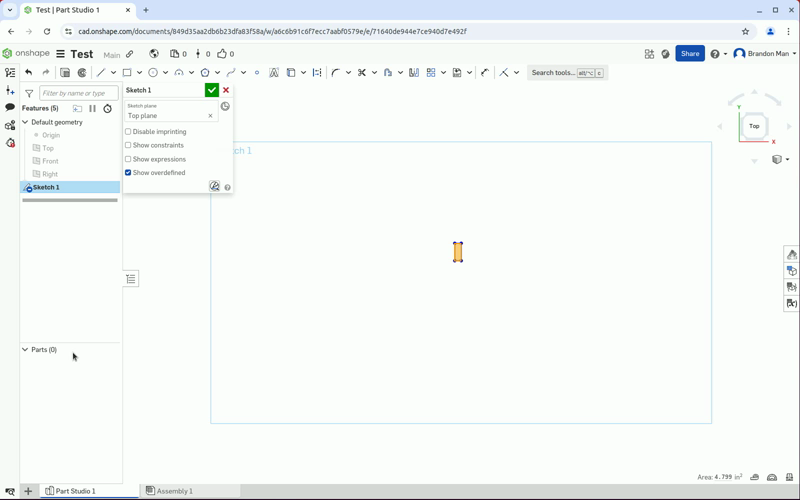
key(shift+e)
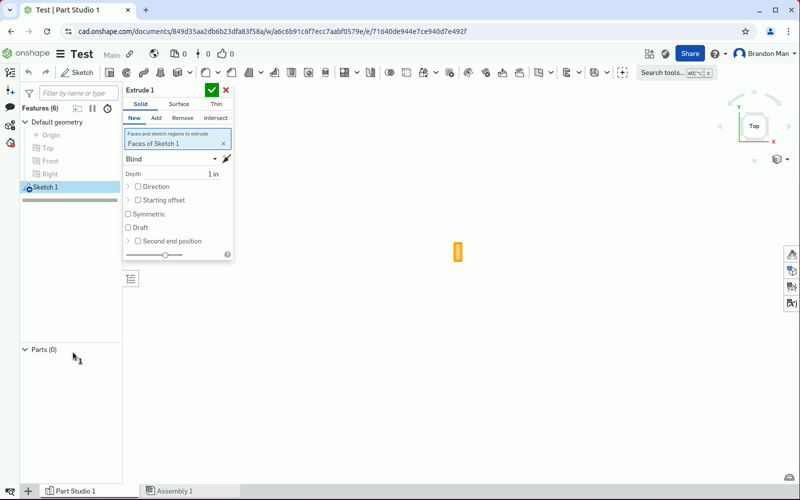
mouse_move(143, 106)
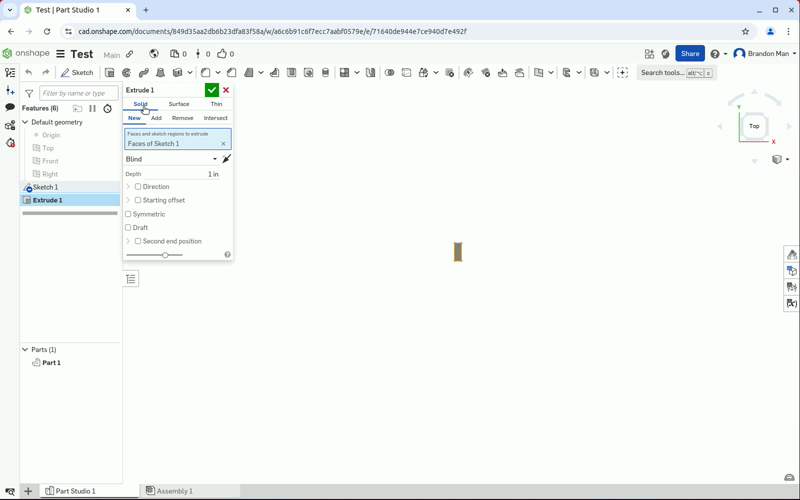
click(143, 106)
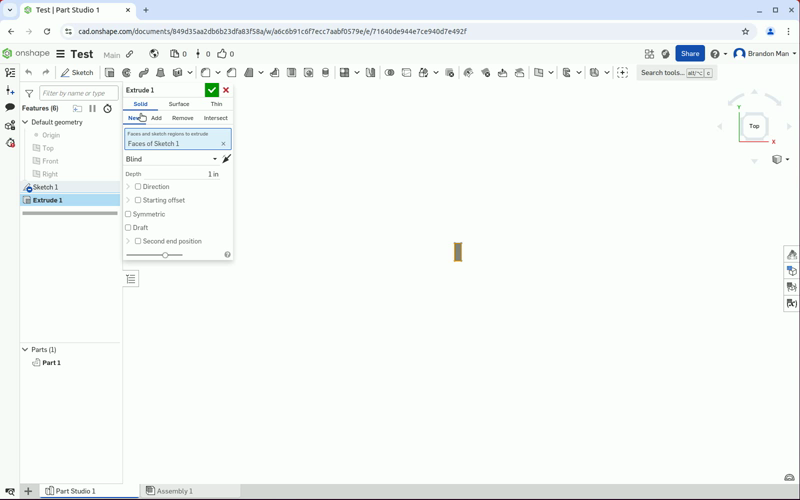
mouse_move(137, 120)
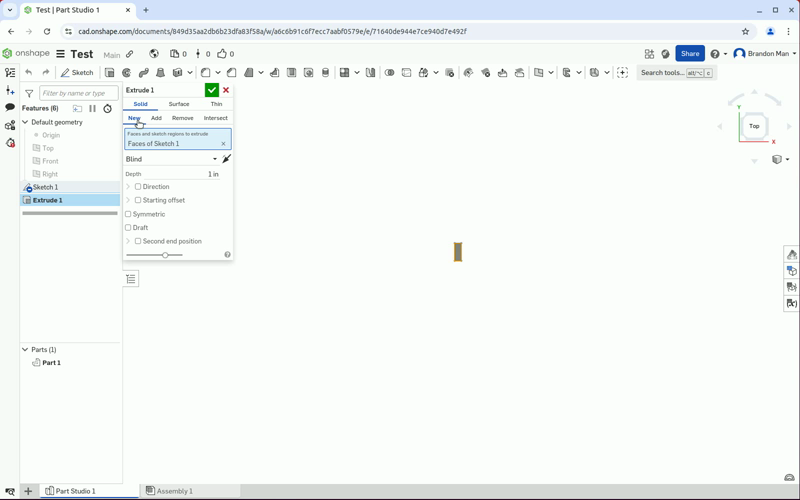
click(137, 120)
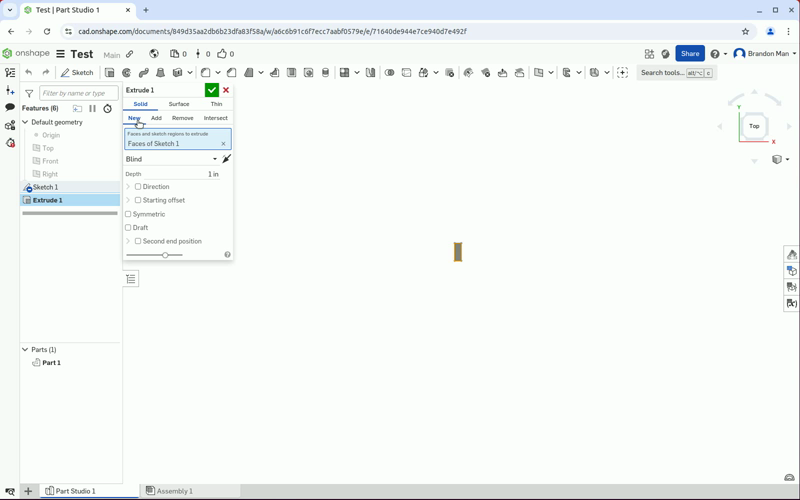
key(tab, 4)
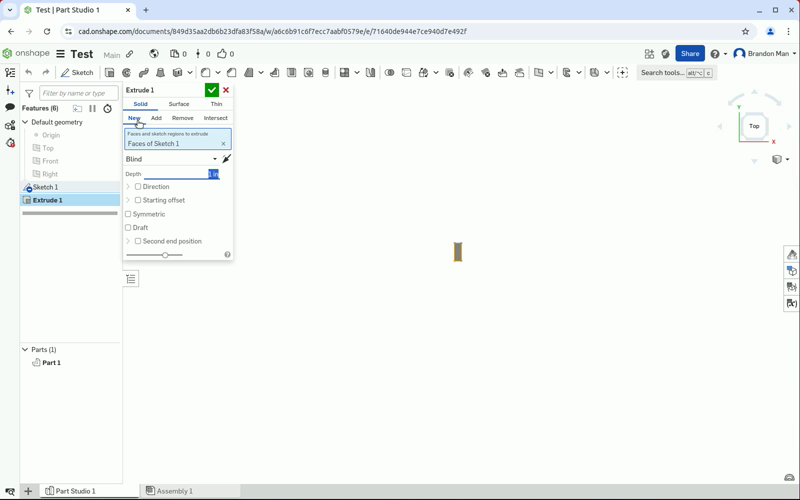
text(9.869)
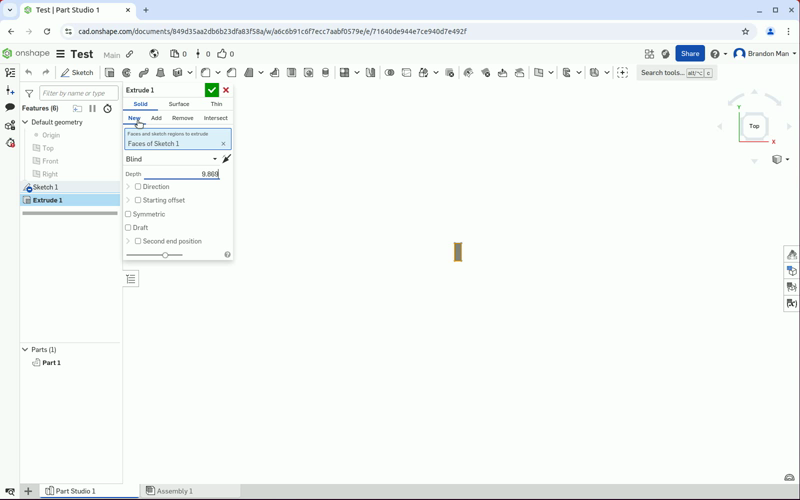
key(enter)
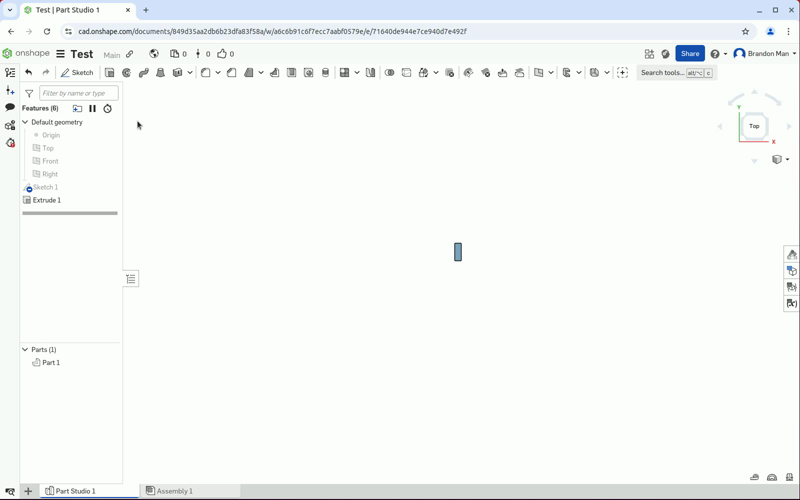
key(shift+h)
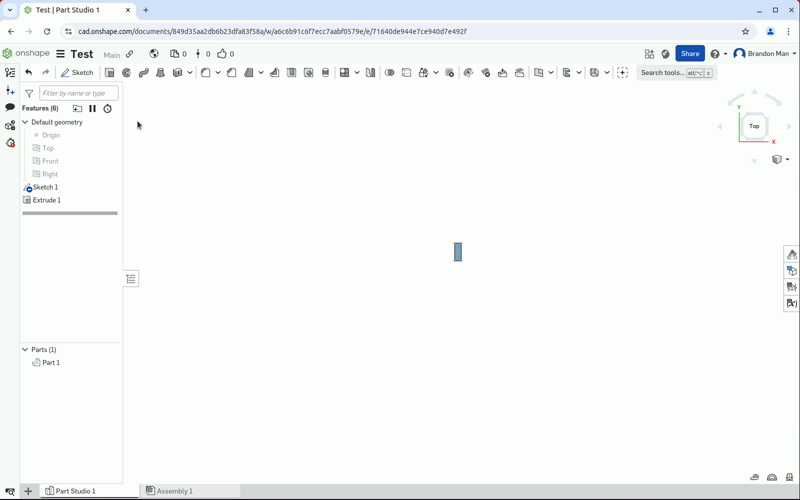
key(shift+h)
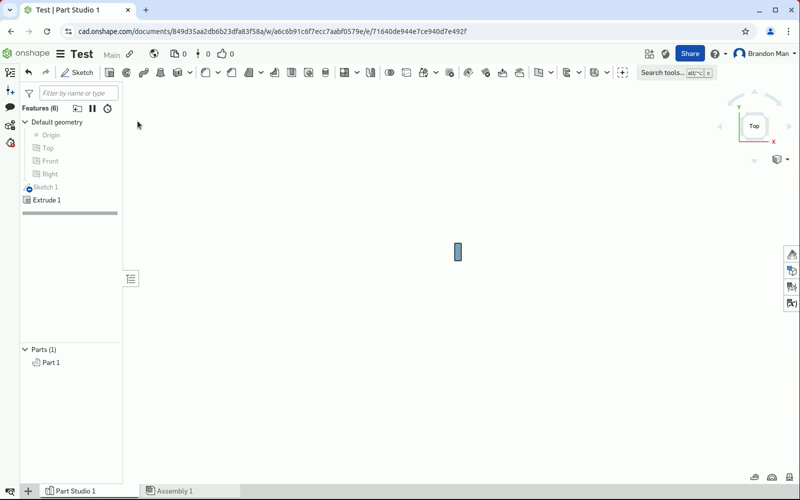
mouse_move(73, 189)
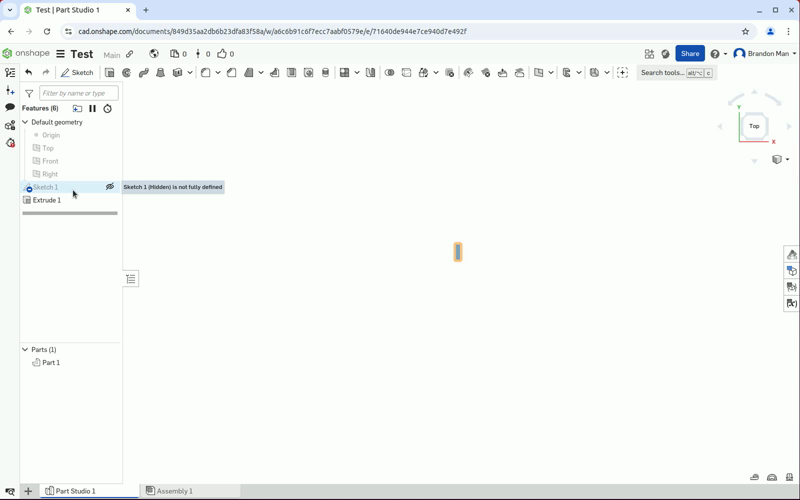
click(73, 189)
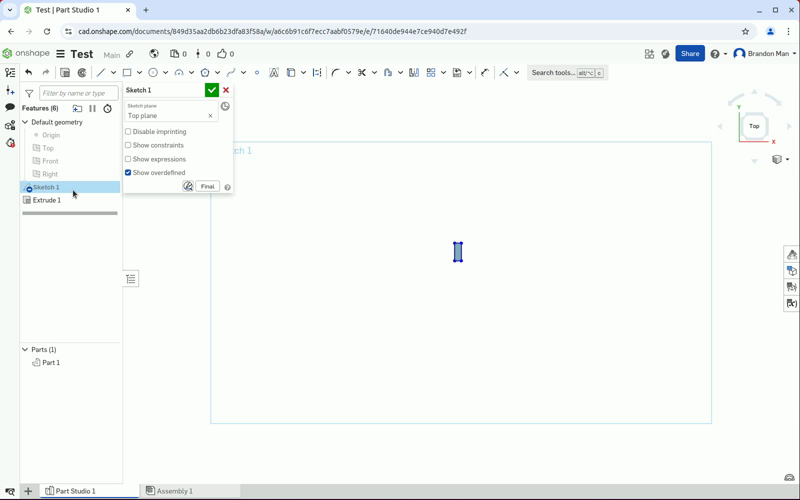
mouse_move(229, 92)
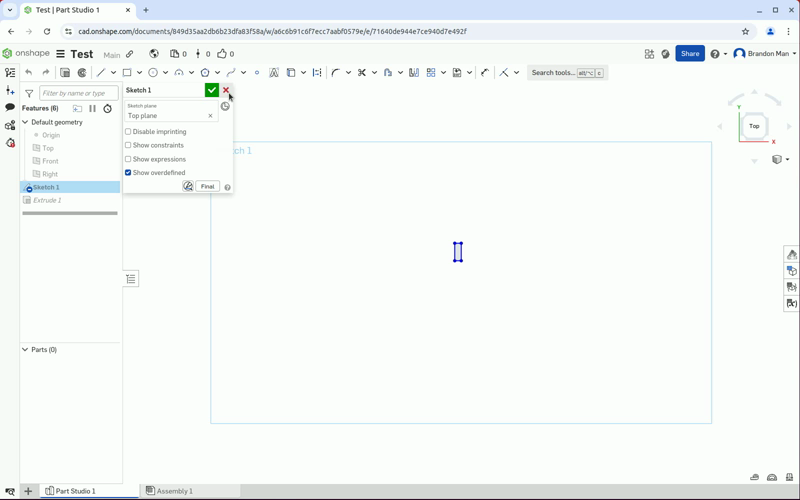
click(229, 92)
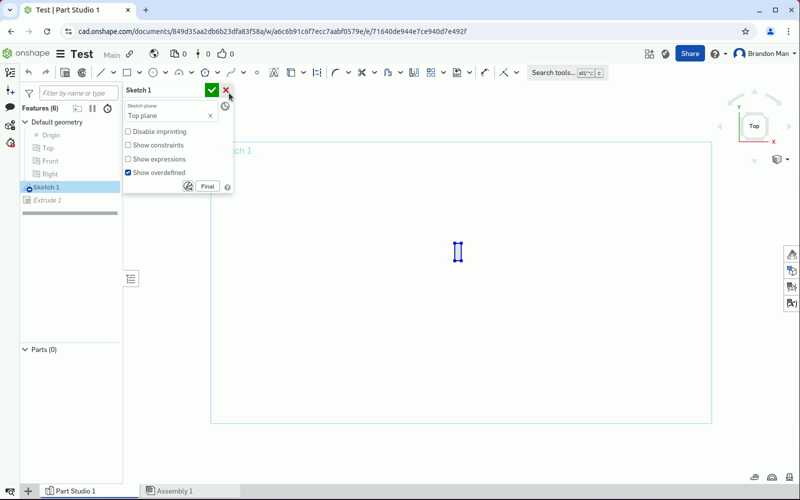
key(shift+s)
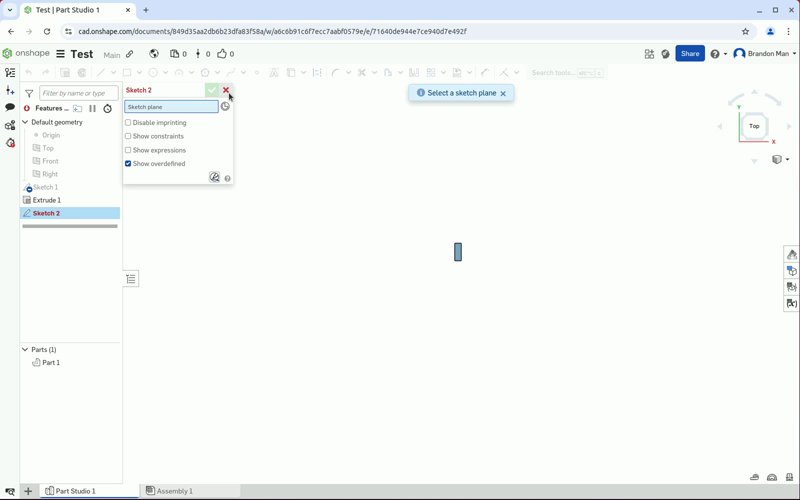
mouse_move(73, 150)
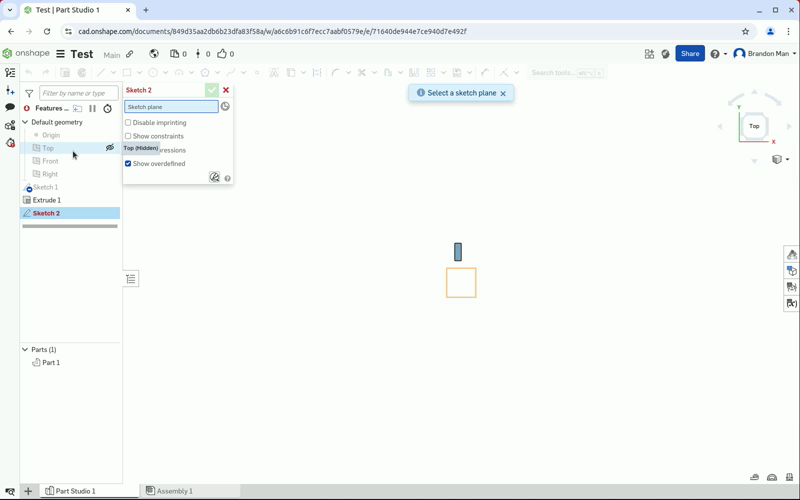
click(73, 150)
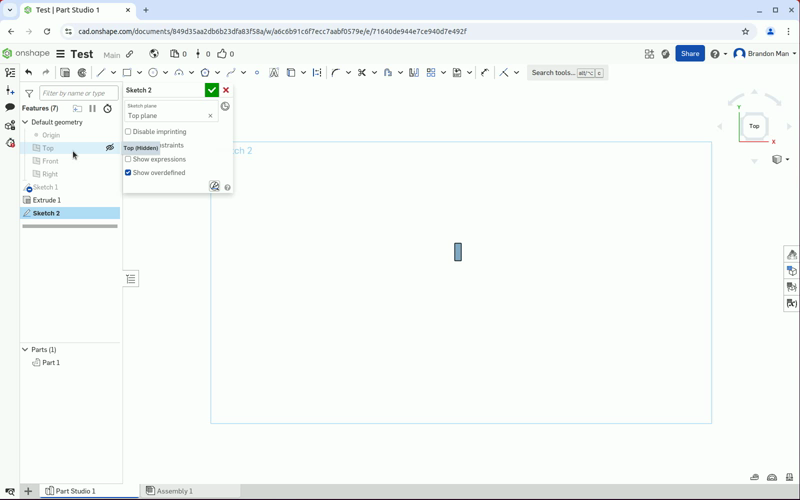
mouse_move(73, 352)
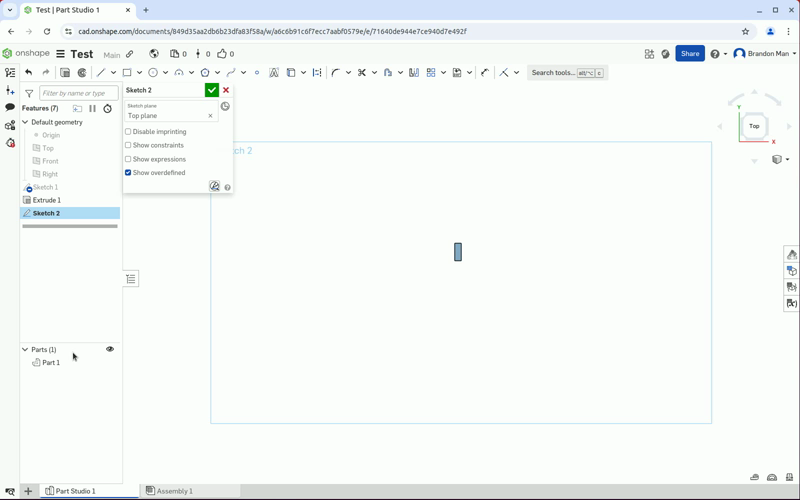
key(y)
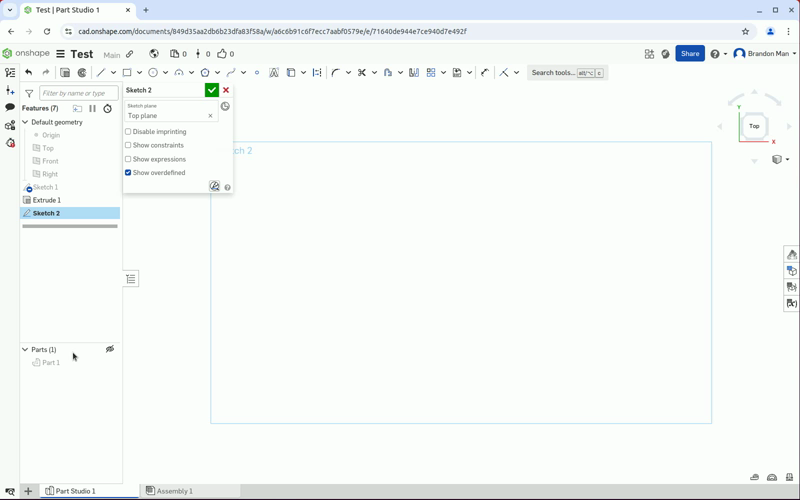
key(a)
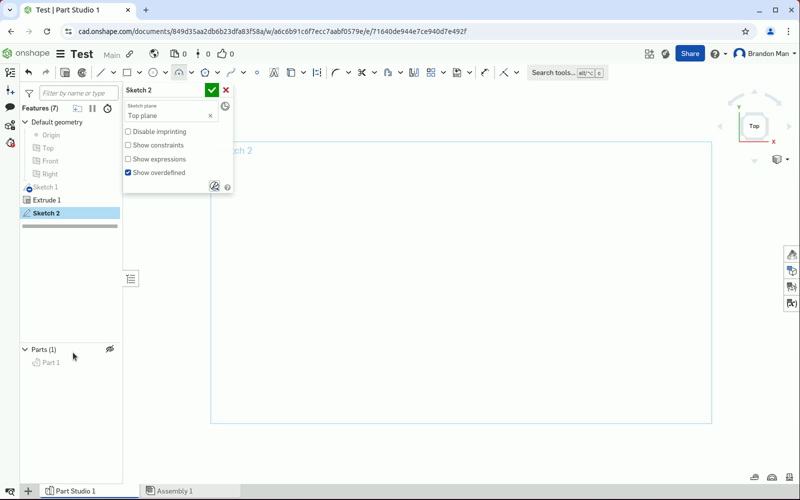
key_down(shift)
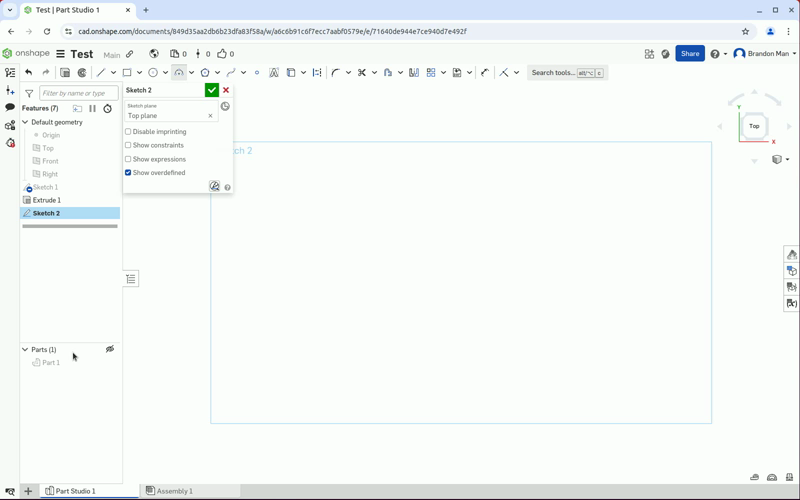
mouse_move(460, 282)
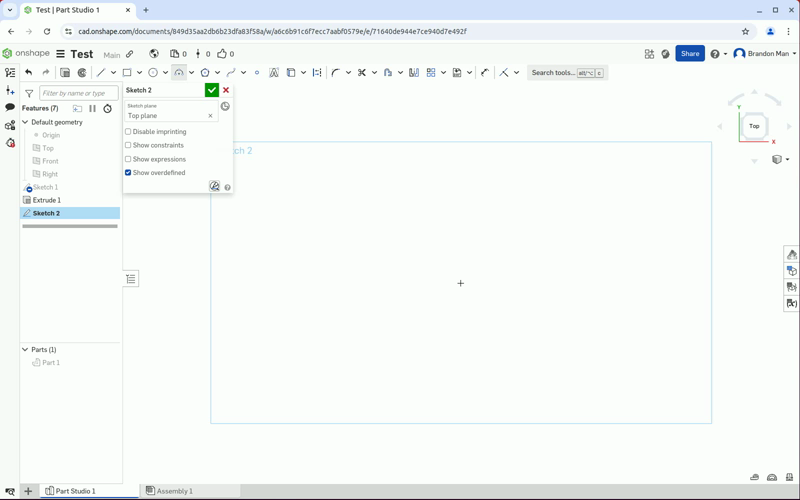
click(460, 282)
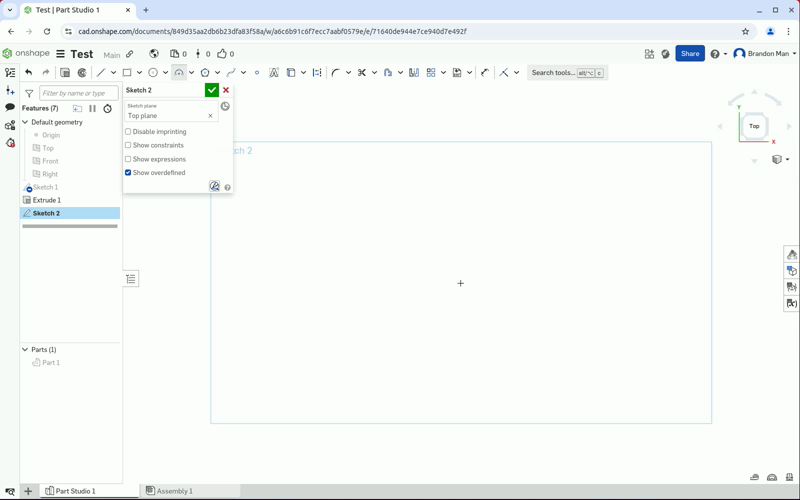
key_up(shift)
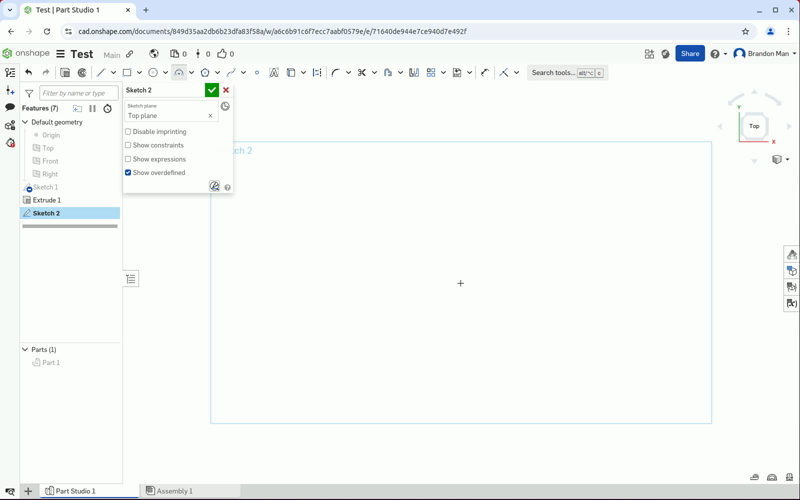
key_down(shift)
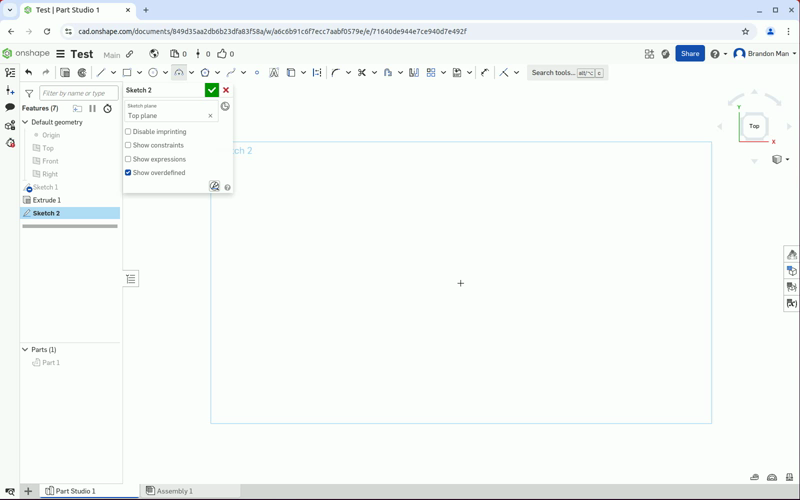
mouse_move(480, 282)
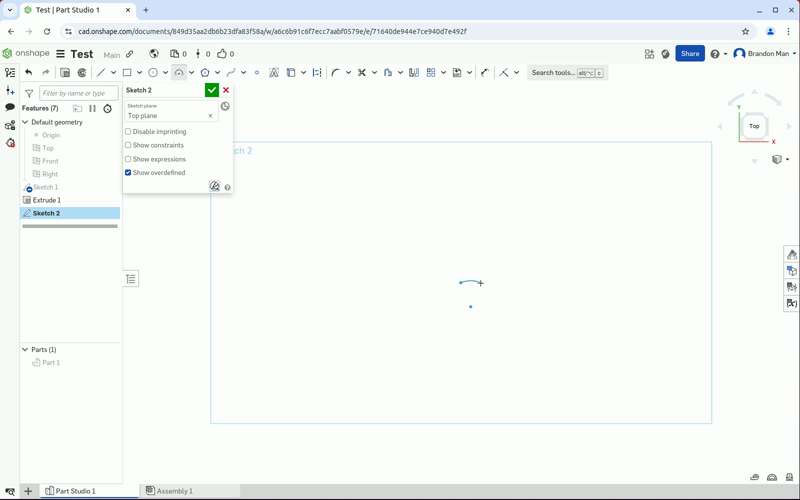
click(480, 282)
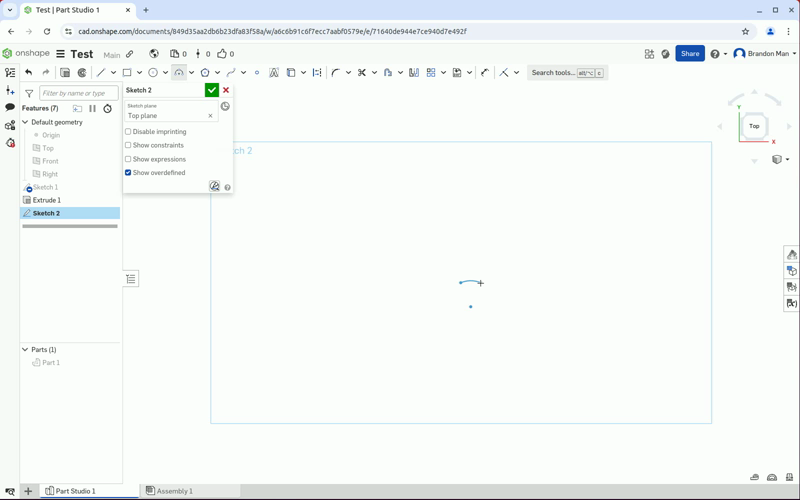
mouse_move(470, 333)
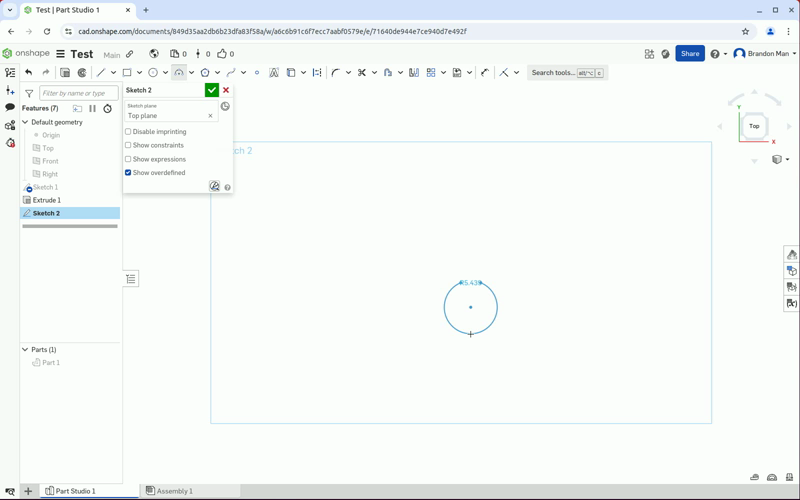
click(470, 333)
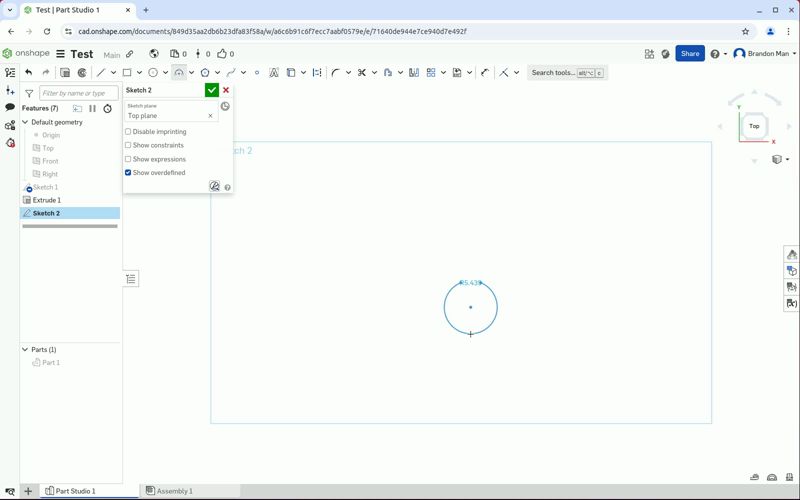
key_up(shift)
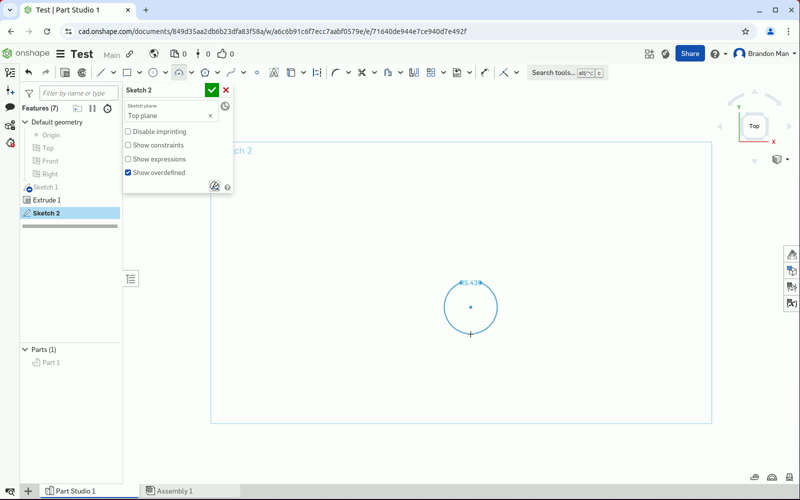
key(esc)
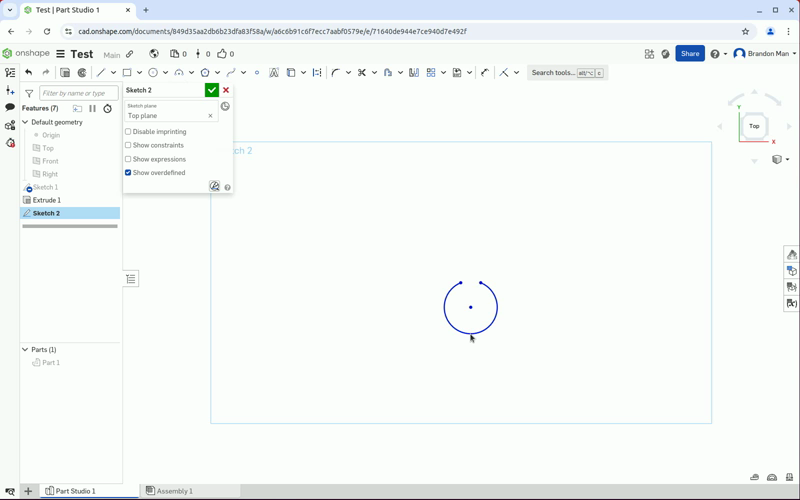
key(l)
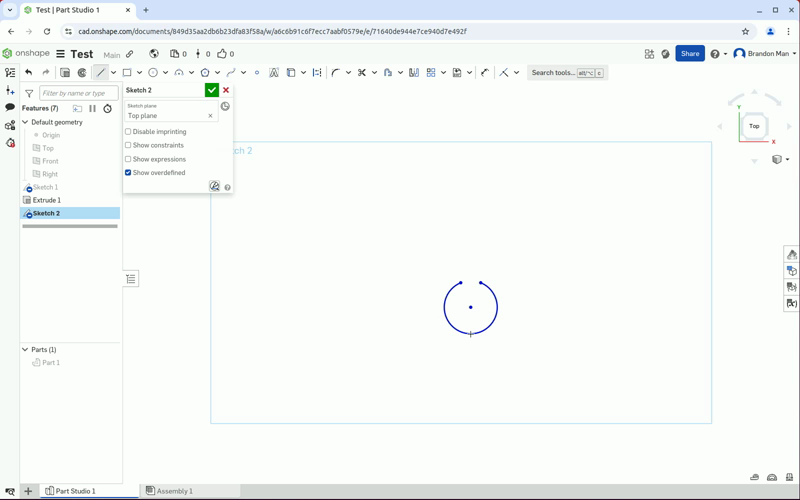
mouse_move(480, 282)
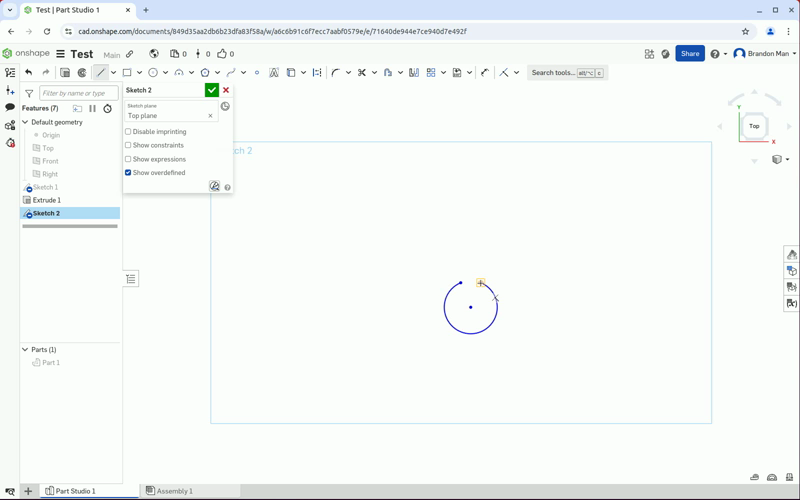
click(480, 282)
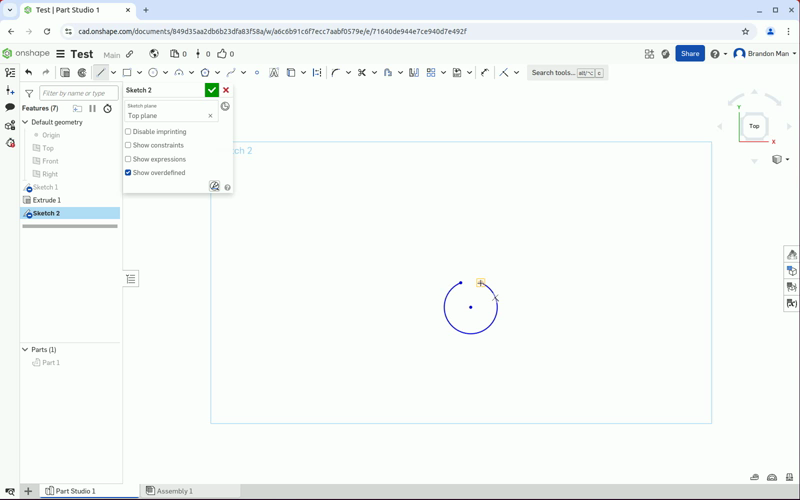
key_down(shift)
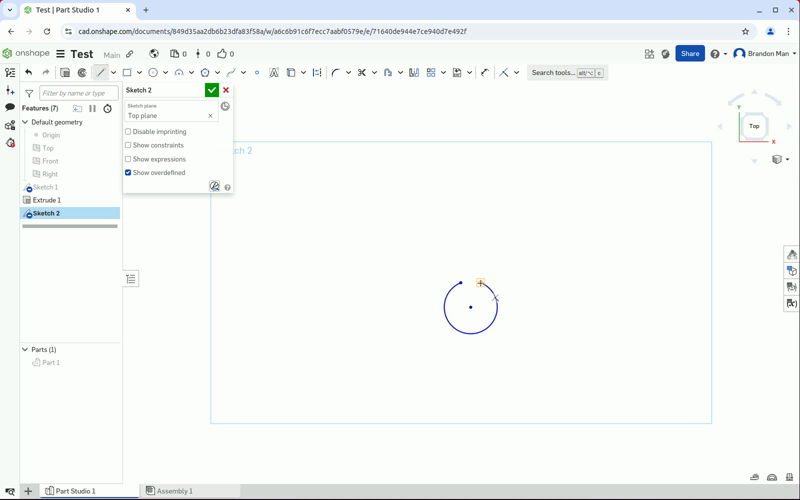
mouse_move(480, 221)
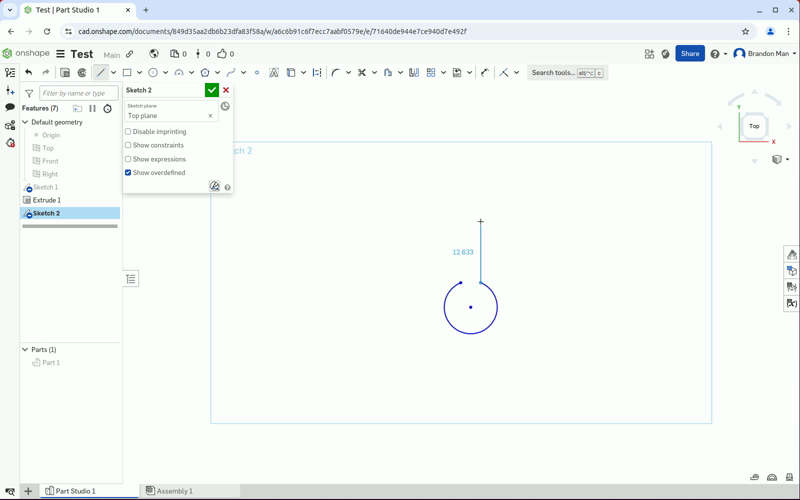
click(480, 221)
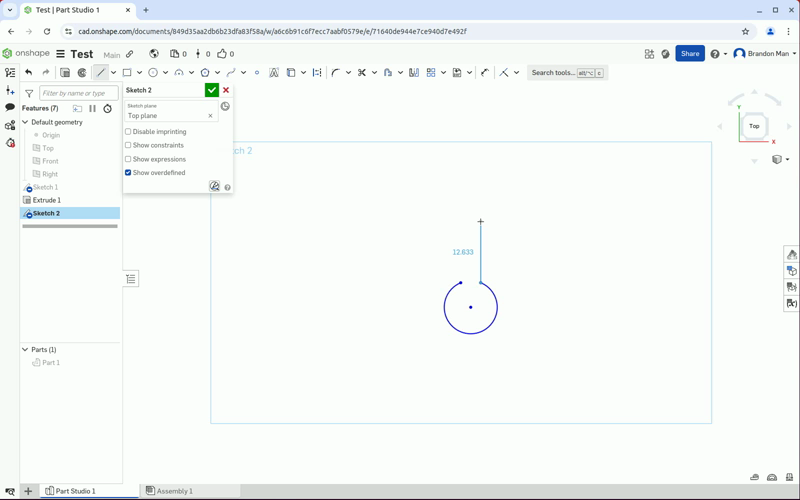
key_up(shift)
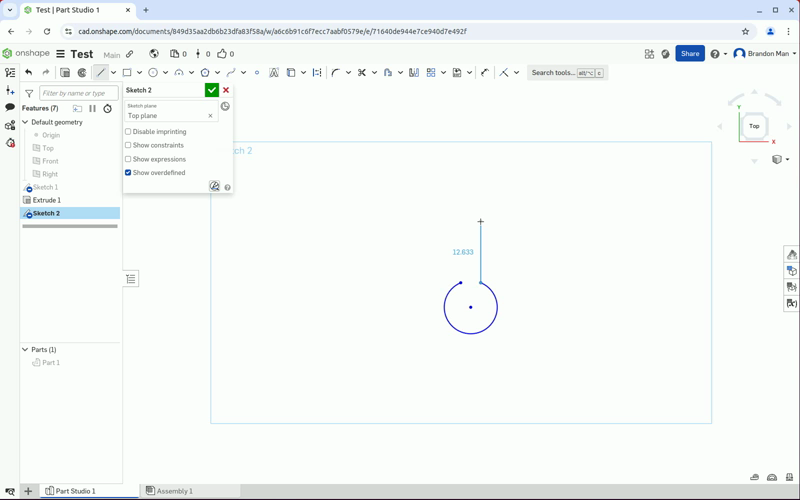
key(esc)
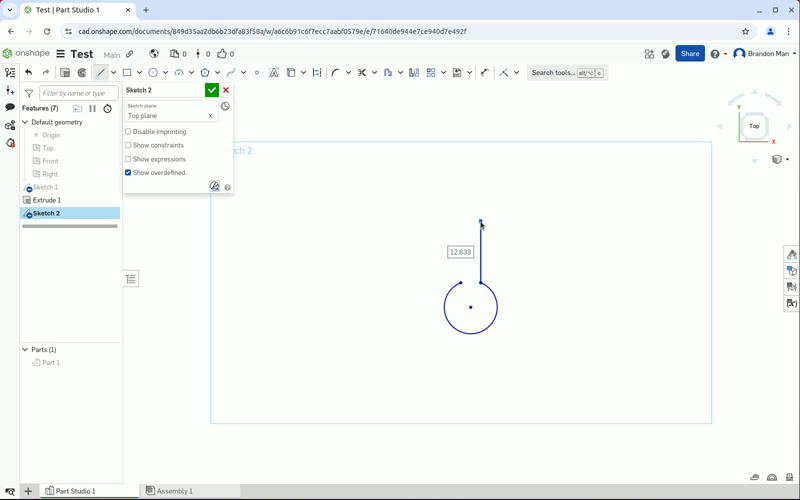
key(a)
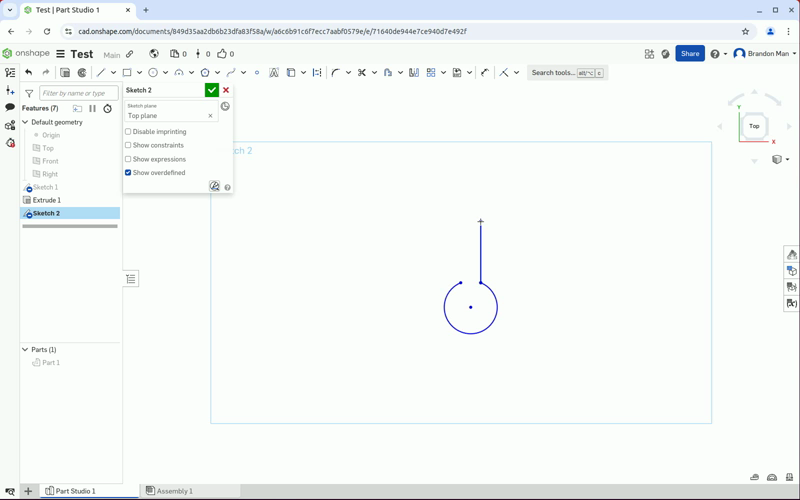
mouse_move(480, 221)
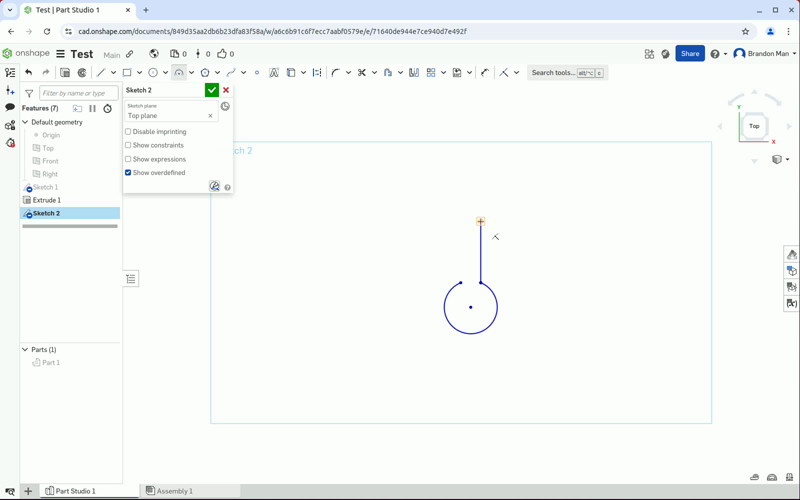
click(480, 221)
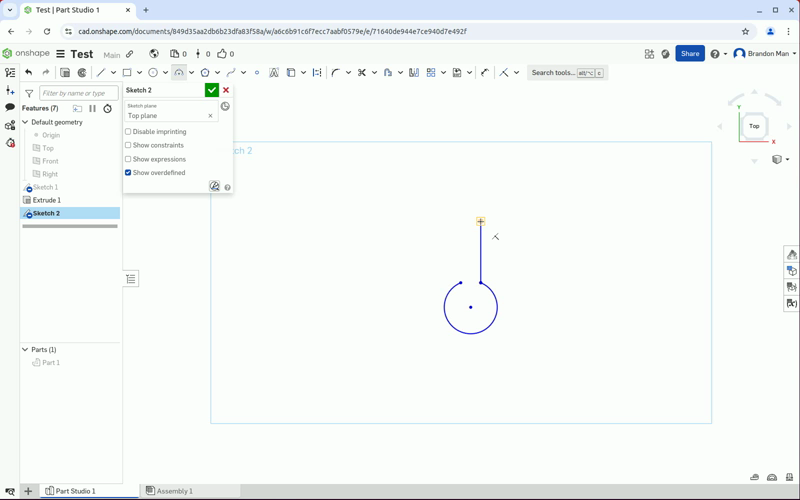
key_down(shift)
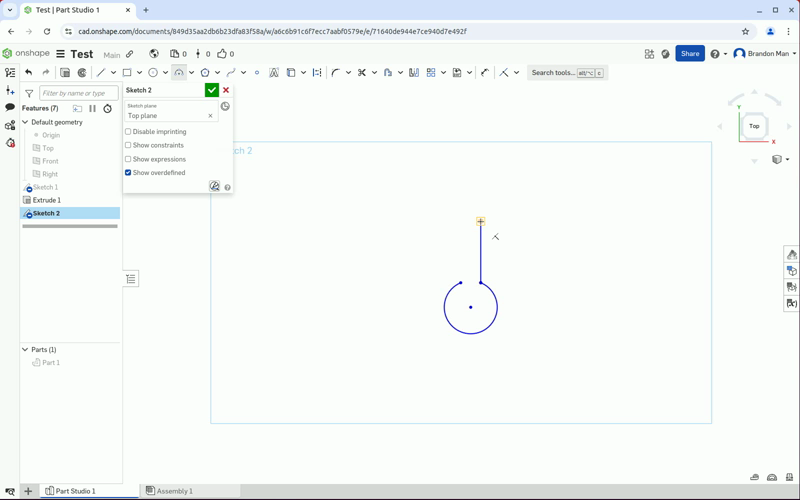
mouse_move(460, 221)
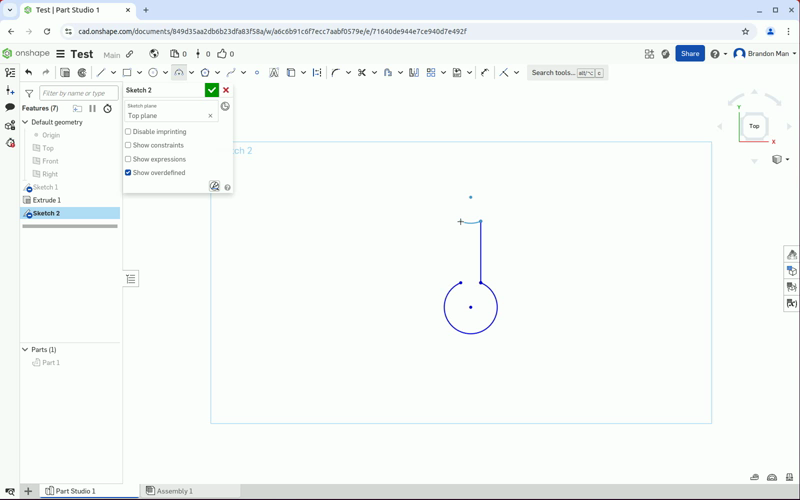
click(460, 221)
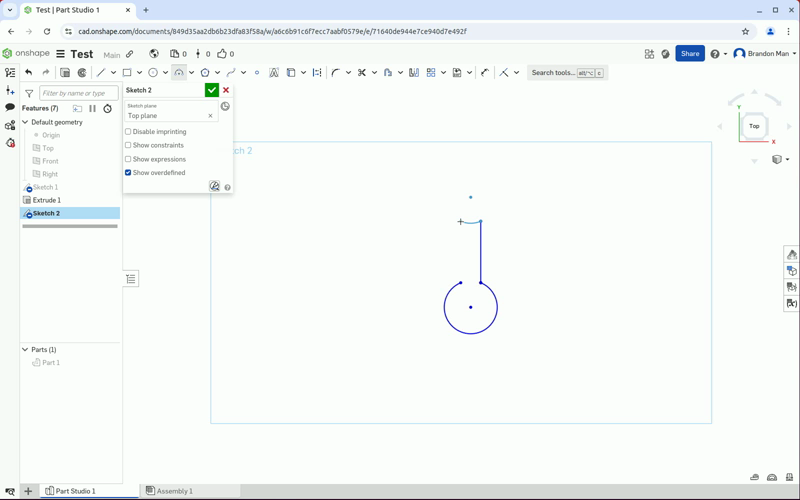
mouse_move(470, 170)
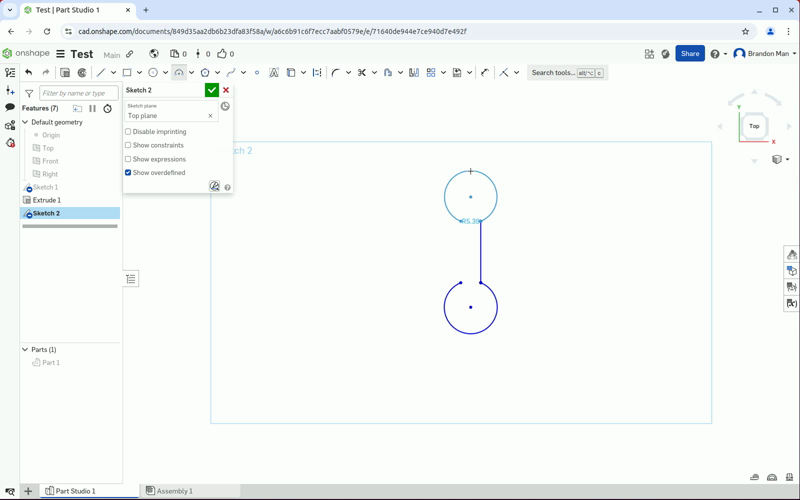
click(470, 170)
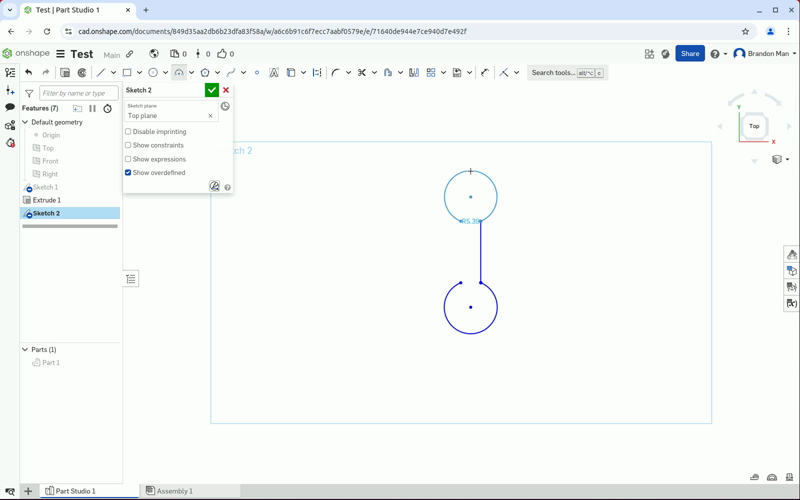
key_up(shift)
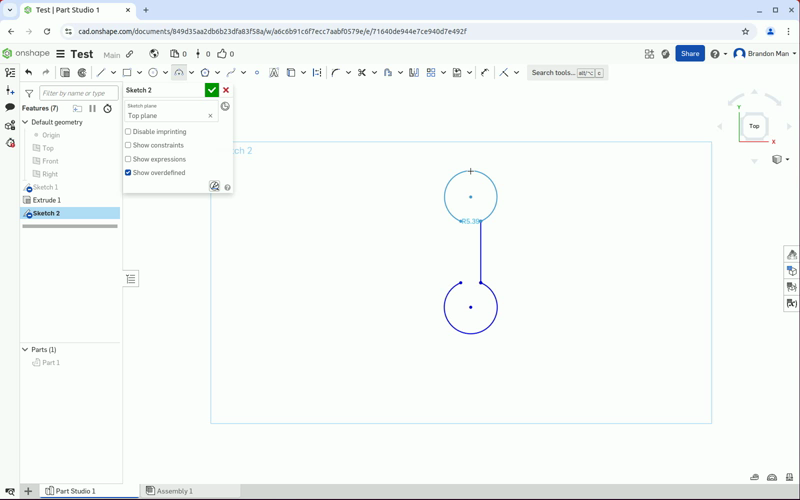
key(esc)
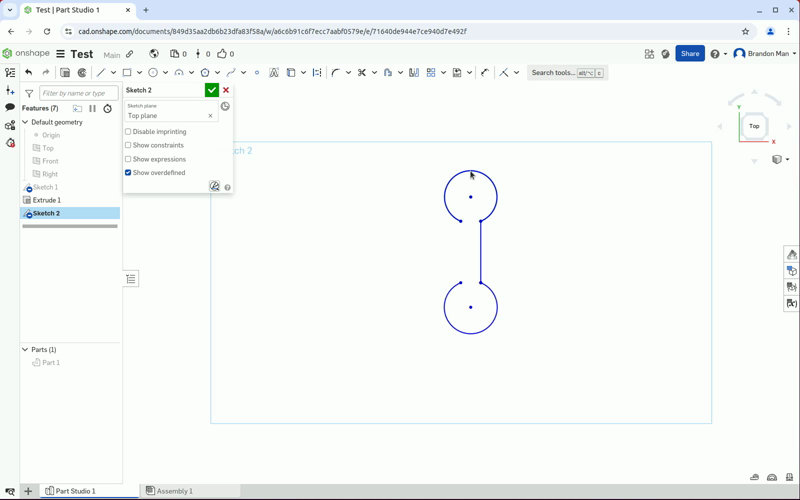
key(l)
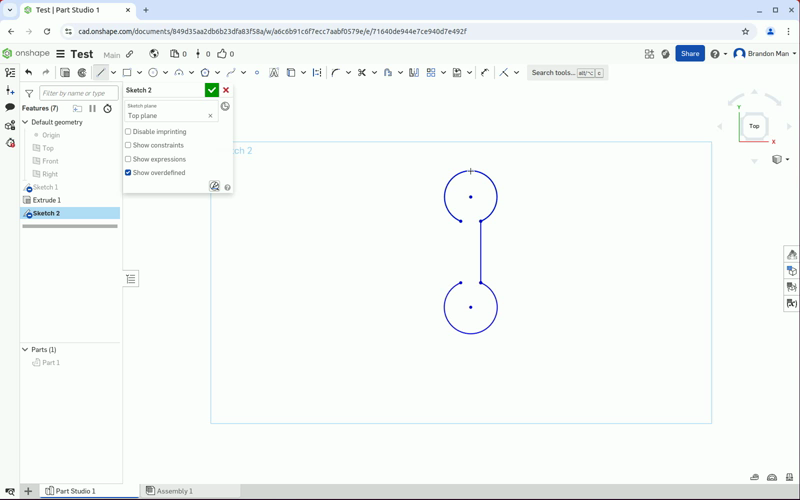
mouse_move(460, 221)
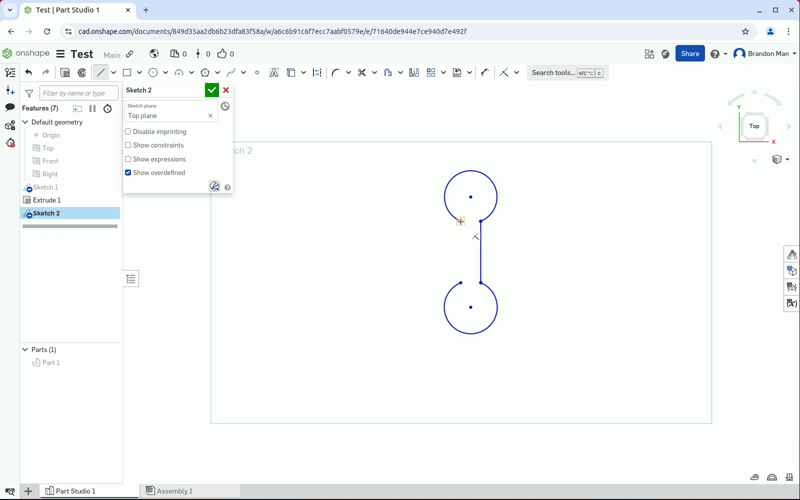
click(460, 221)
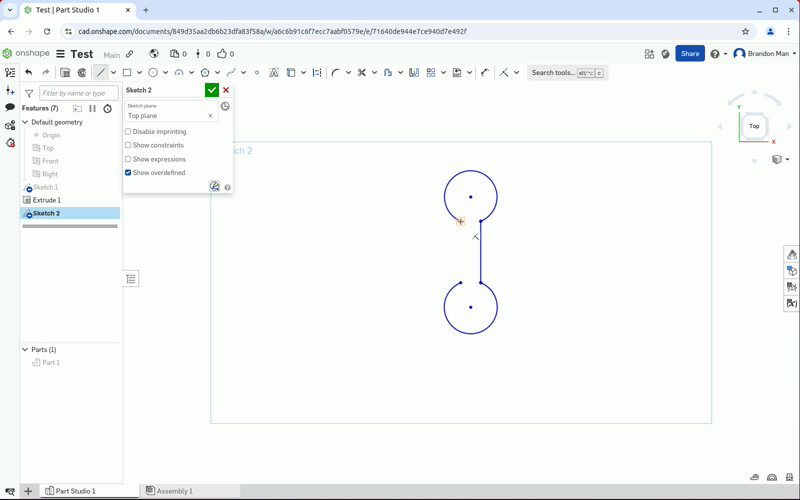
key_down(shift)
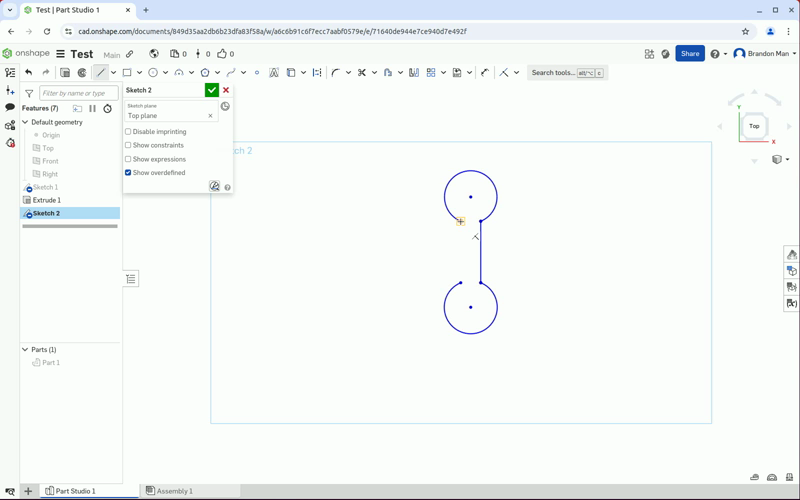
mouse_move(490, 221)
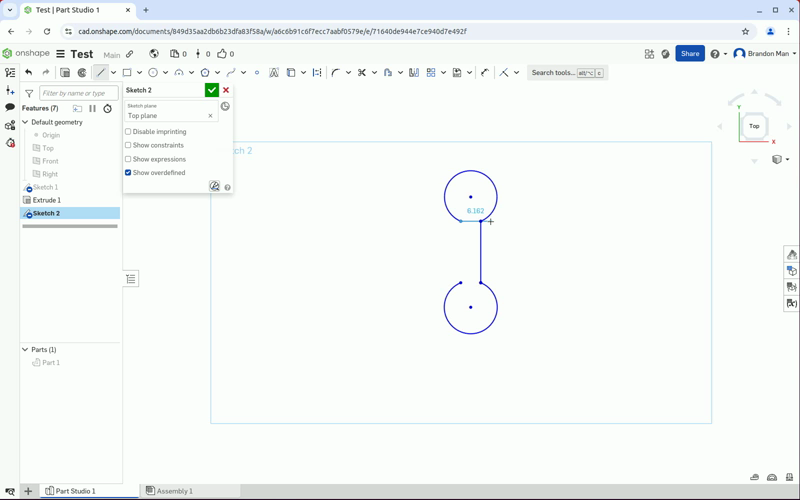
mouse_move(460, 243)
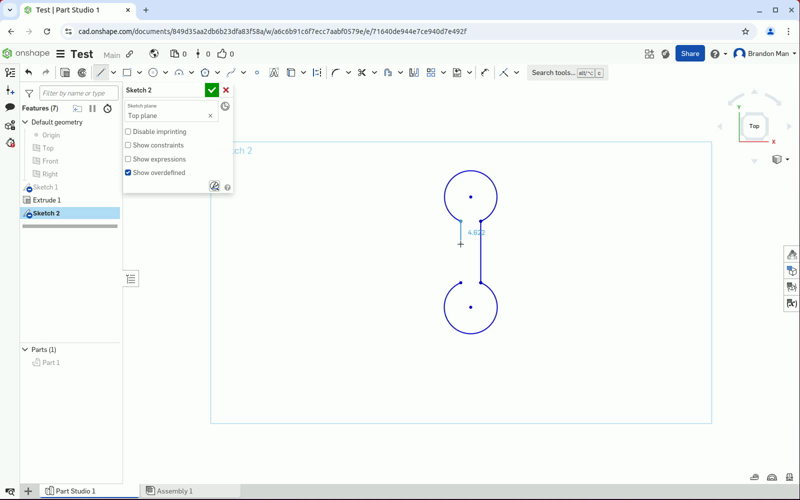
click(460, 243)
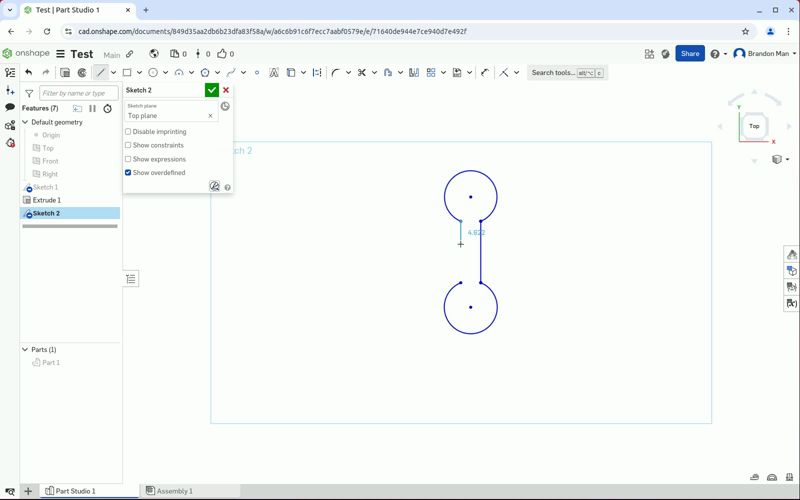
key_up(shift)
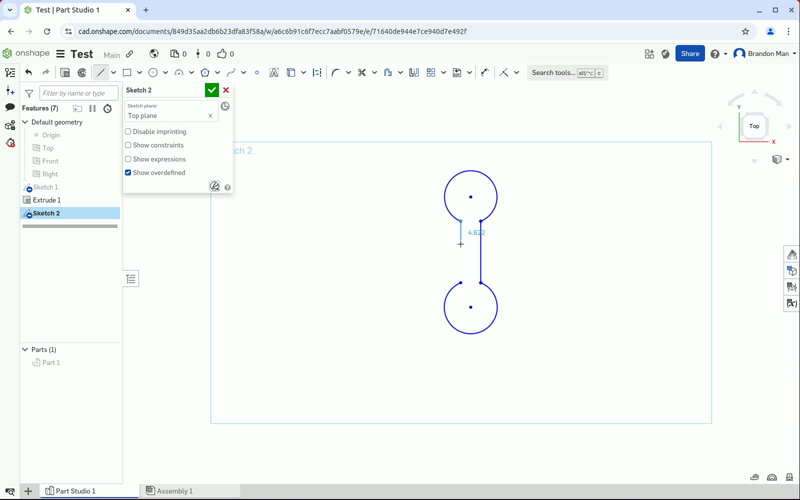
key_down(shift)
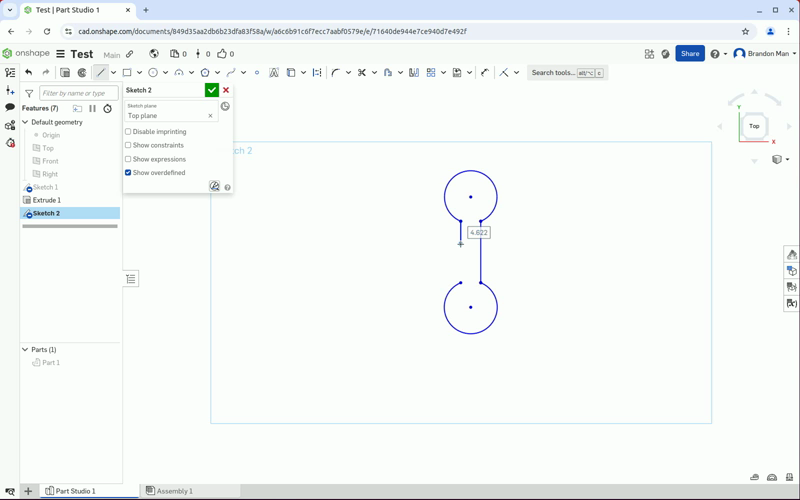
mouse_move(490, 243)
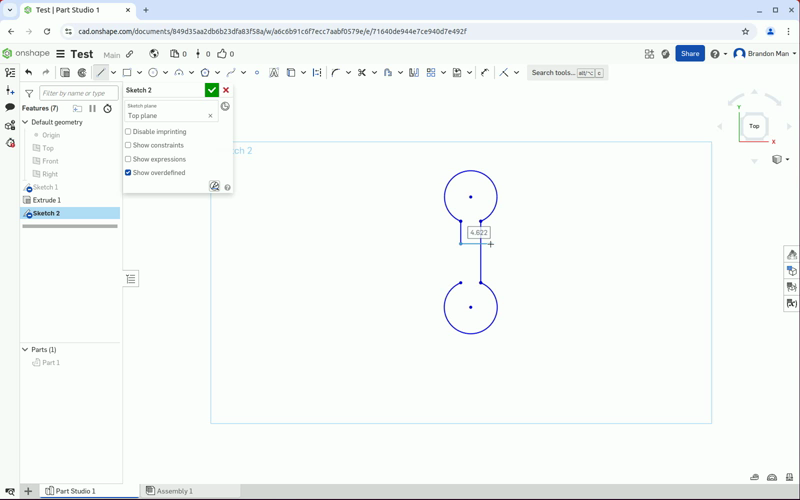
mouse_move(460, 260)
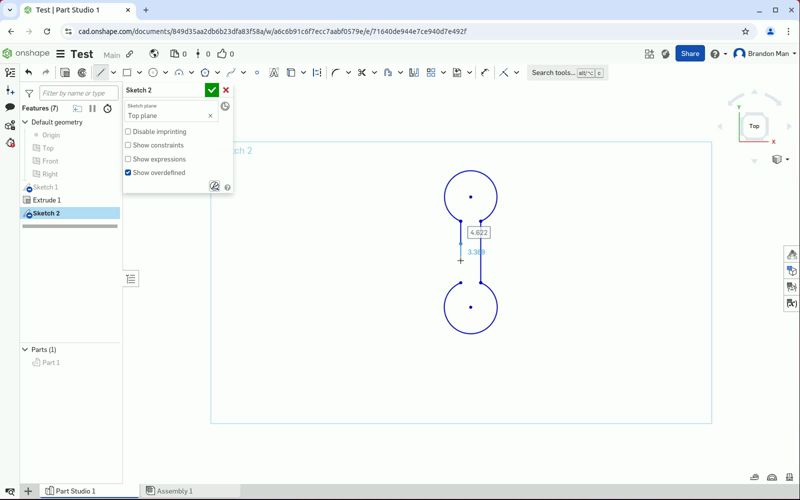
click(460, 260)
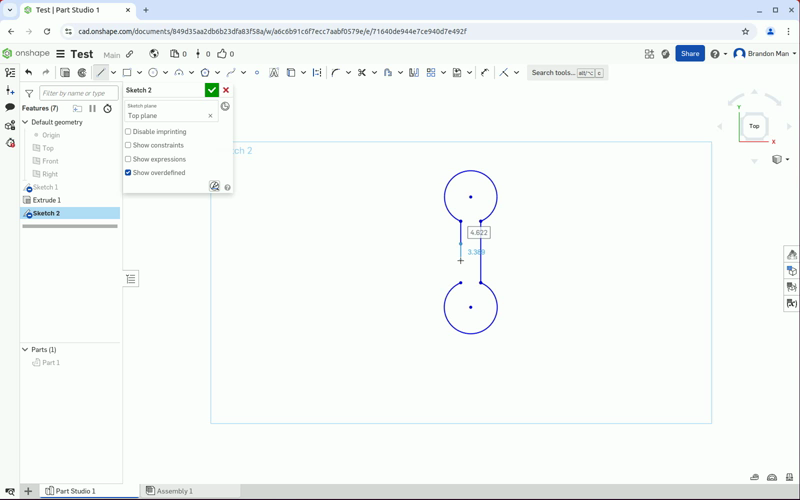
key_up(shift)
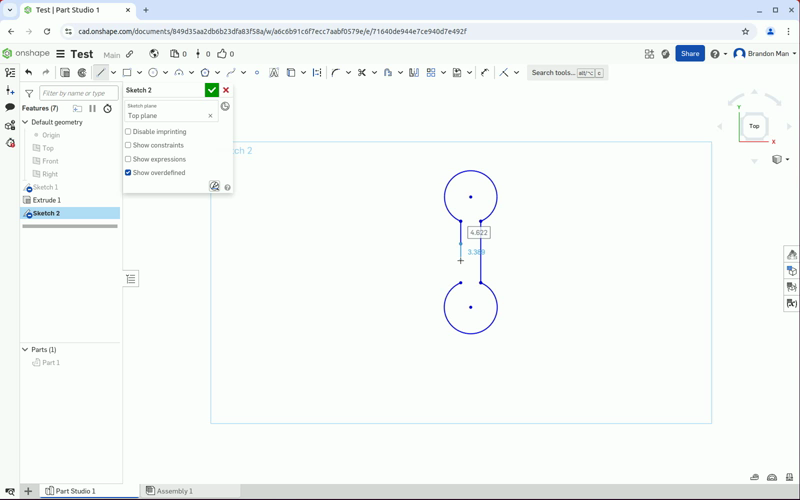
mouse_move(490, 260)
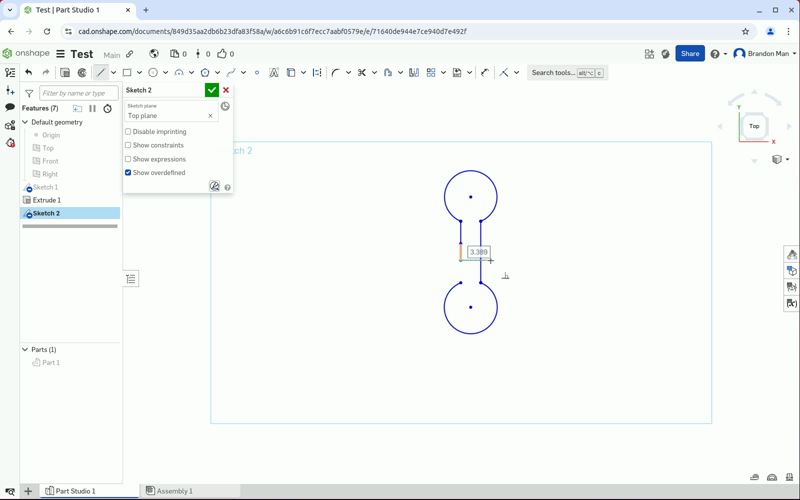
key_down(shift)
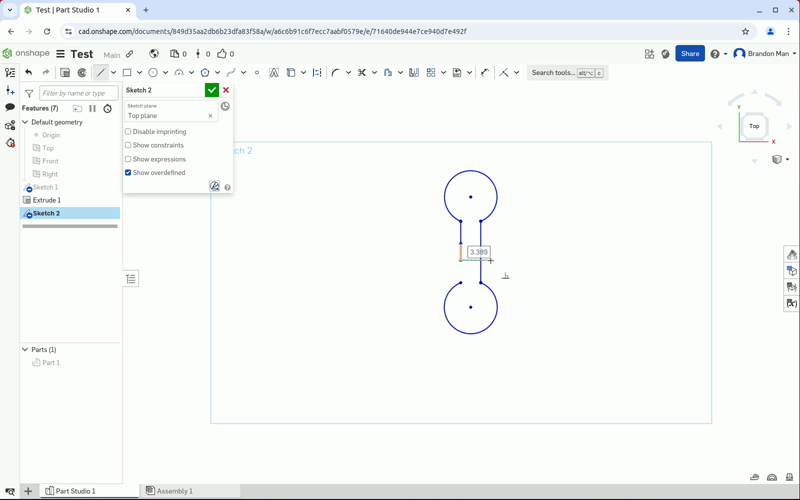
mouse_move(460, 282)
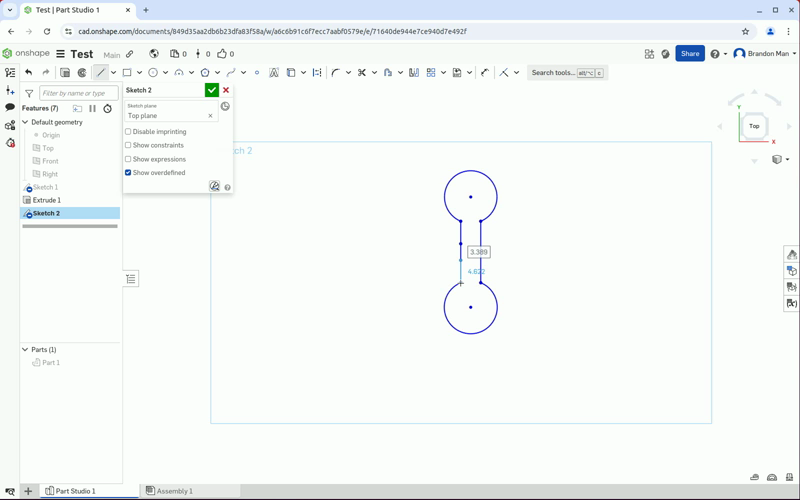
key_up(shift)
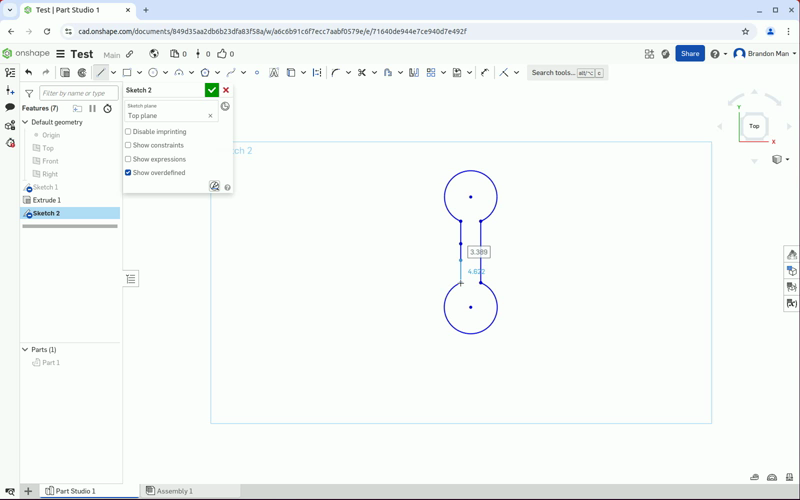
click(460, 282)
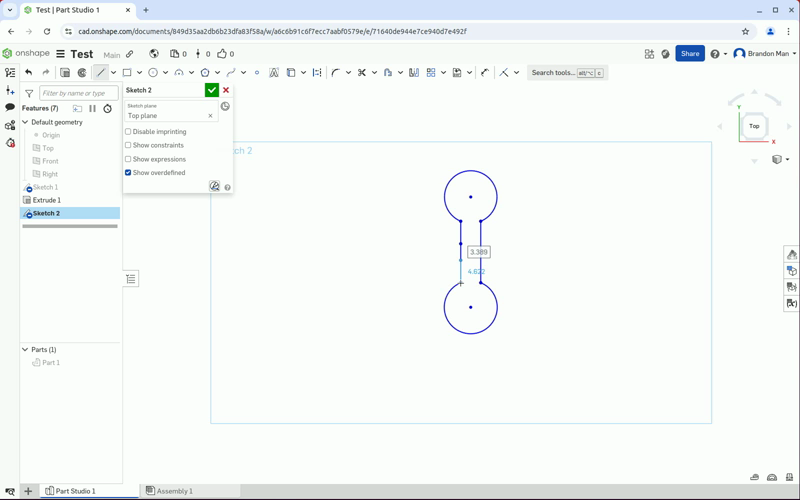
key(esc)
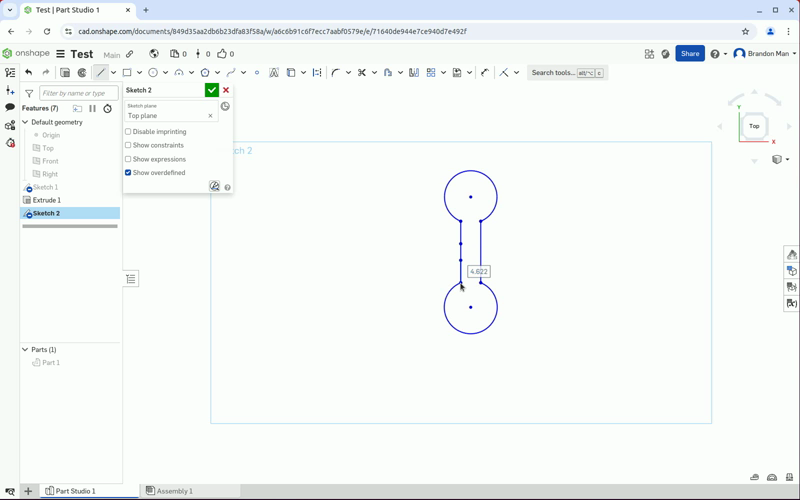
key(a)
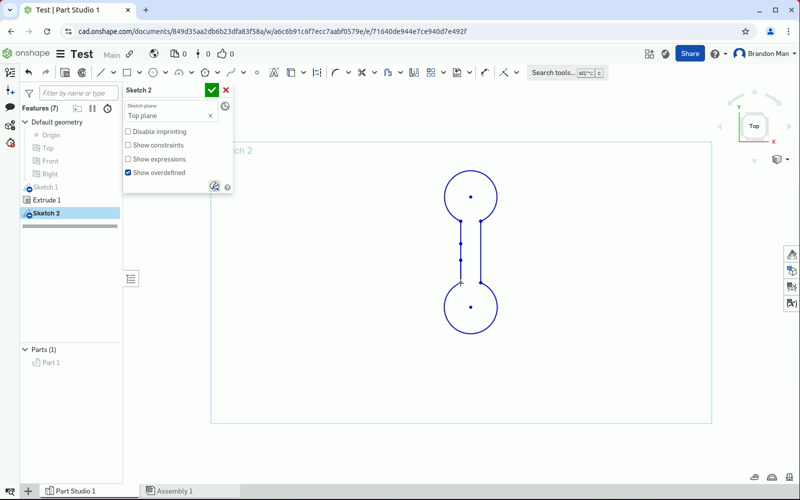
key_down(shift)
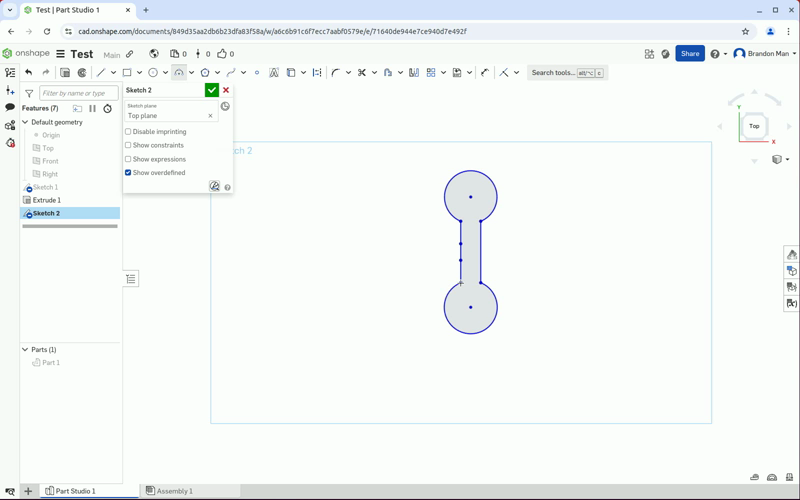
mouse_move(464, 285)
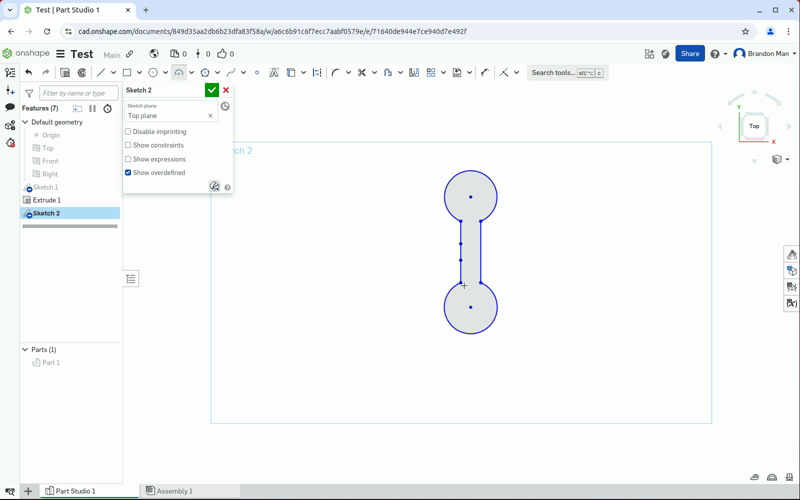
scroll(6)
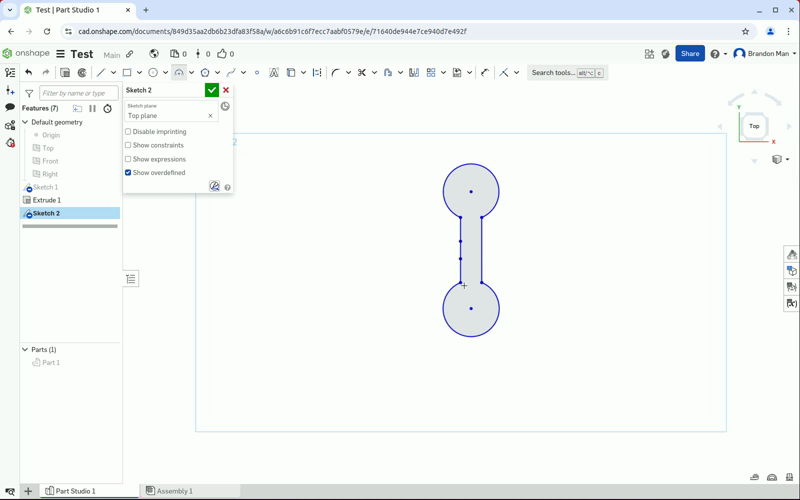
scroll(6)
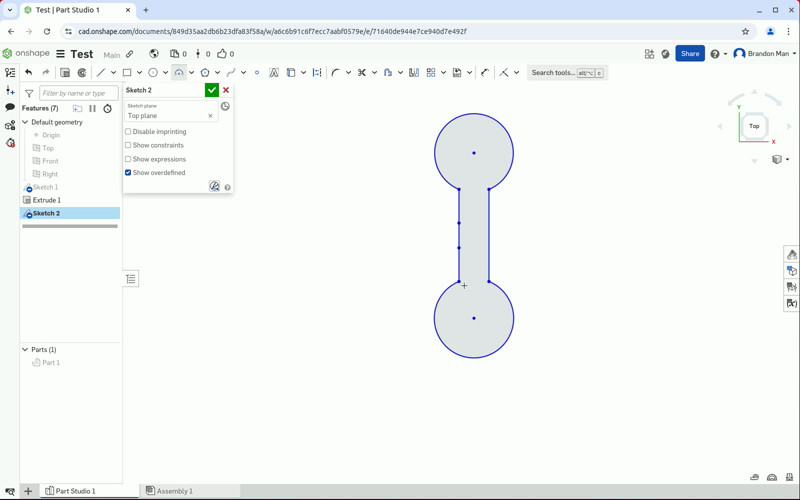
scroll(6)
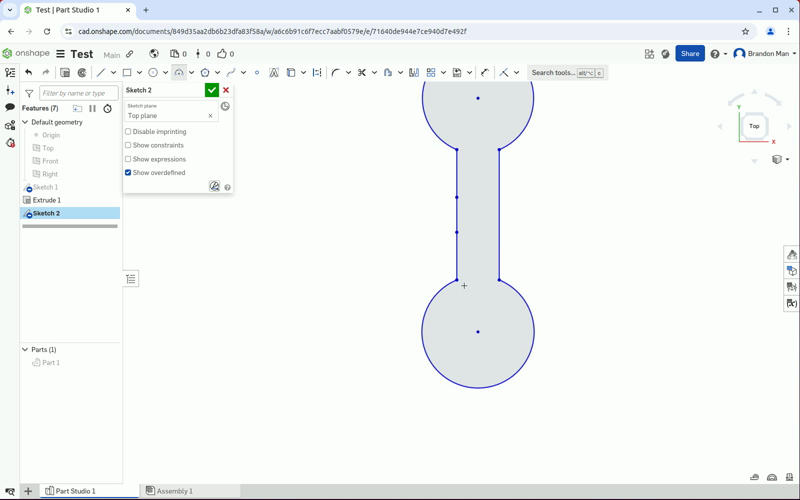
scroll(6)
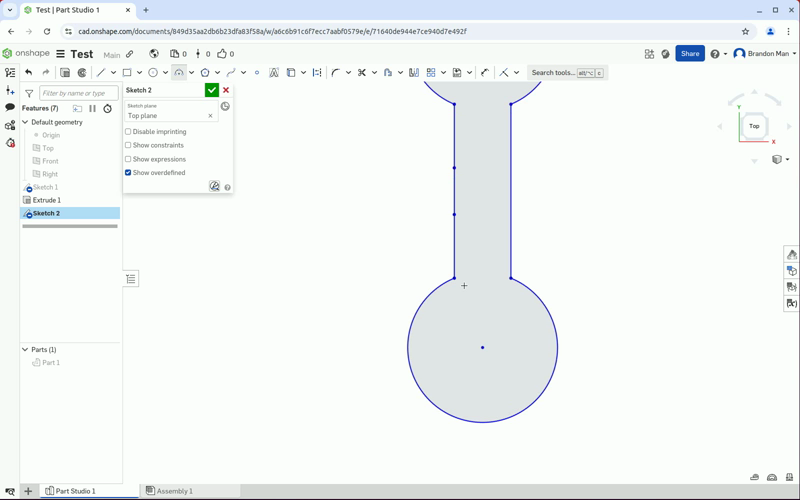
scroll(6)
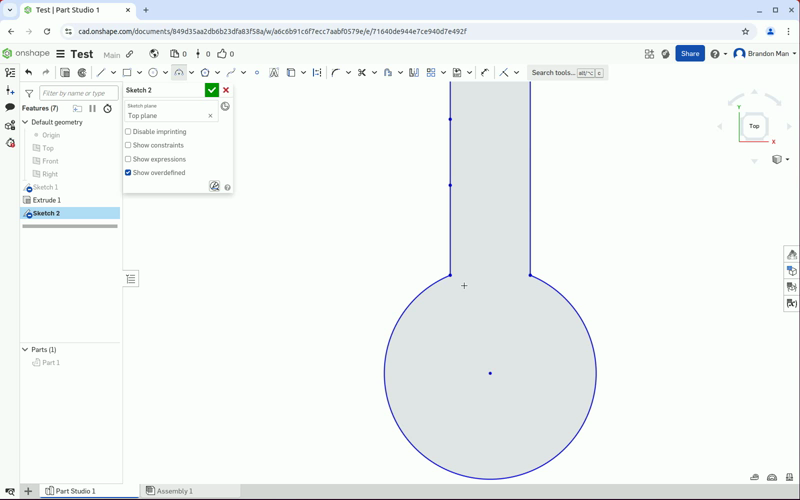
scroll(6)
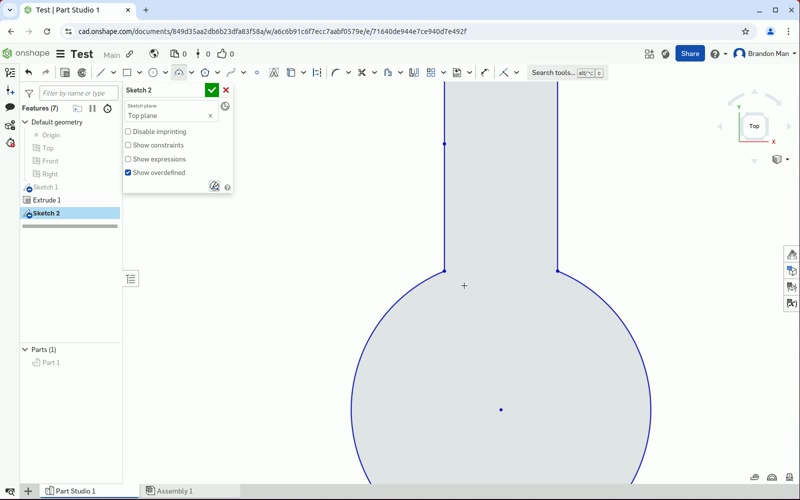
scroll(6)
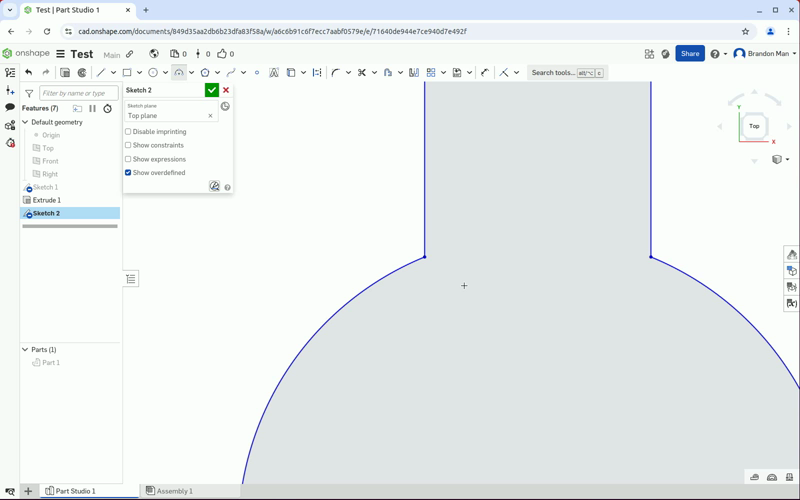
click(464, 285)
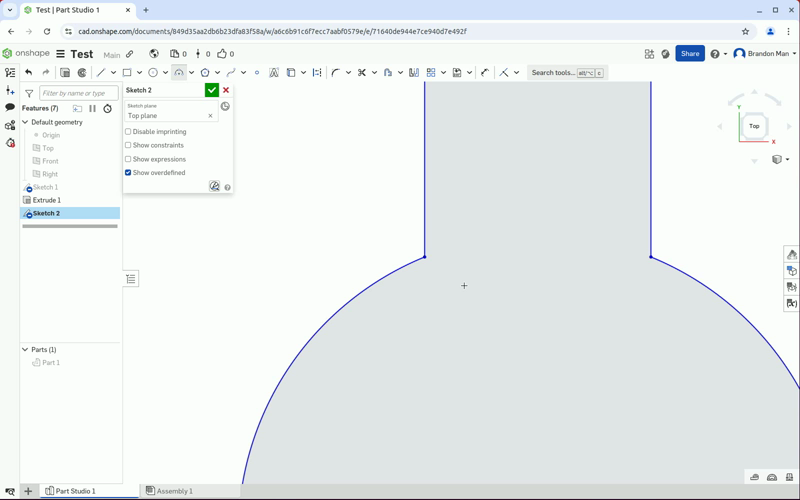
scroll(-6)
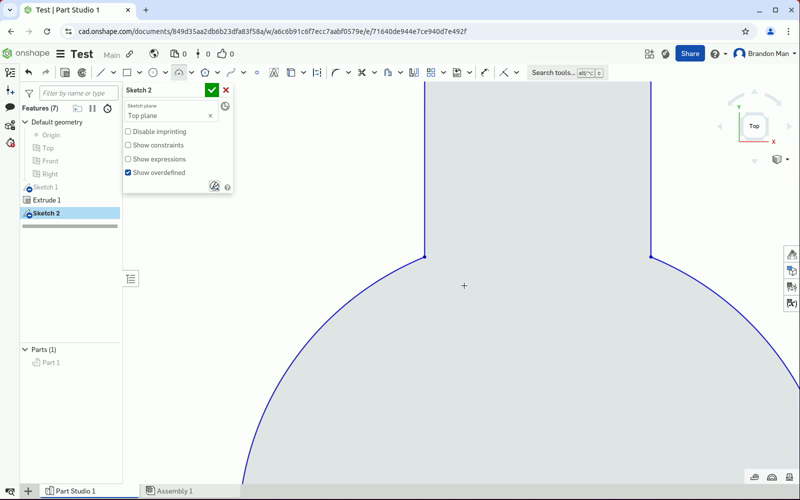
scroll(-6)
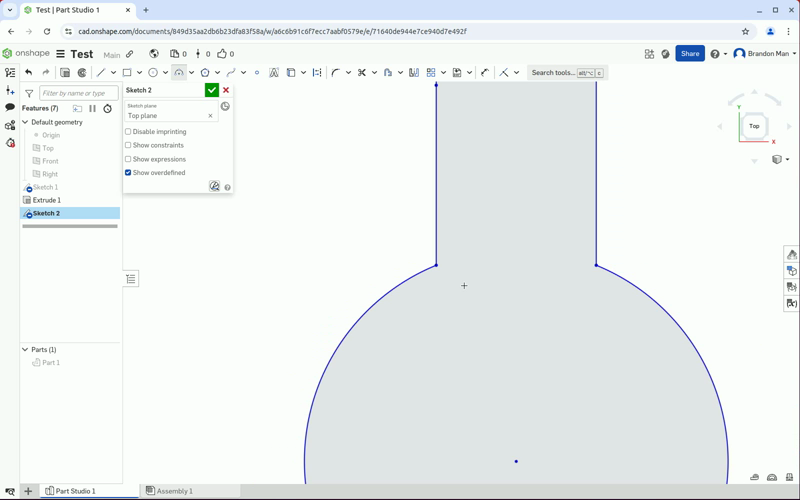
scroll(-6)
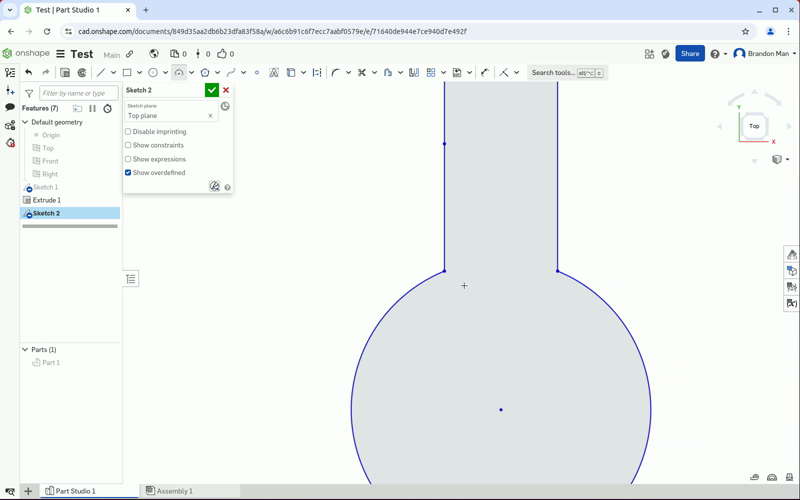
scroll(-6)
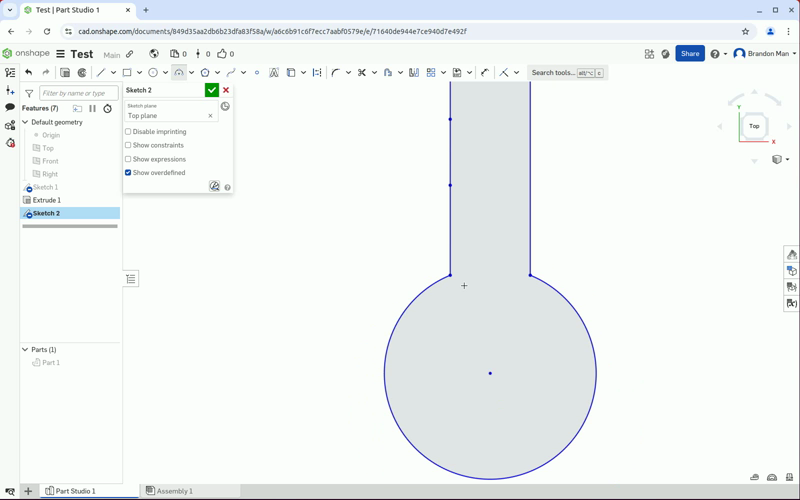
scroll(-6)
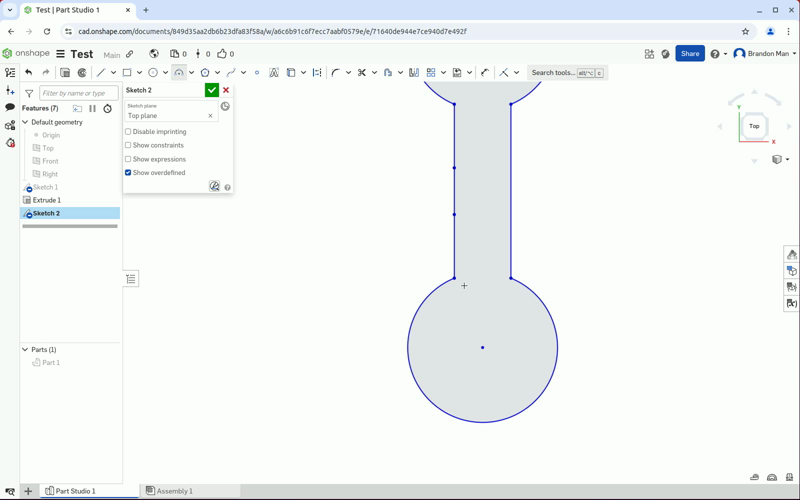
scroll(-6)
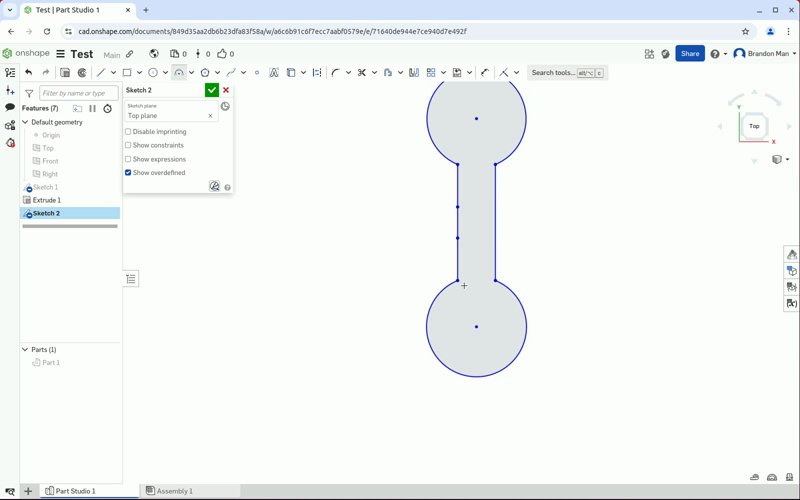
scroll(-6)
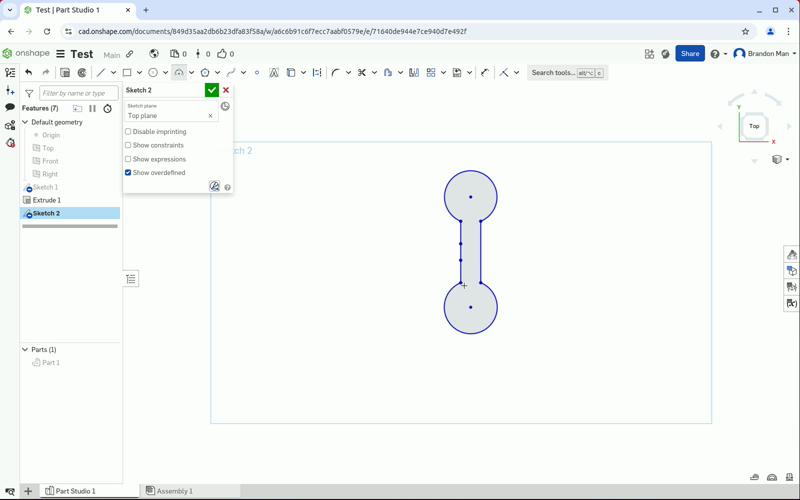
key_up(shift)
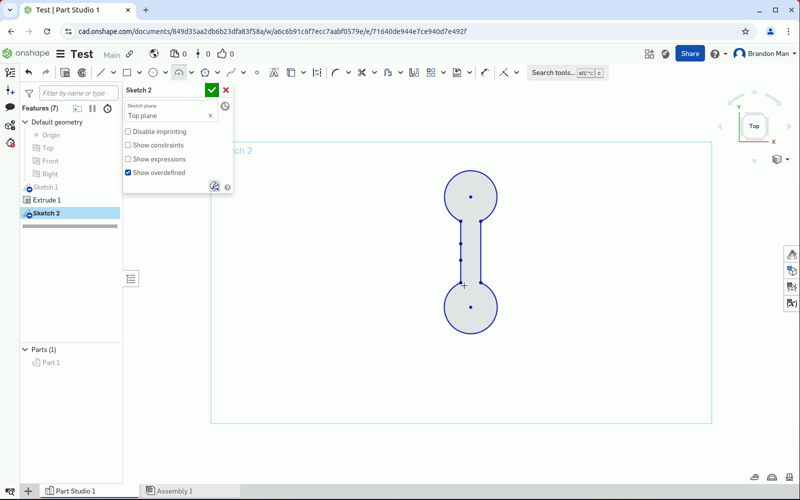
key_down(shift)
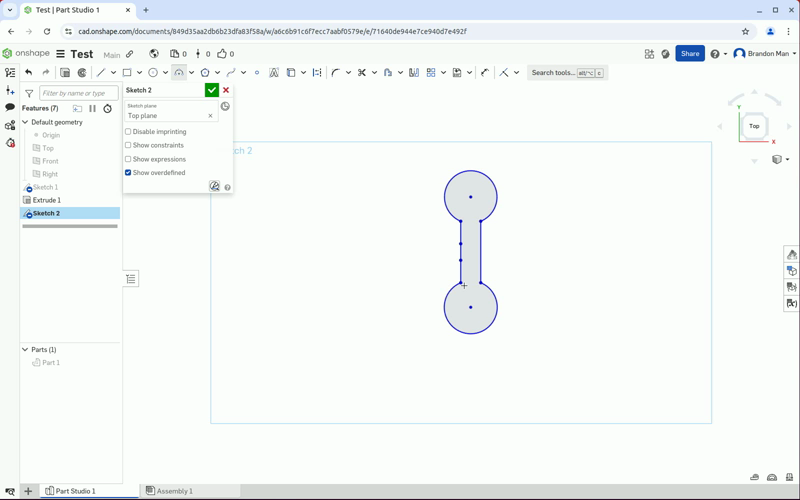
mouse_move(477, 285)
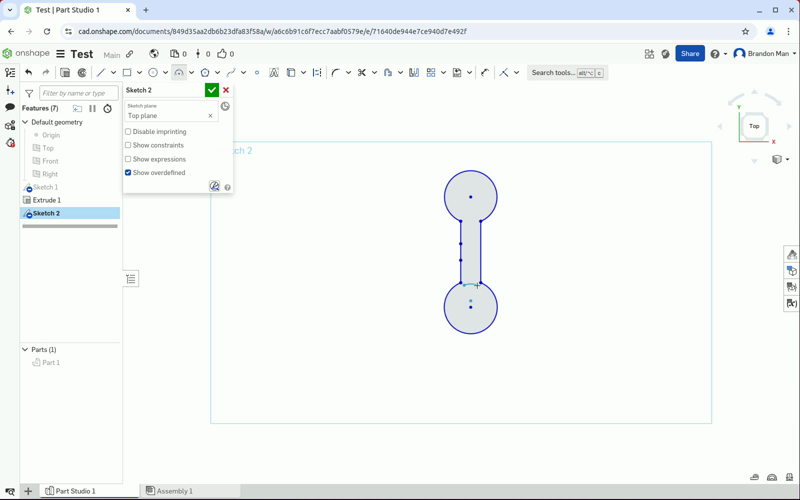
scroll(6)
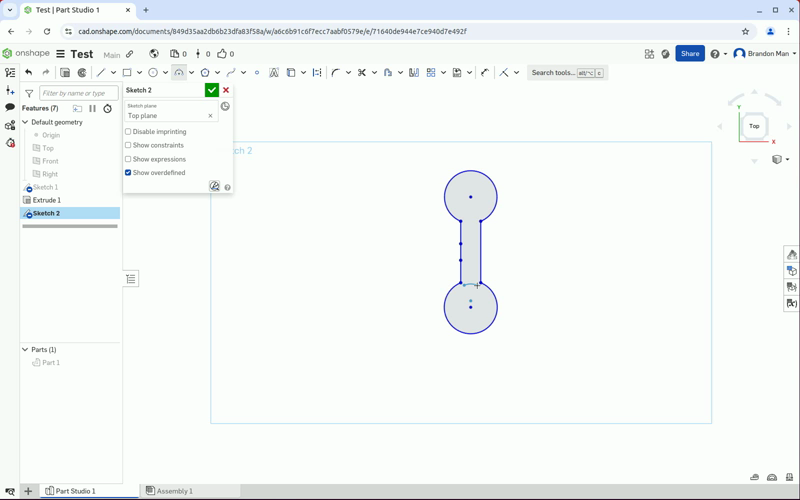
scroll(6)
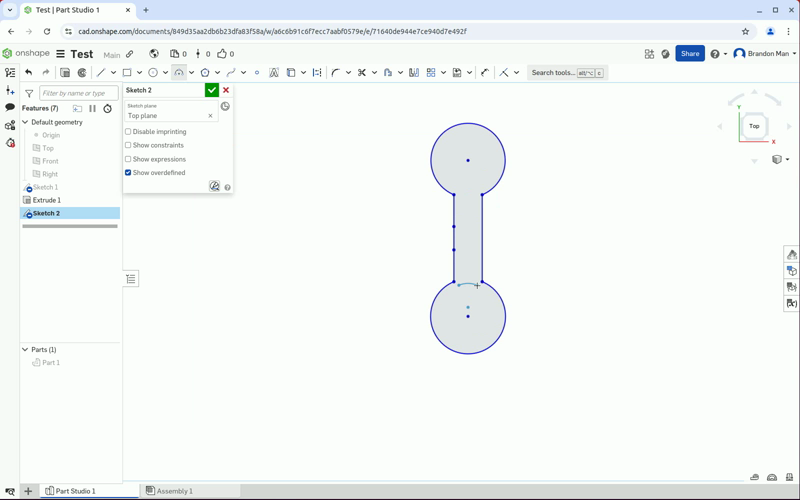
scroll(6)
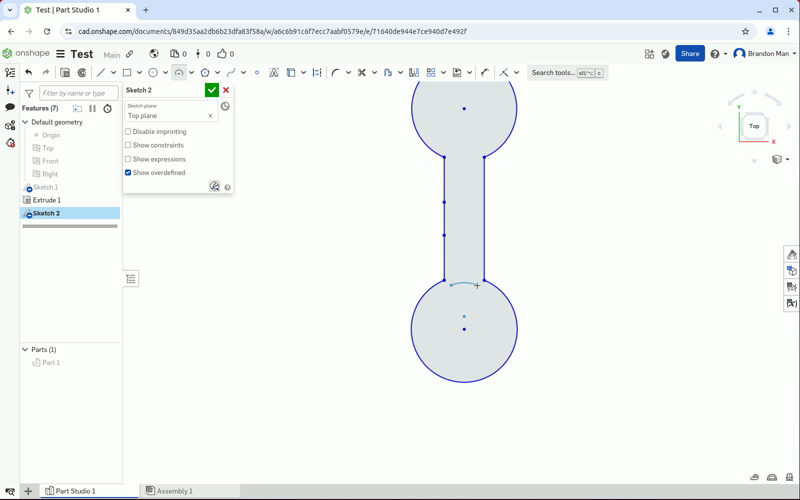
scroll(6)
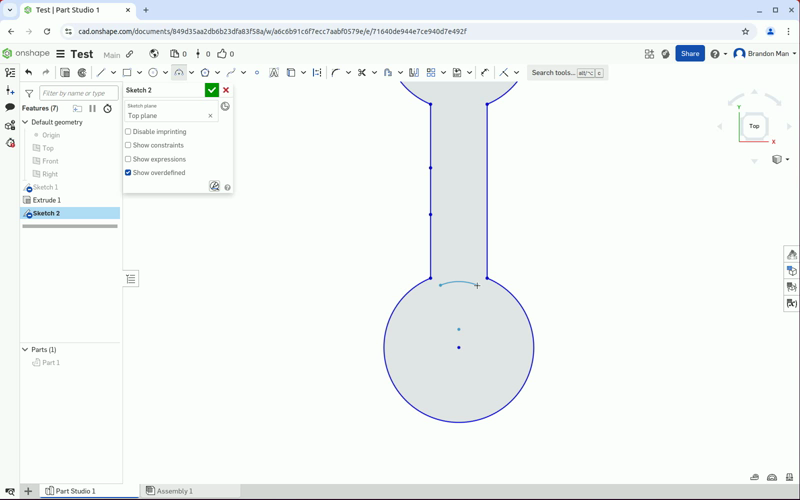
scroll(6)
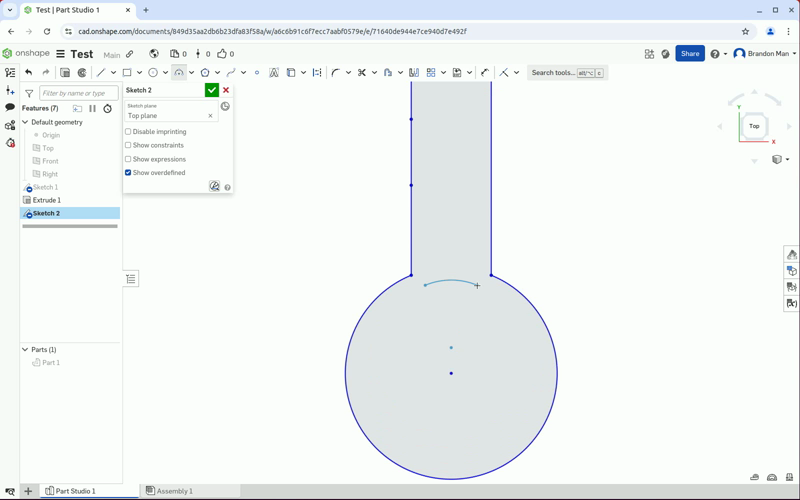
scroll(6)
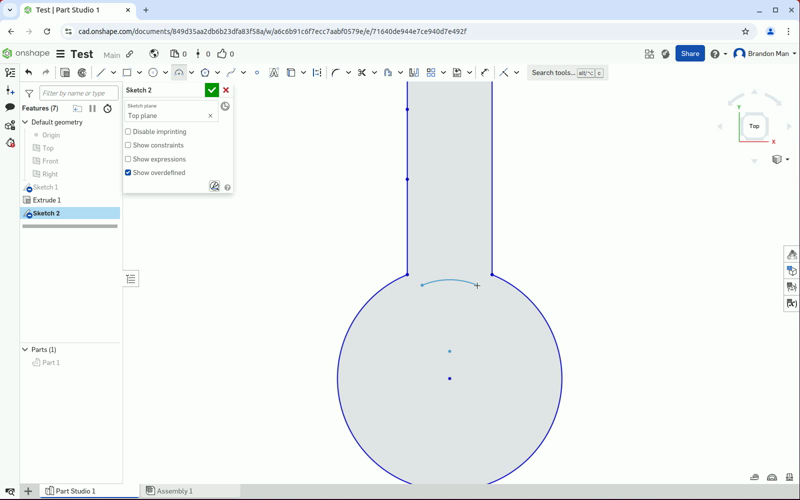
scroll(6)
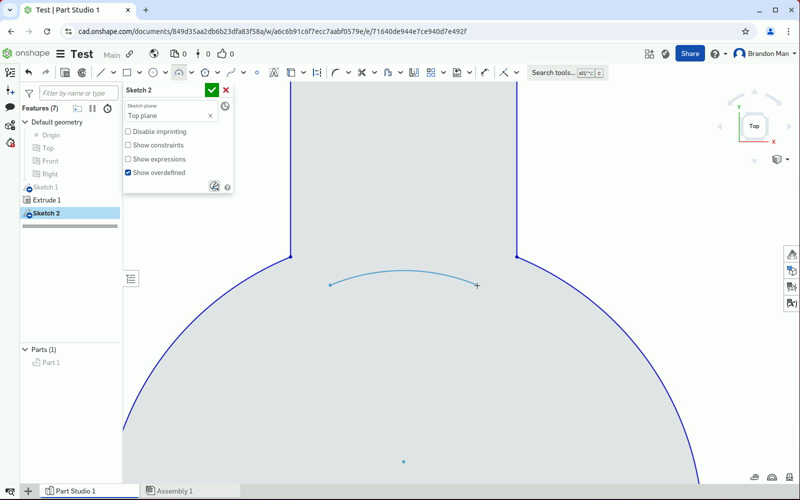
click(477, 285)
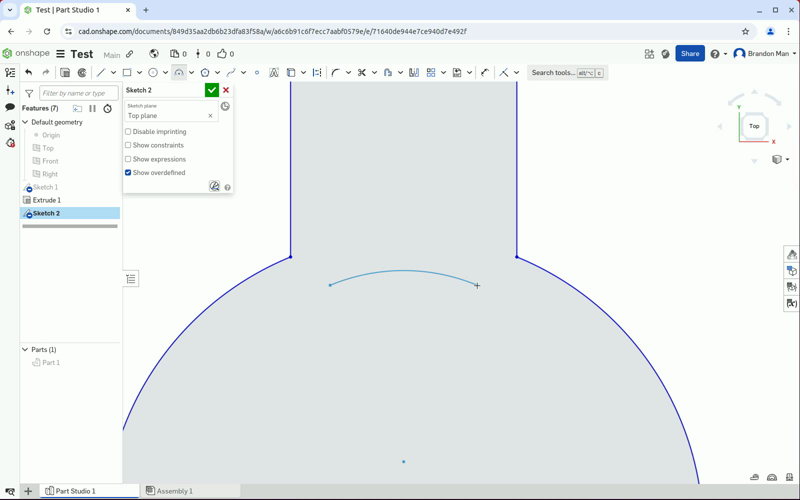
scroll(-6)
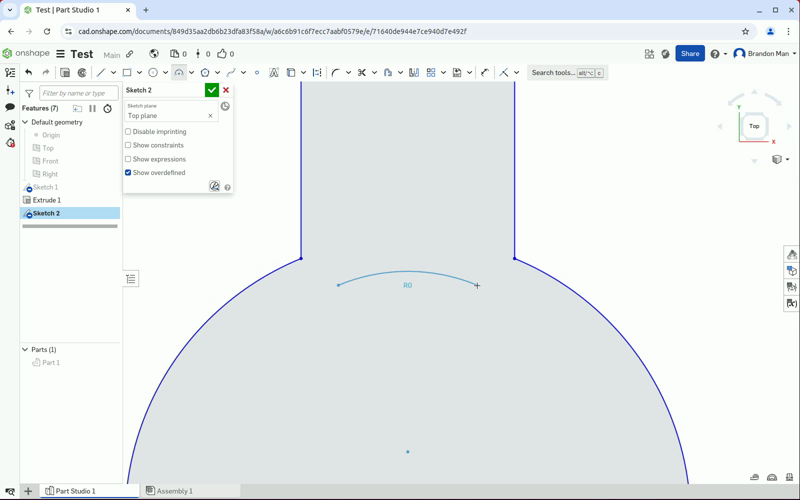
scroll(-6)
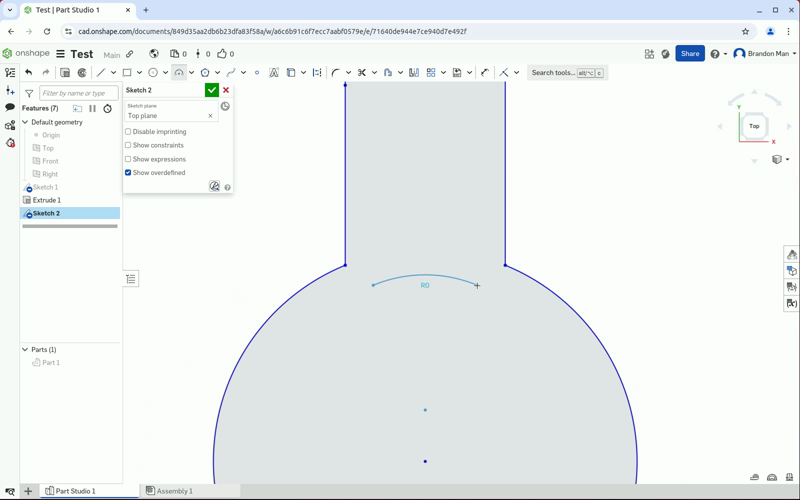
scroll(-6)
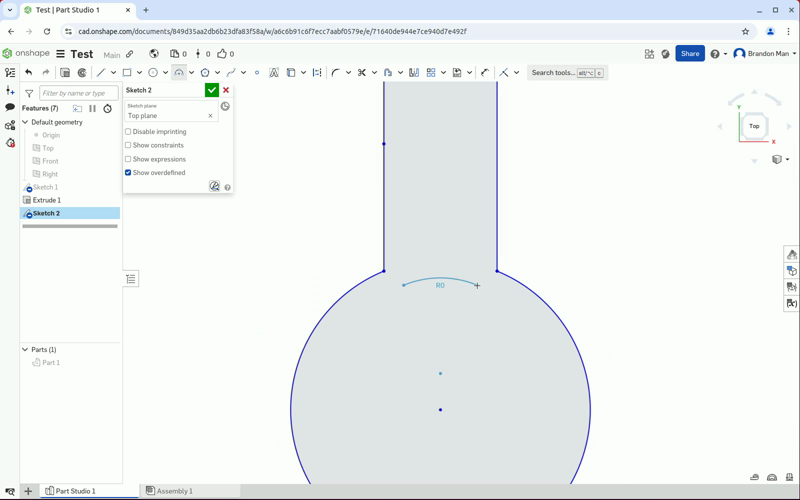
scroll(-6)
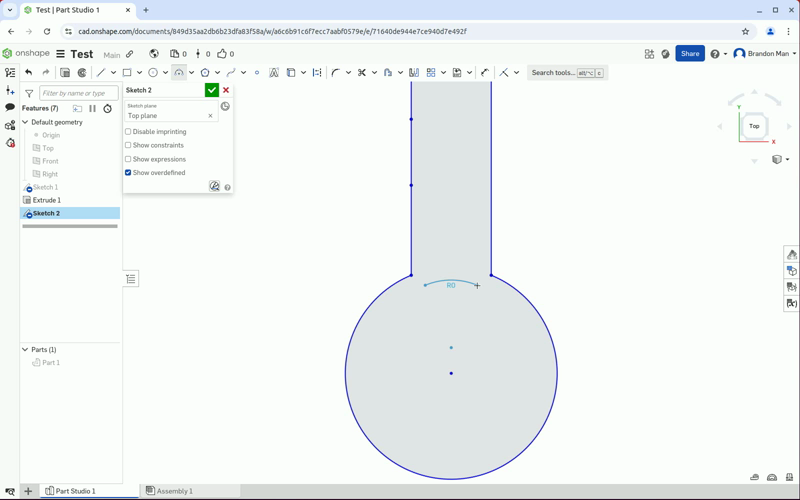
scroll(-6)
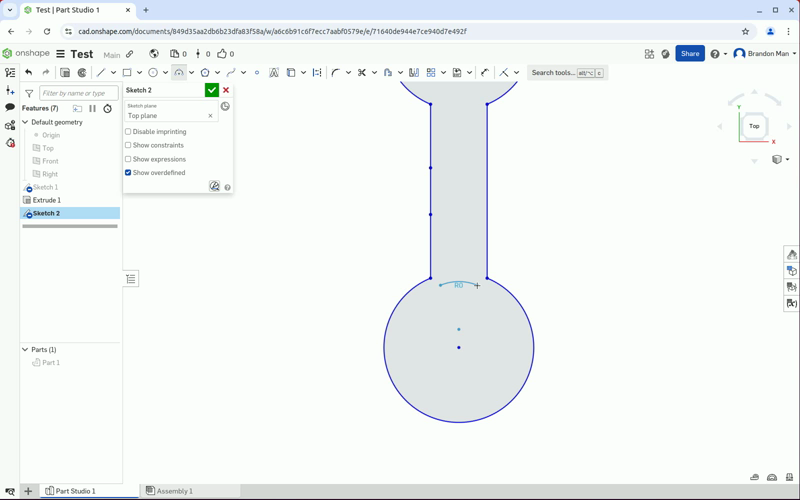
scroll(-6)
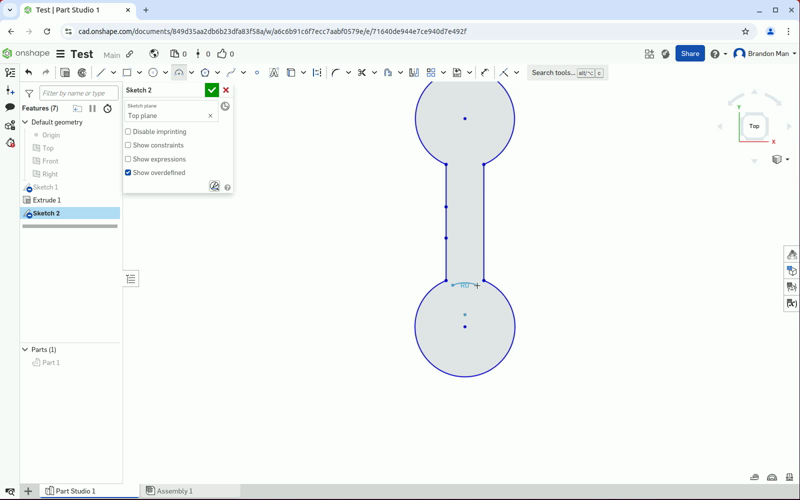
scroll(-6)
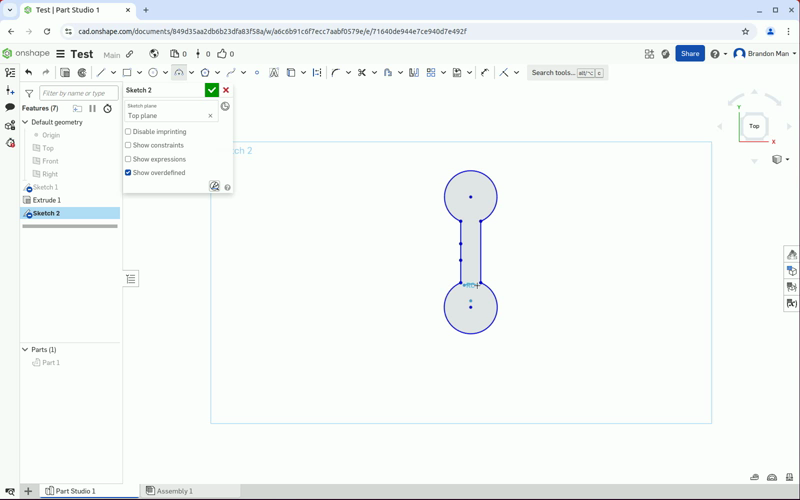
mouse_move(470, 333)
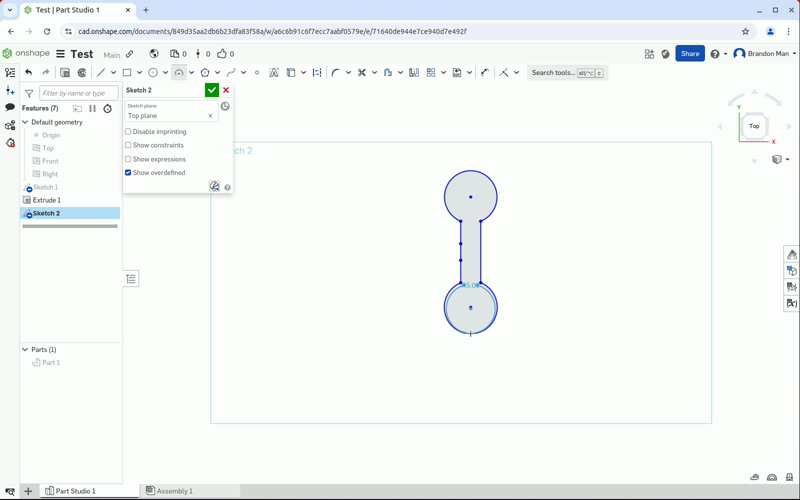
click(470, 333)
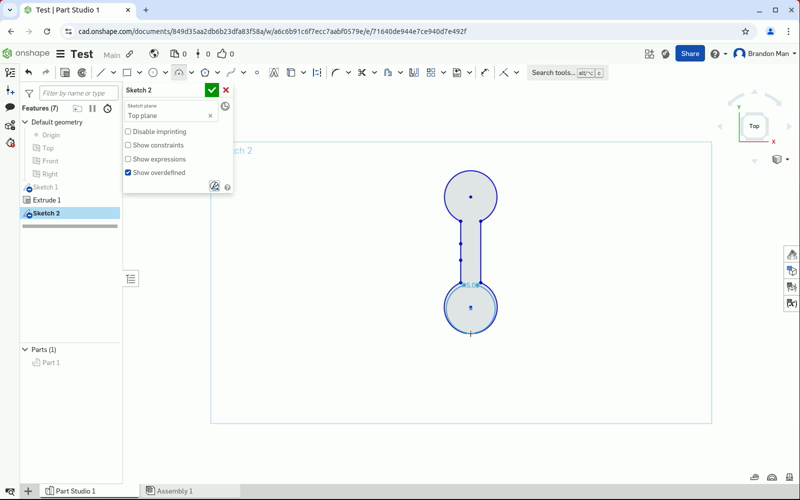
key_up(shift)
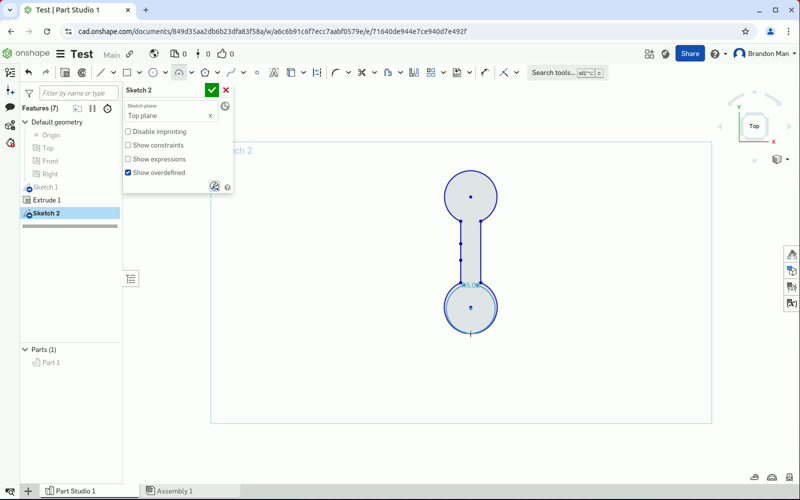
key(esc)
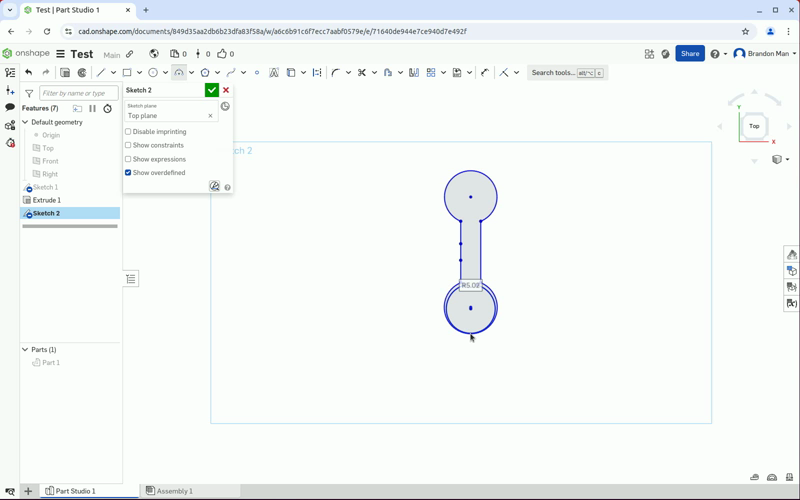
key(l)
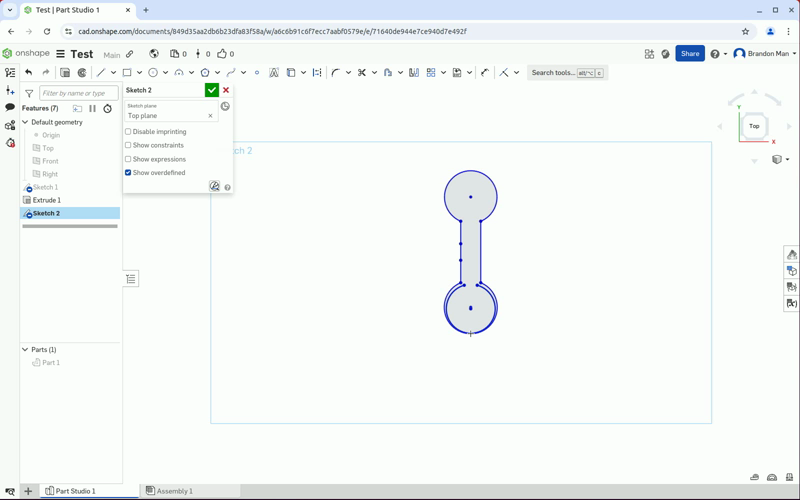
mouse_move(477, 285)
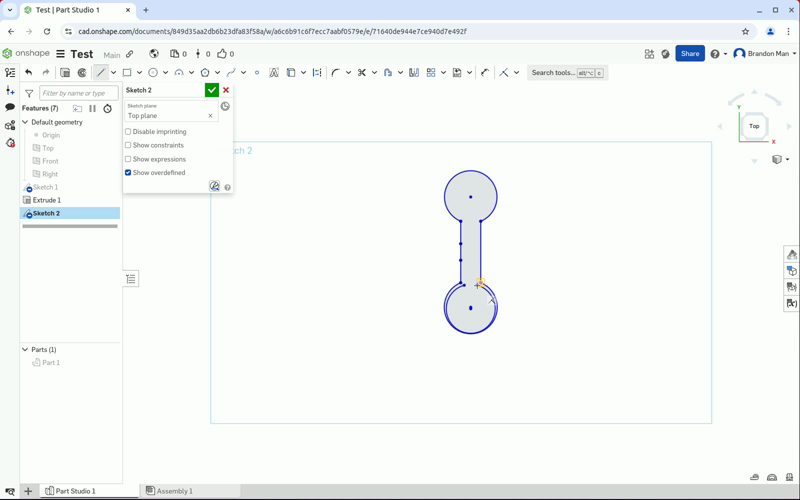
scroll(6)
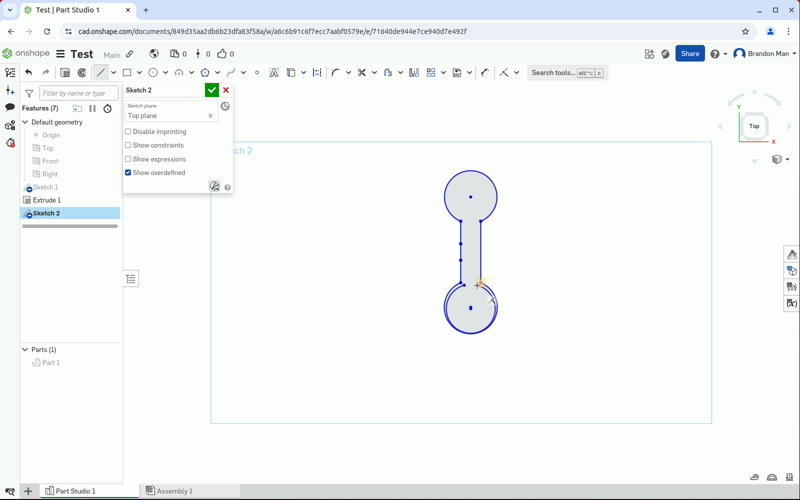
scroll(6)
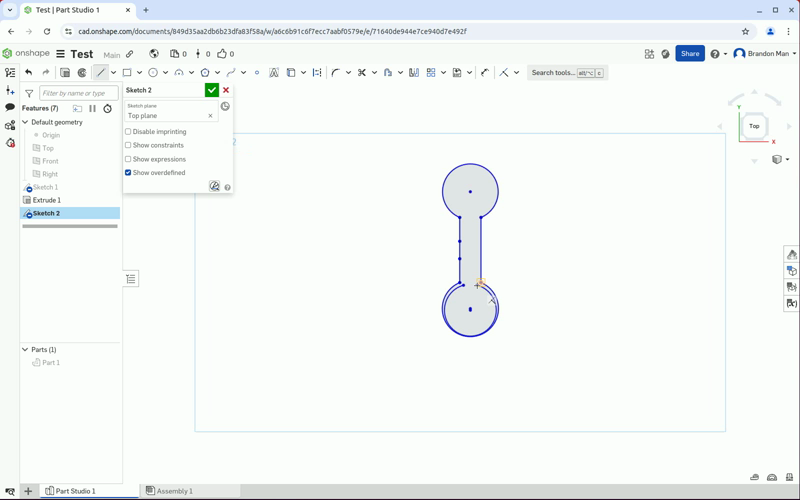
scroll(6)
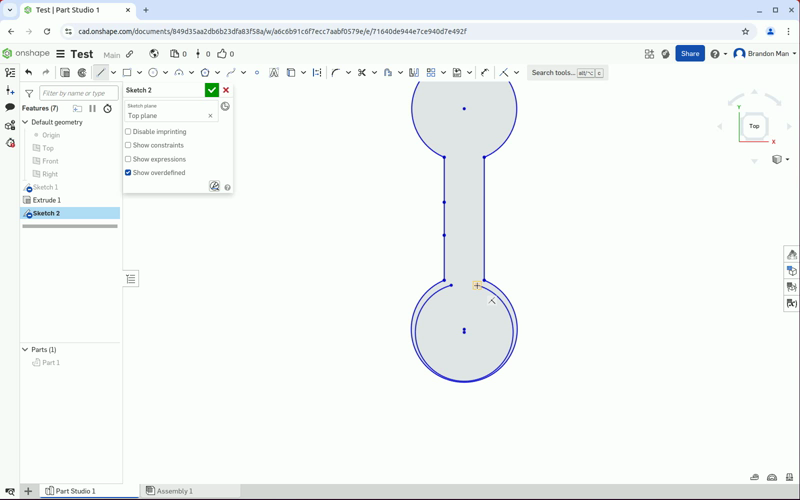
scroll(6)
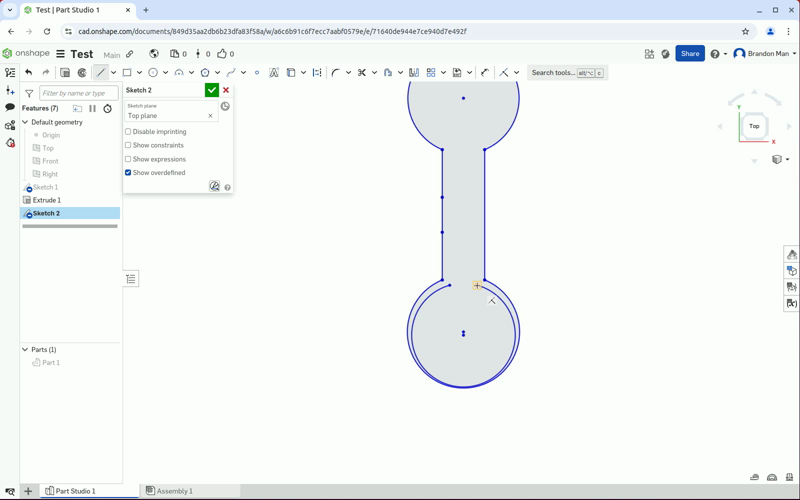
scroll(6)
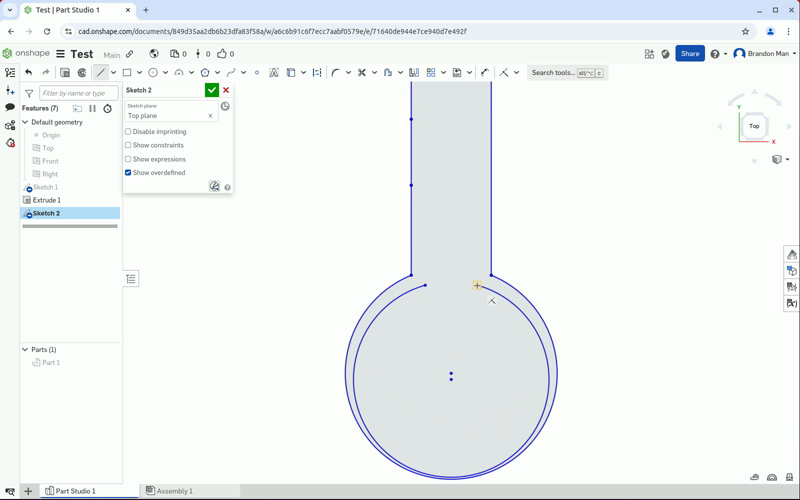
scroll(6)
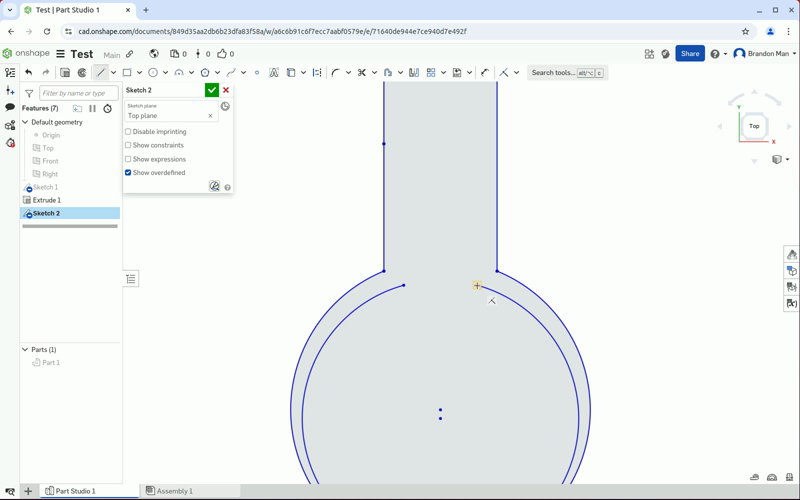
scroll(6)
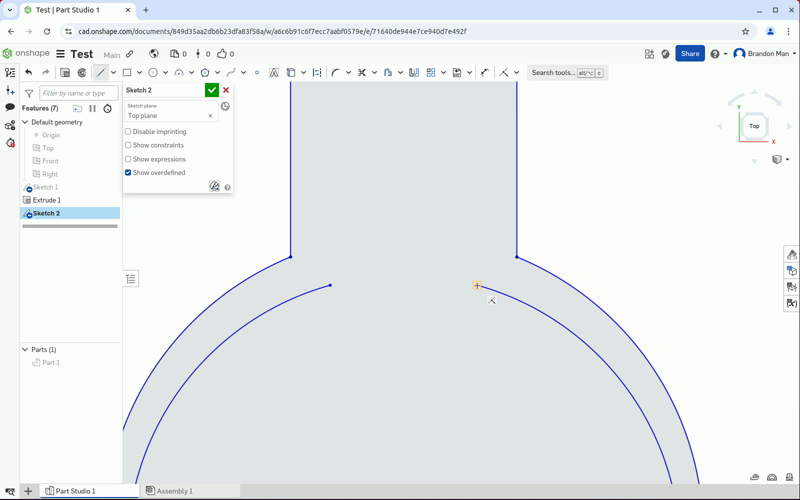
click(477, 285)
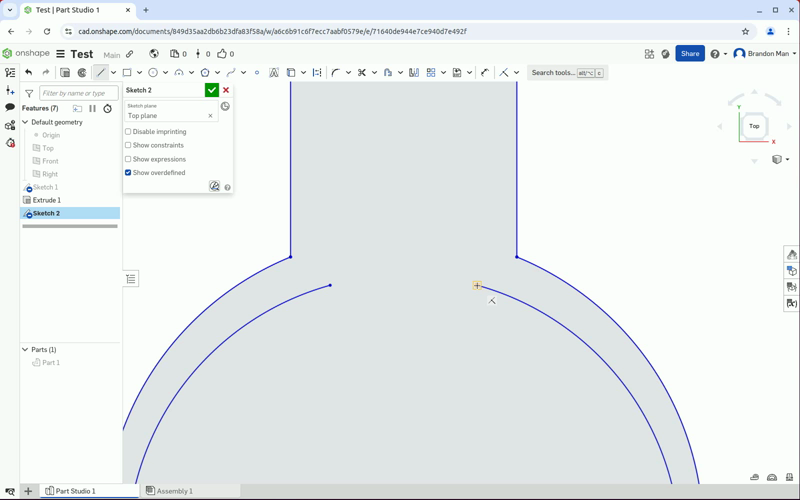
scroll(-6)
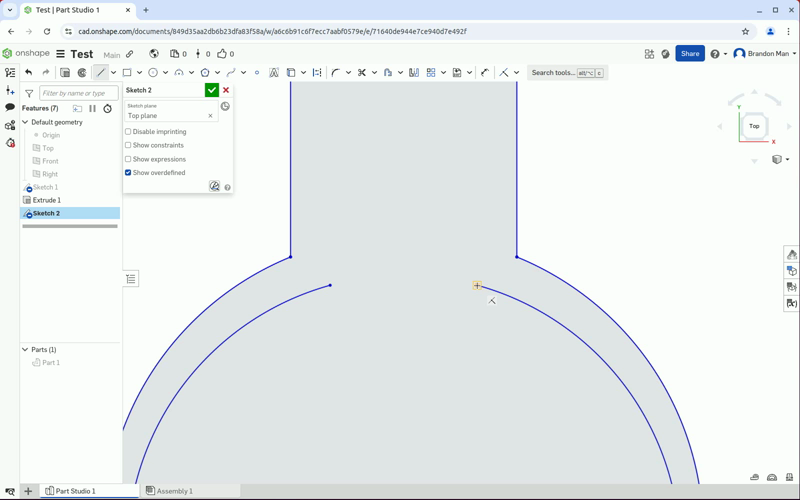
scroll(-6)
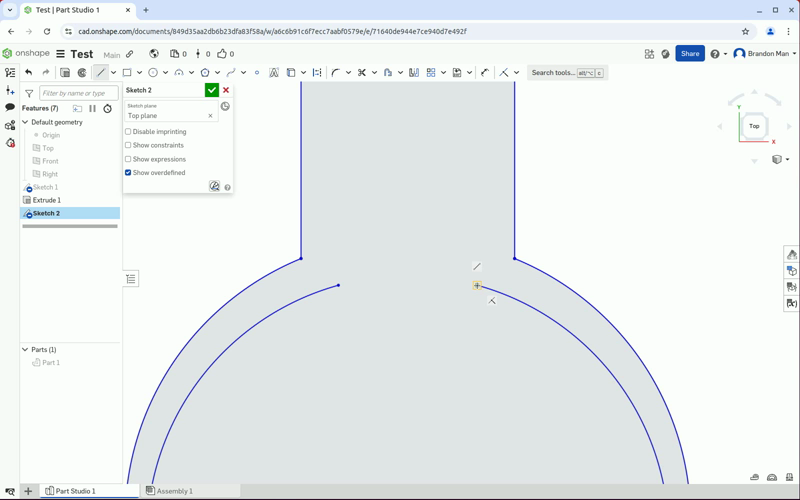
scroll(-6)
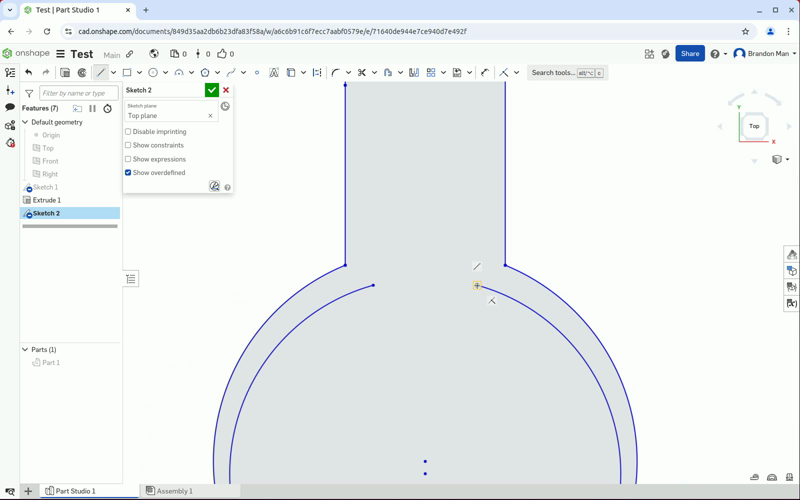
scroll(-6)
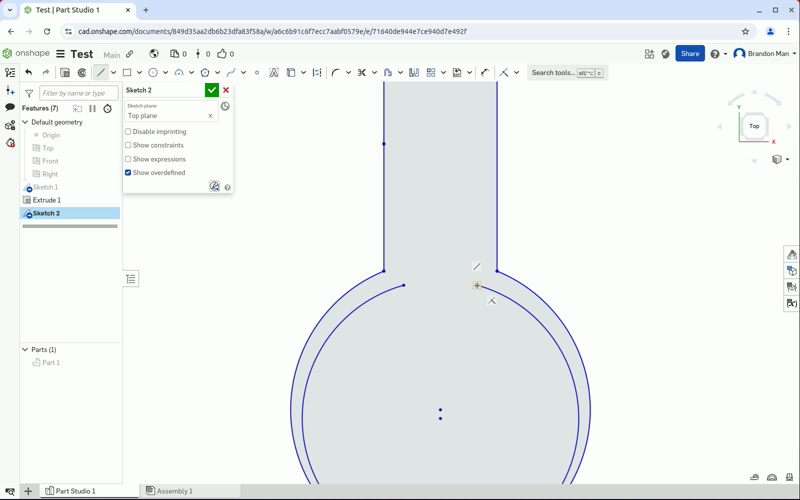
scroll(-6)
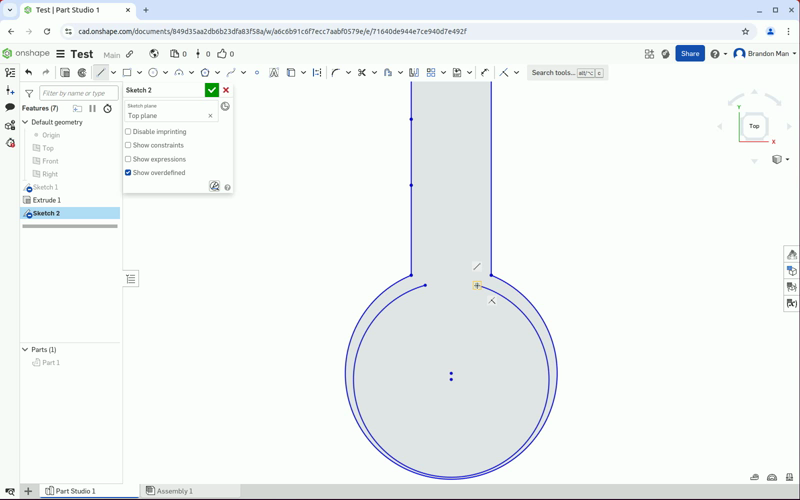
scroll(-6)
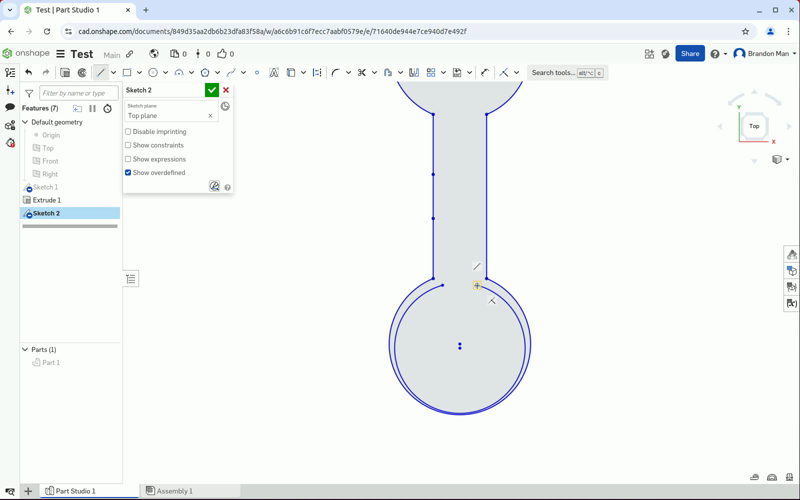
scroll(-6)
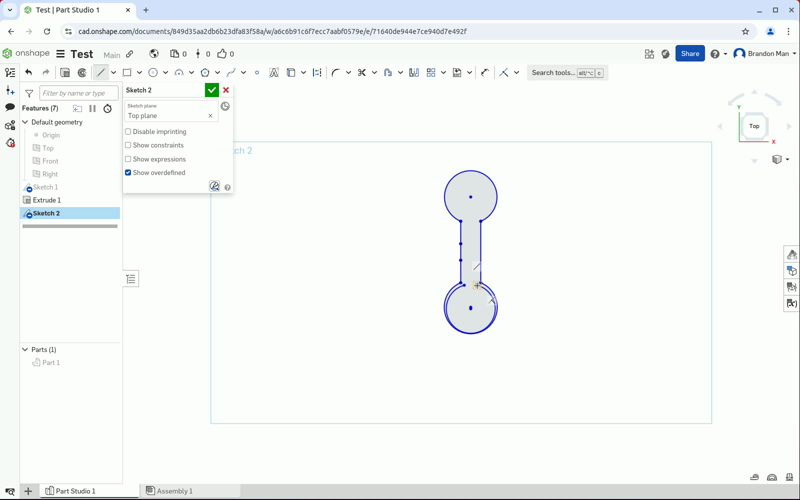
key_down(shift)
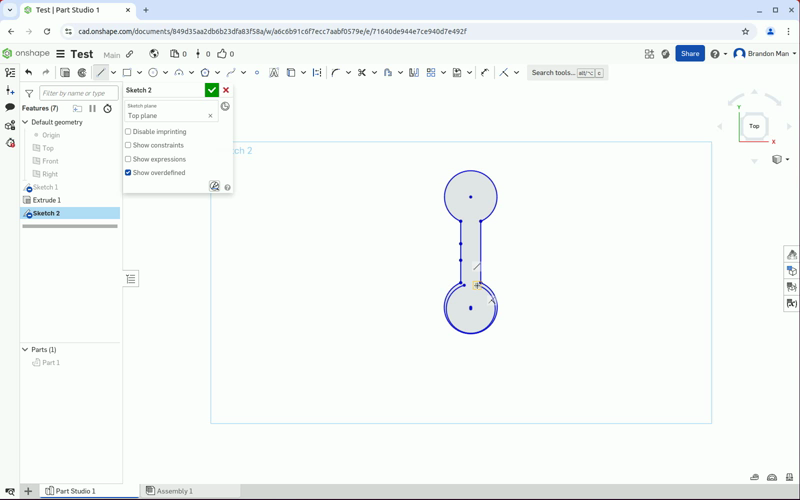
mouse_move(477, 217)
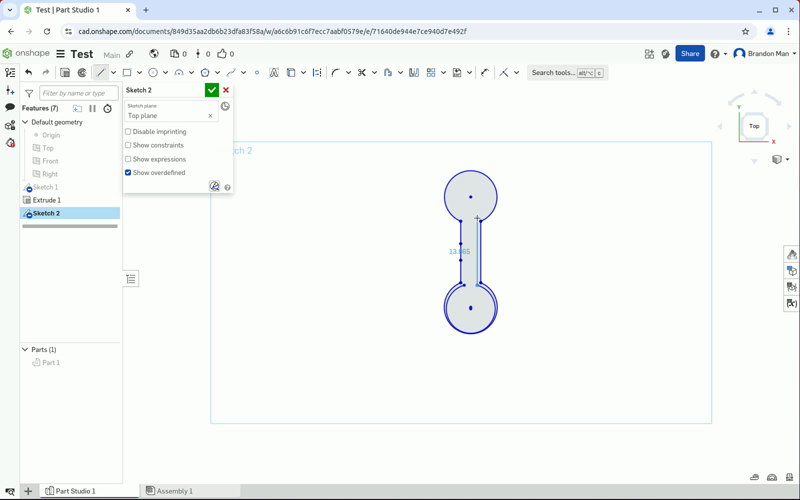
click(477, 217)
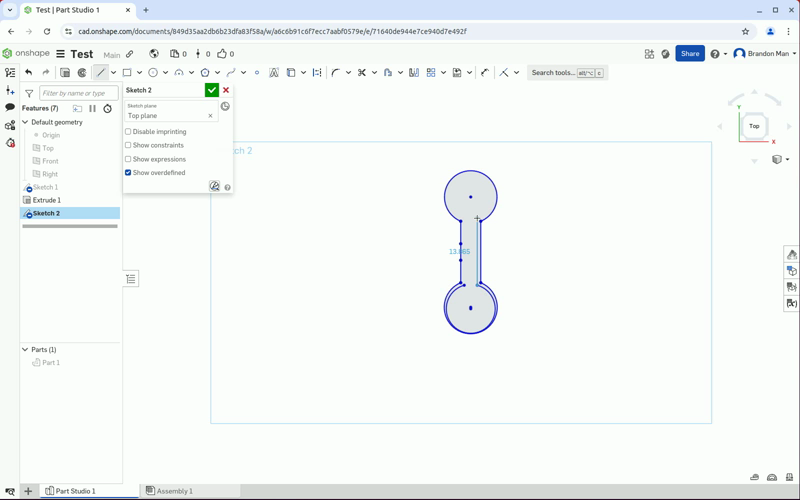
key_up(shift)
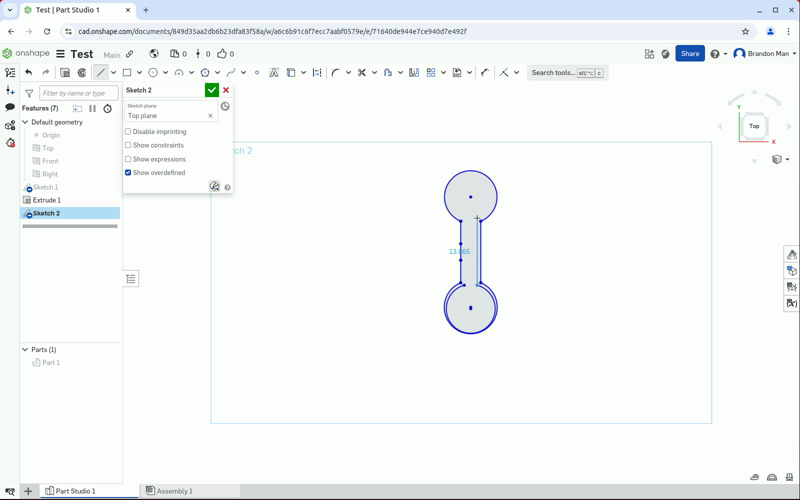
key(esc)
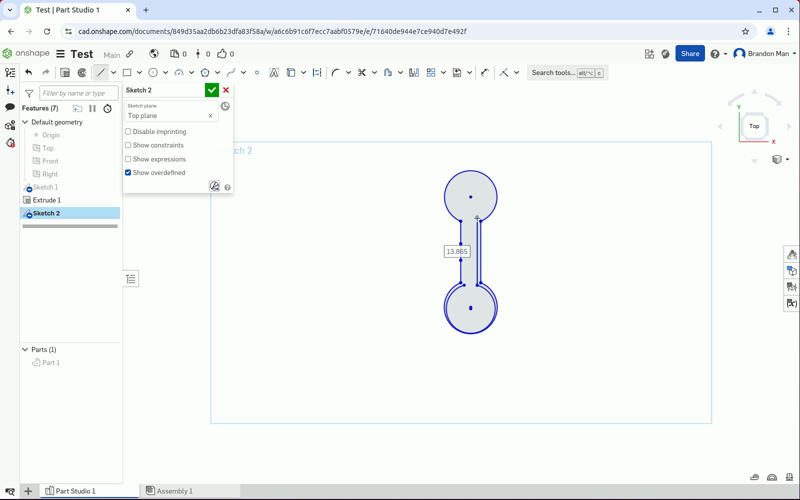
key(a)
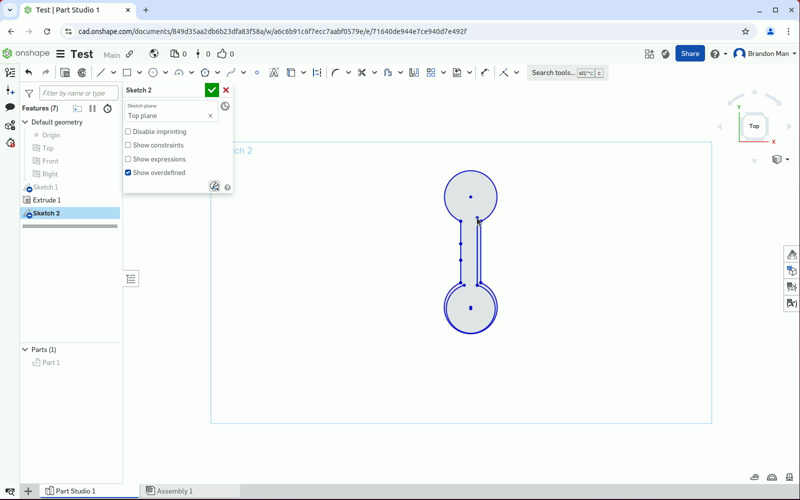
mouse_move(477, 217)
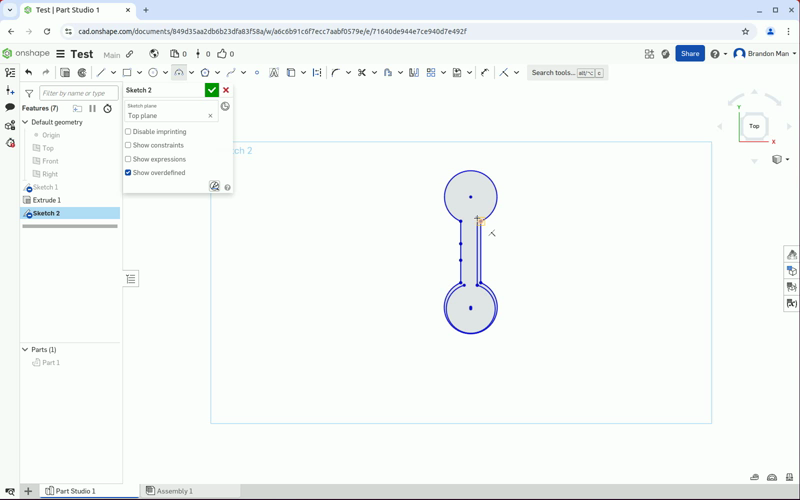
click(477, 217)
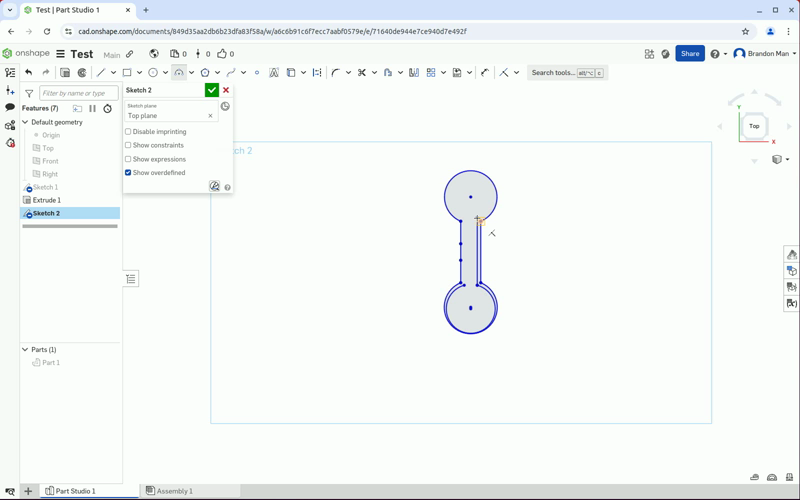
key_down(shift)
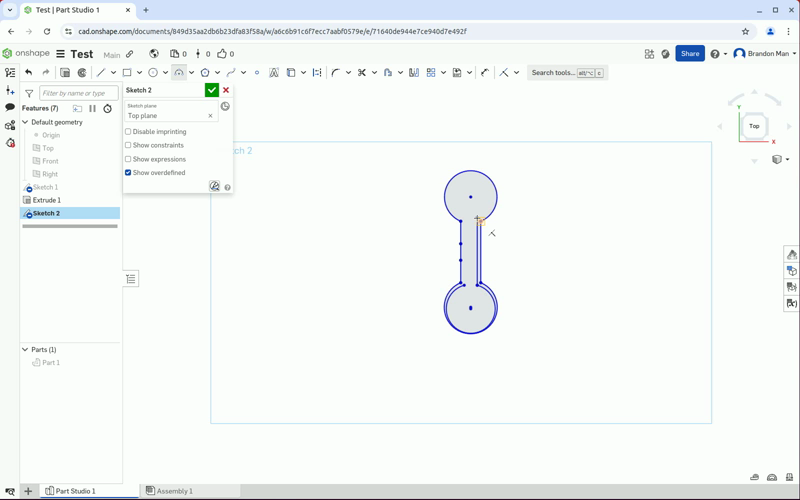
mouse_move(464, 217)
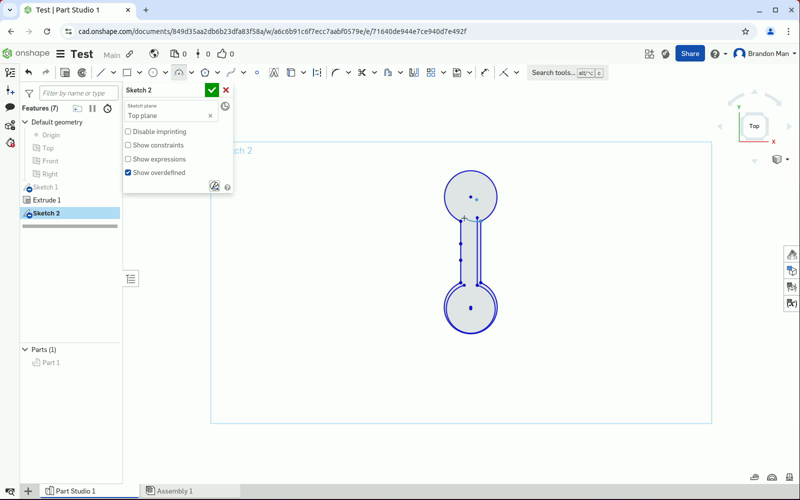
click(464, 217)
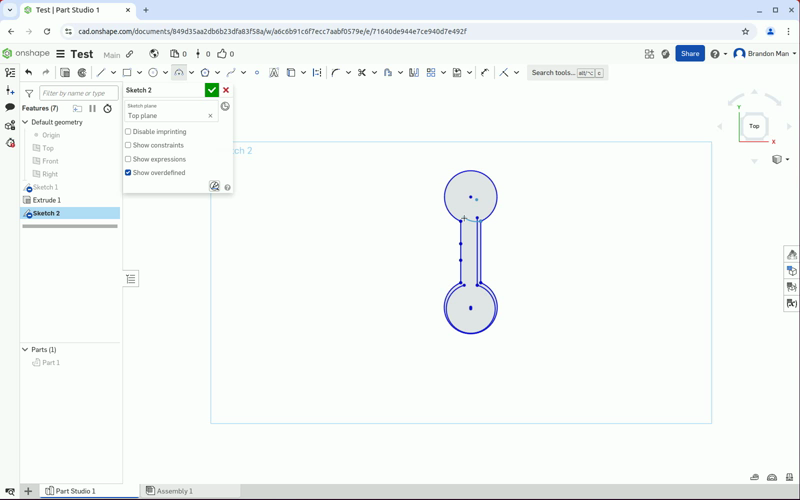
mouse_move(470, 169)
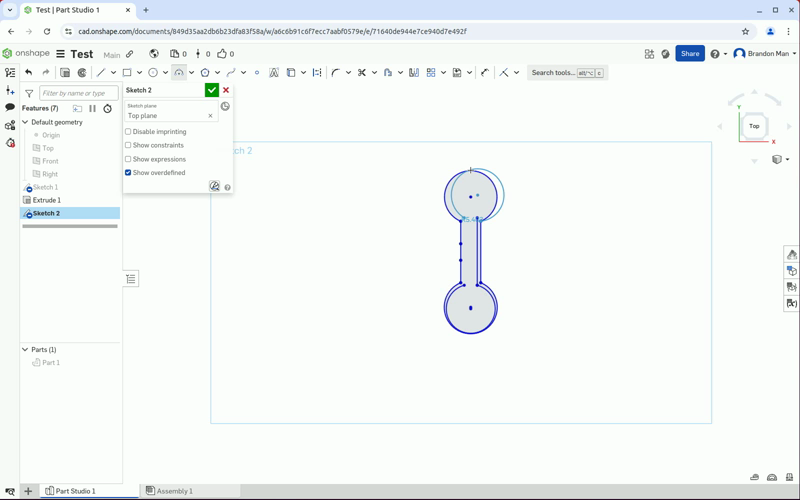
scroll(6)
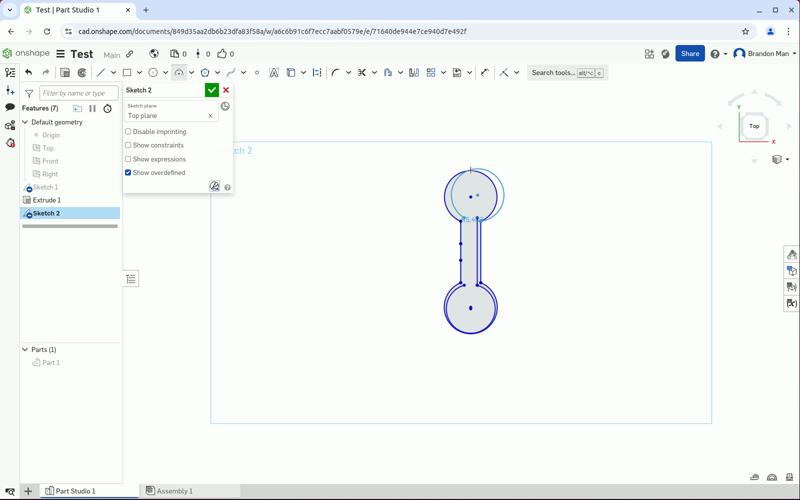
scroll(6)
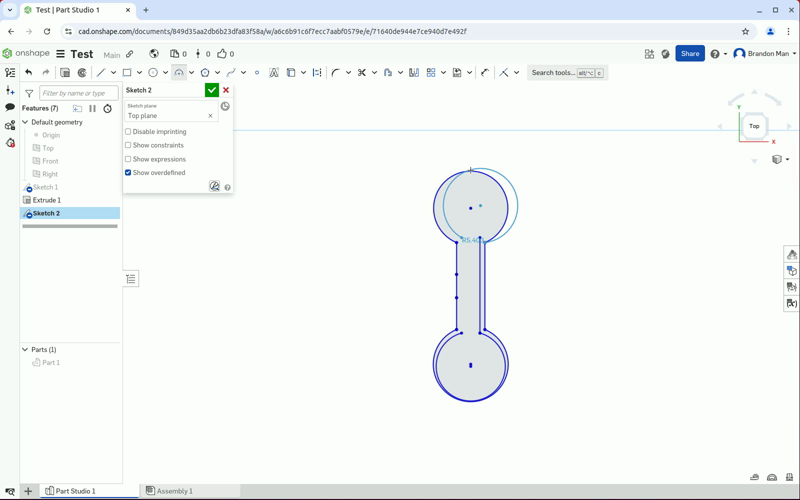
scroll(6)
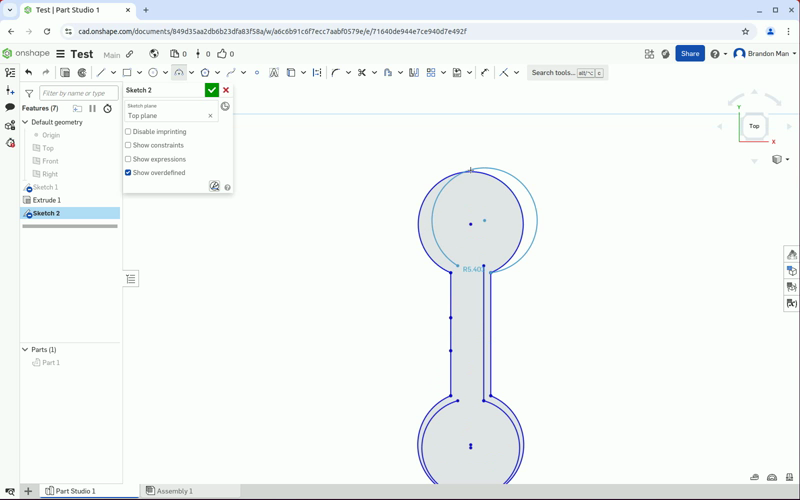
scroll(6)
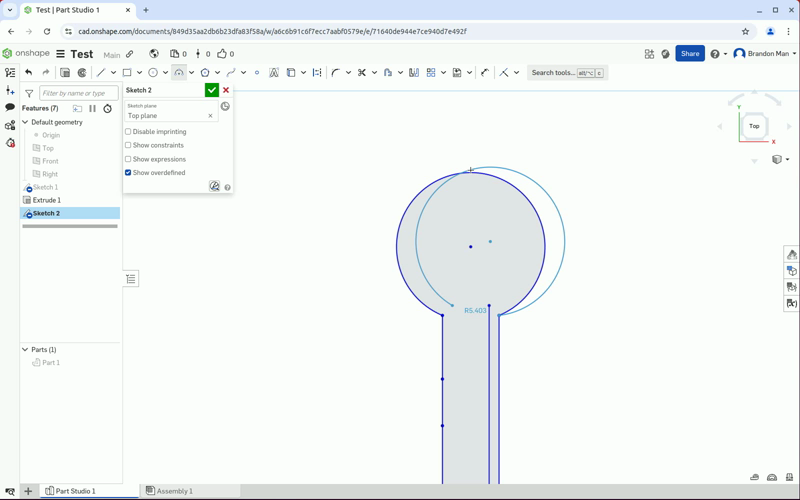
scroll(6)
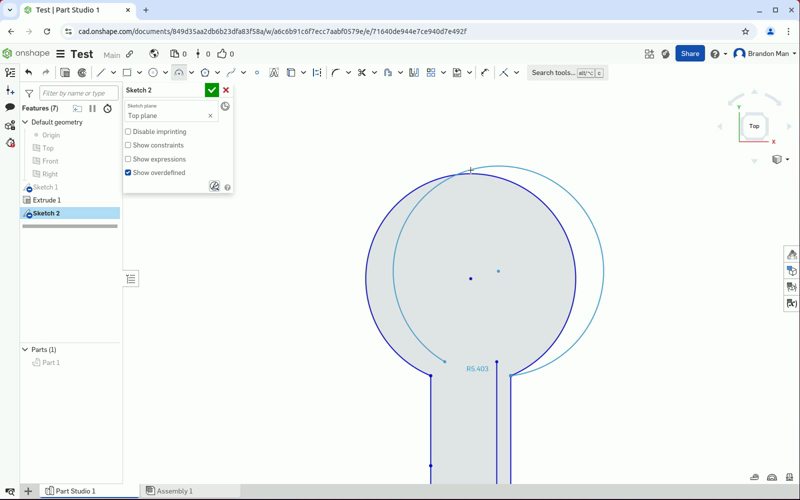
scroll(6)
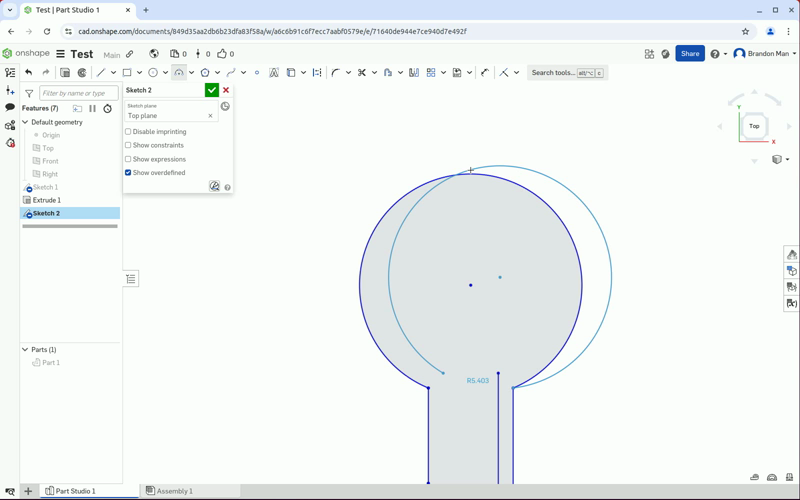
scroll(6)
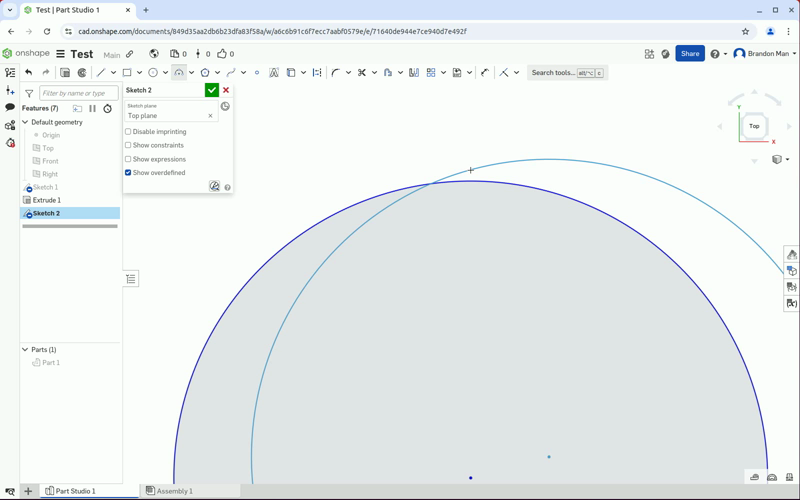
click(470, 169)
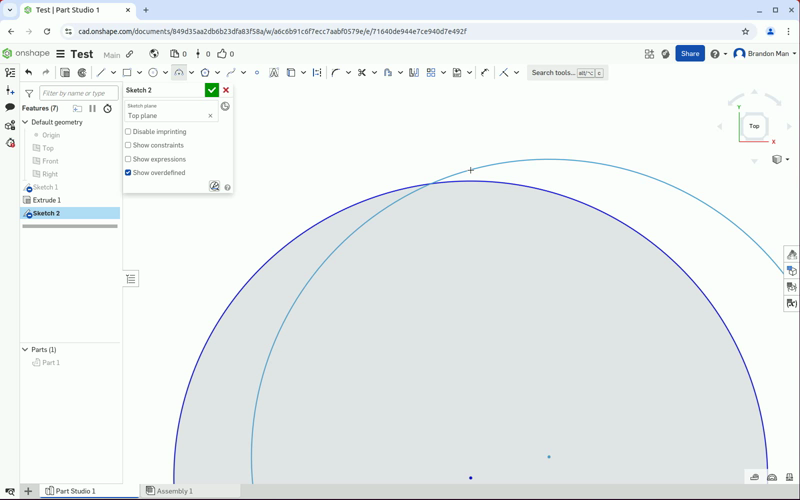
scroll(-6)
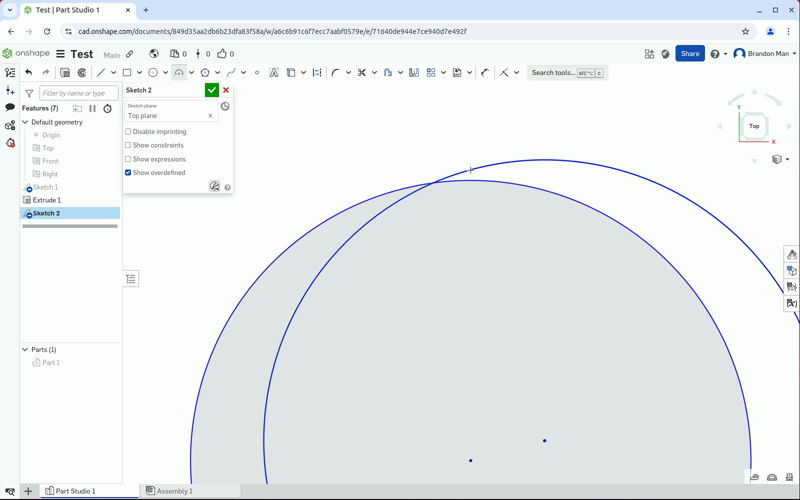
scroll(-6)
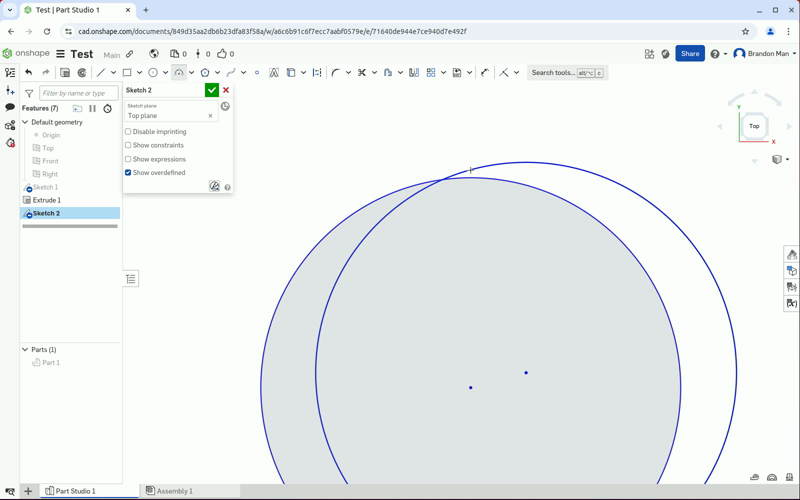
scroll(-6)
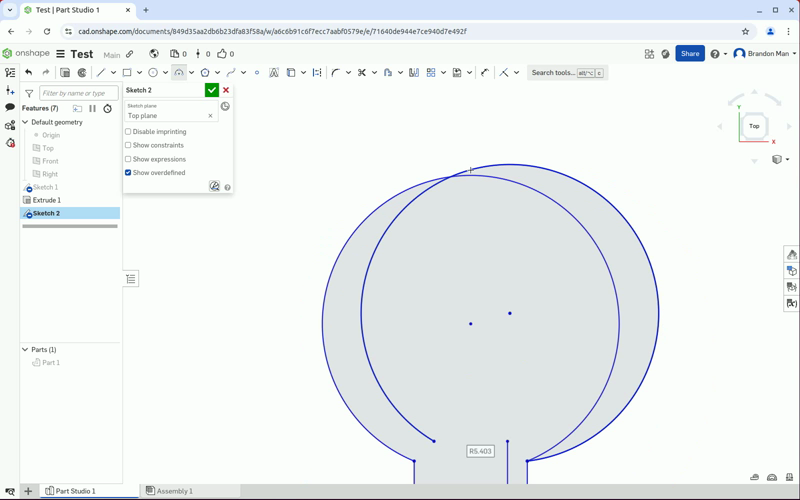
scroll(-6)
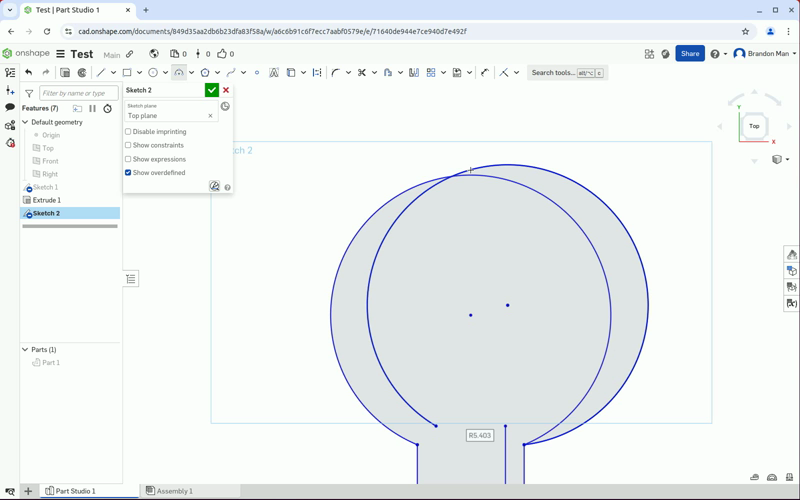
scroll(-6)
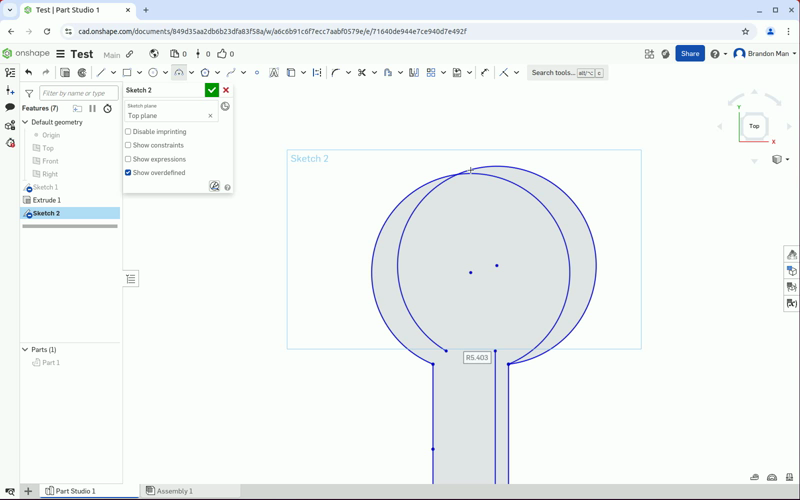
scroll(-6)
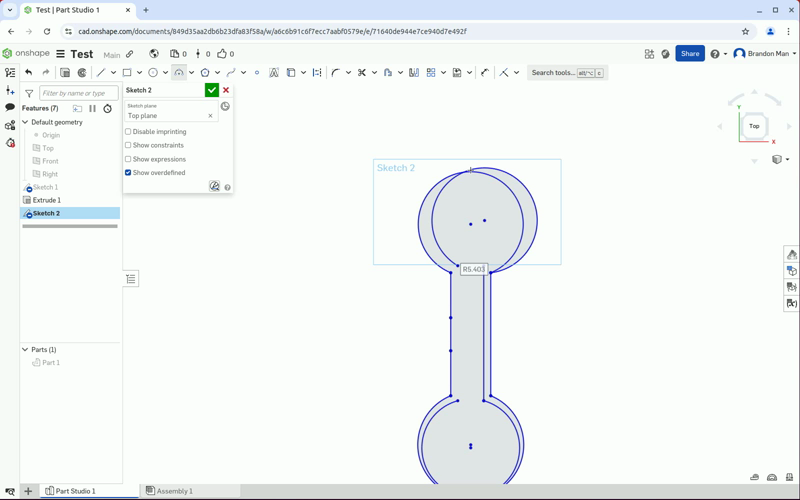
scroll(-6)
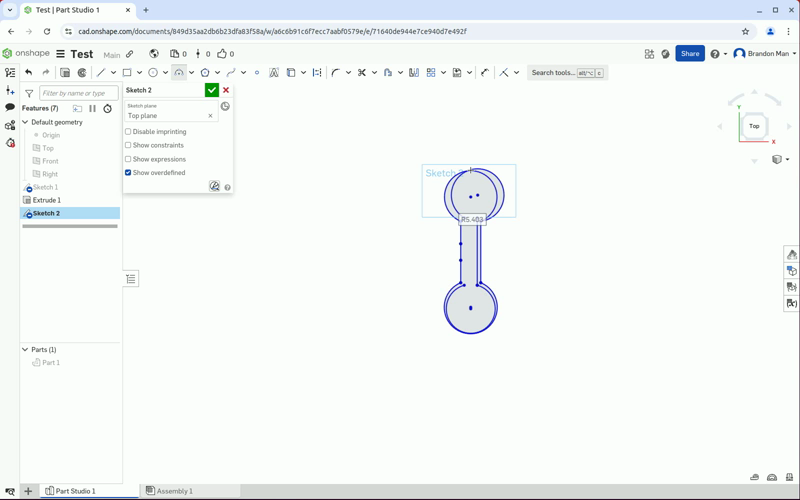
key_up(shift)
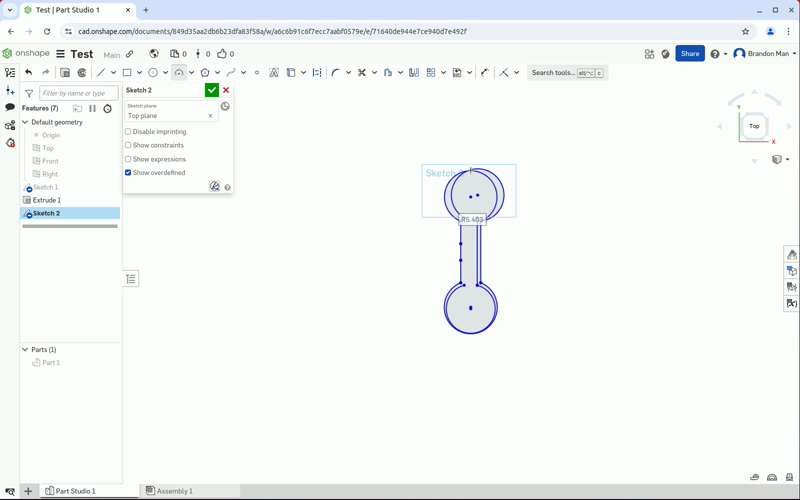
key(esc)
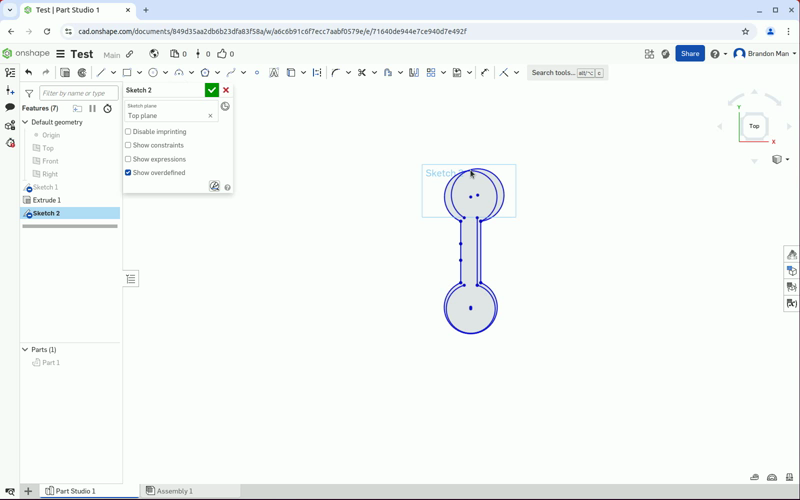
key(l)
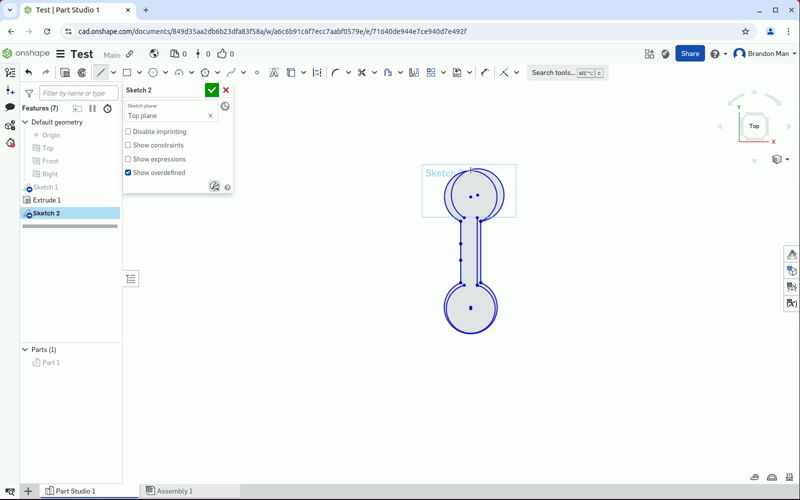
mouse_move(464, 217)
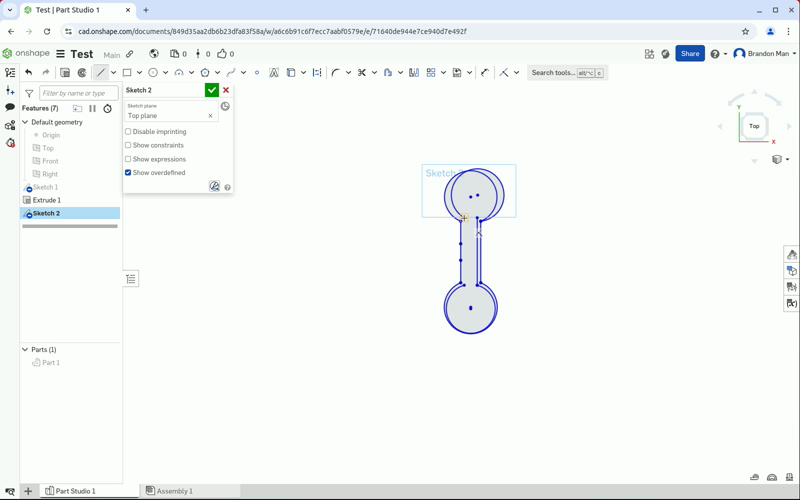
click(464, 217)
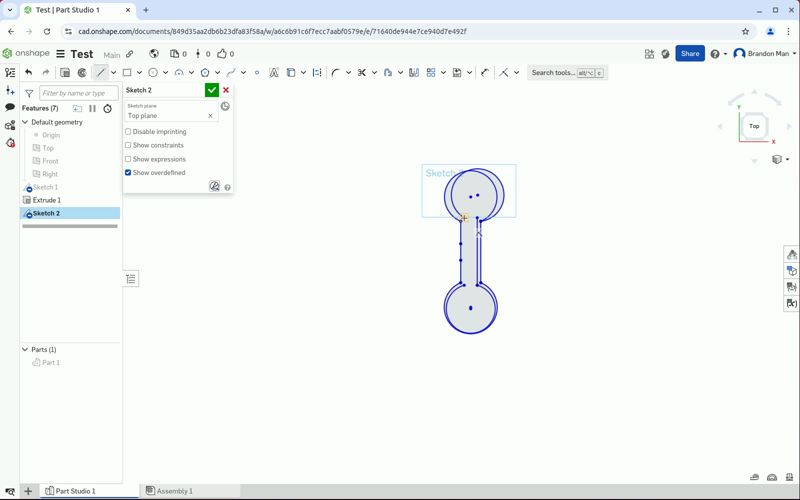
key_down(shift)
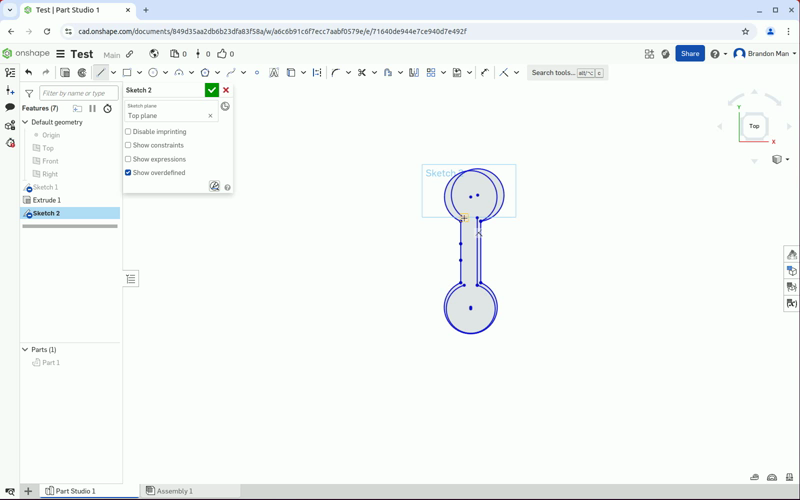
mouse_move(464, 285)
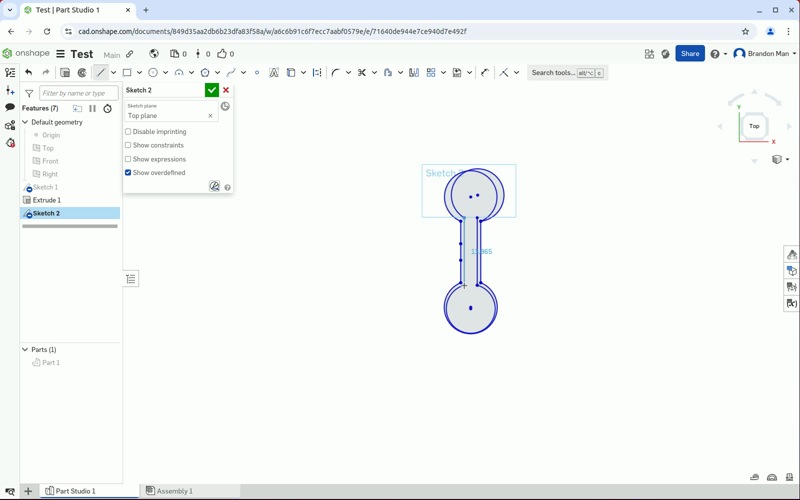
scroll(6)
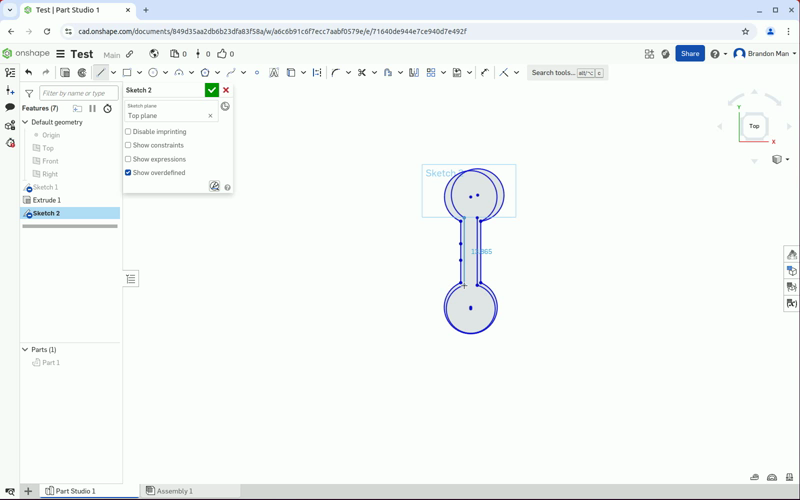
scroll(6)
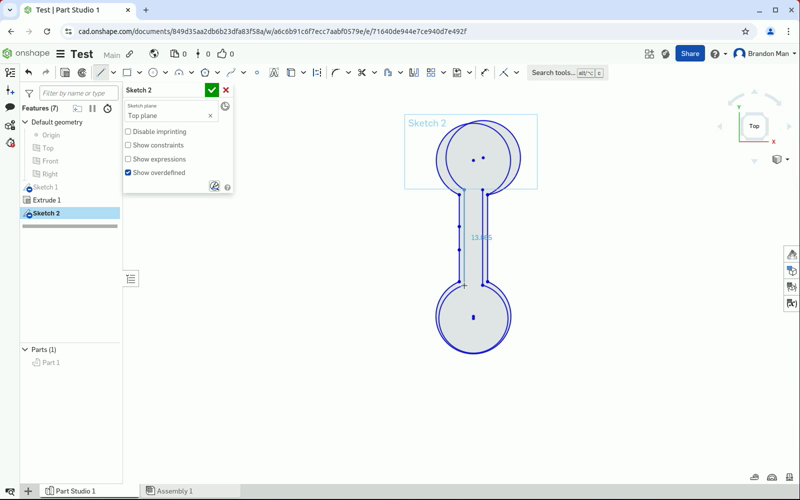
scroll(6)
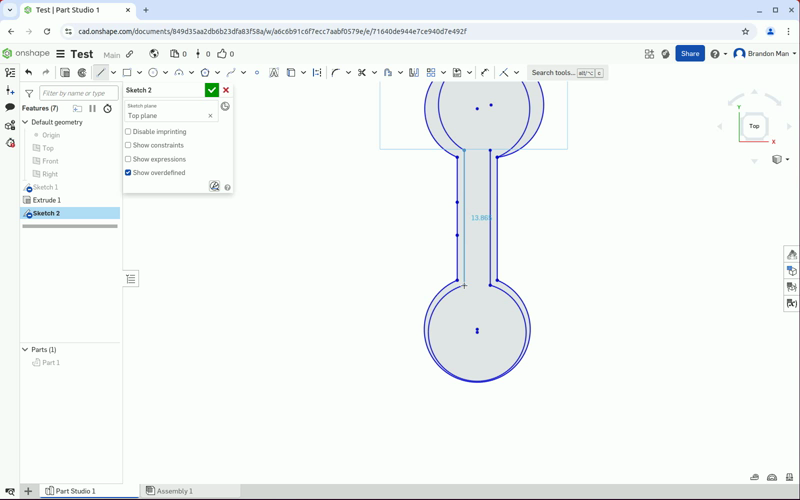
scroll(6)
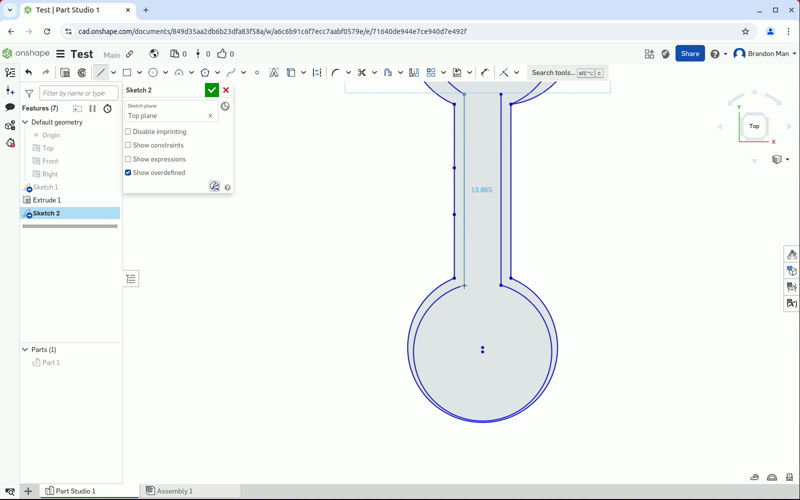
scroll(6)
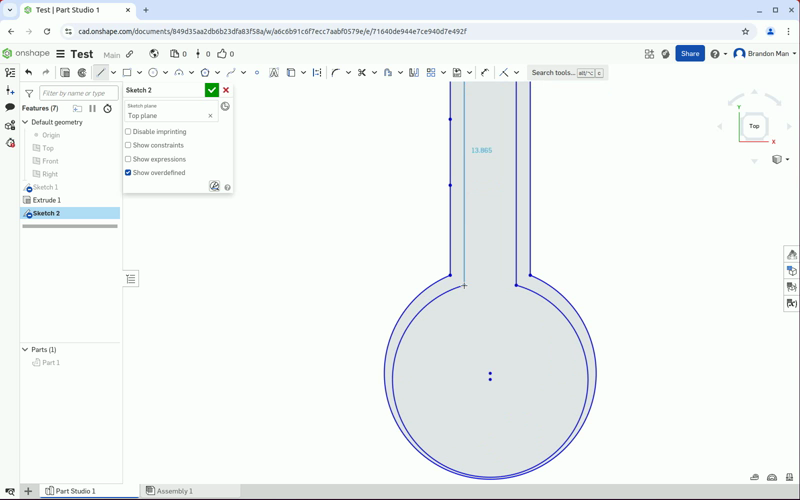
scroll(6)
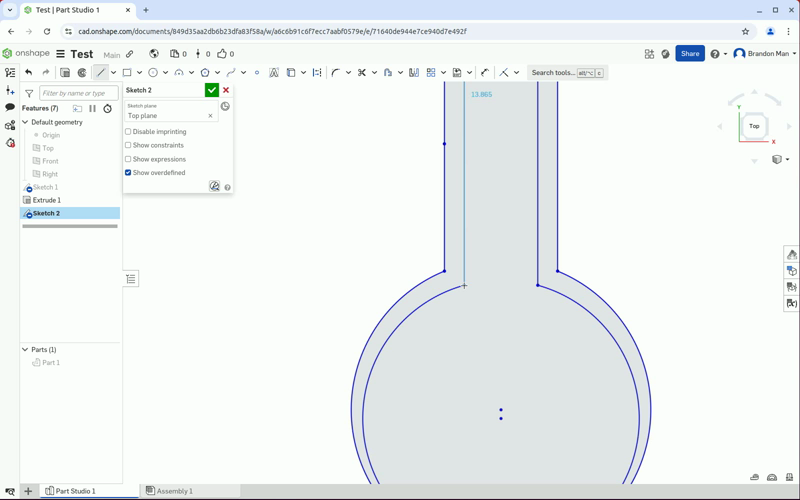
scroll(6)
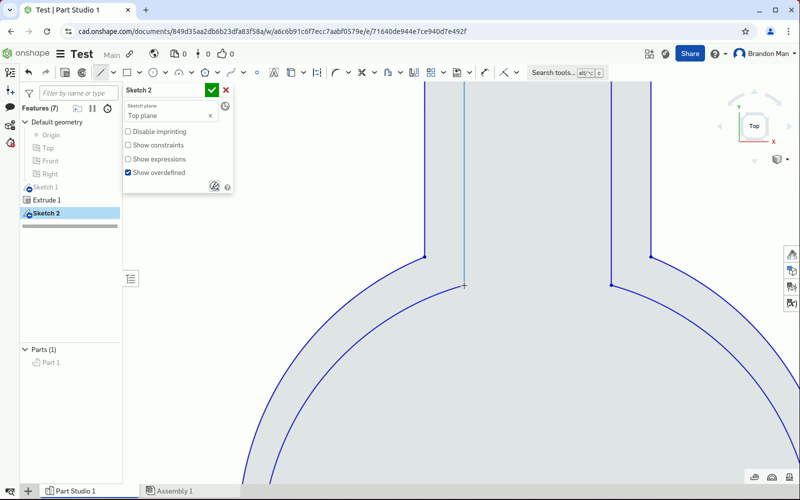
key_up(shift)
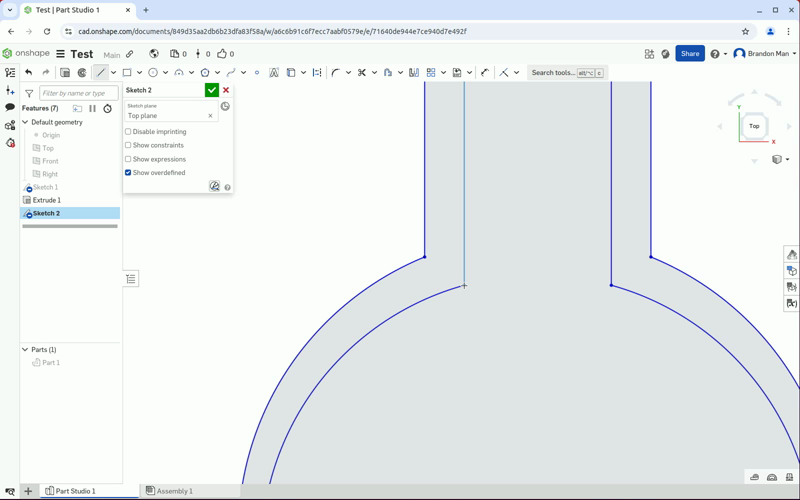
click(464, 285)
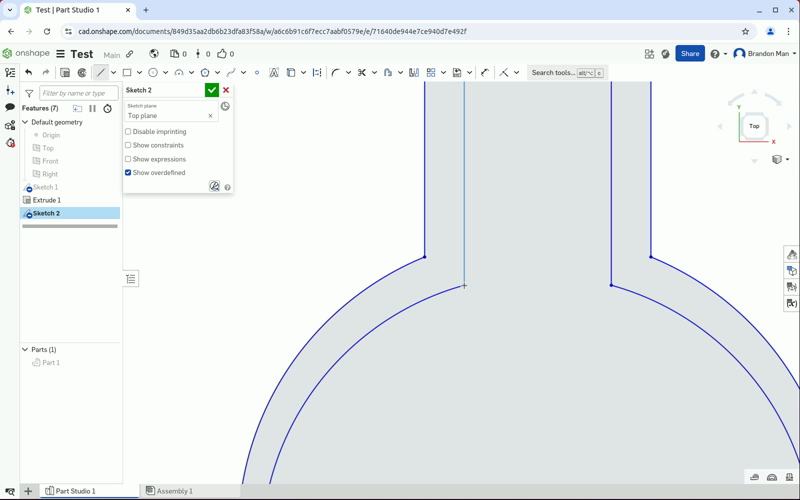
scroll(-6)
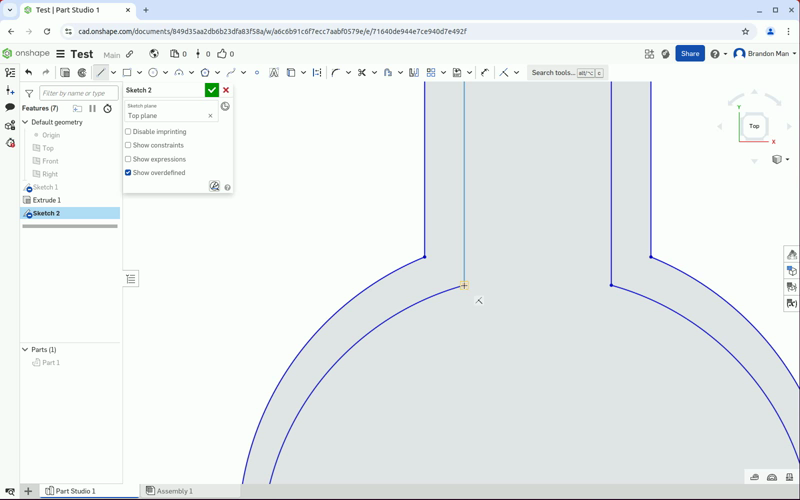
scroll(-6)
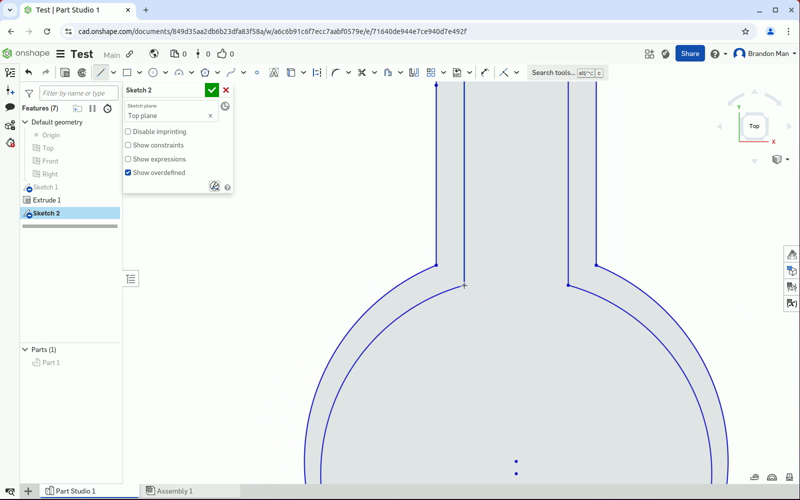
scroll(-6)
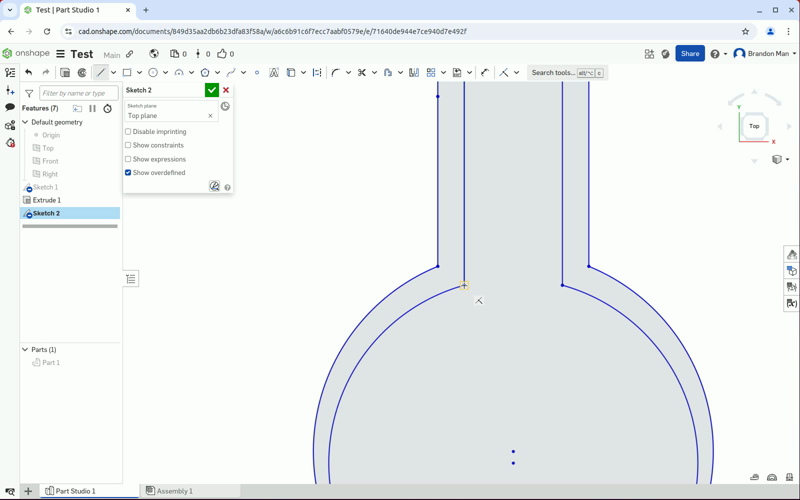
scroll(-6)
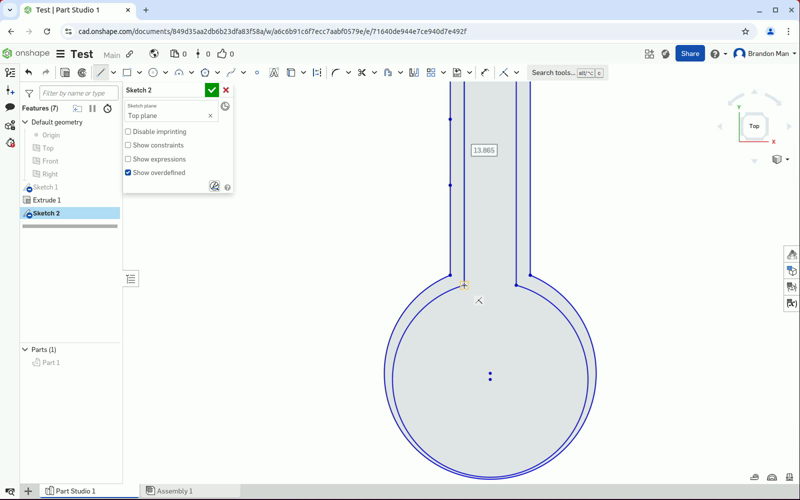
scroll(-6)
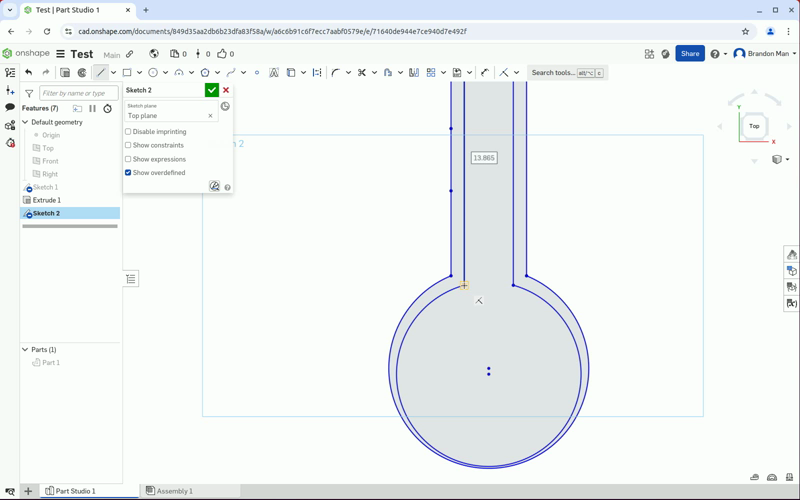
scroll(-6)
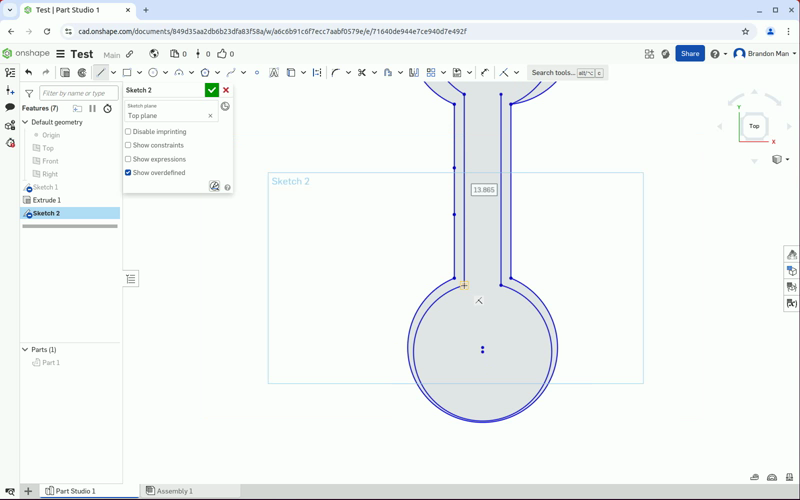
scroll(-6)
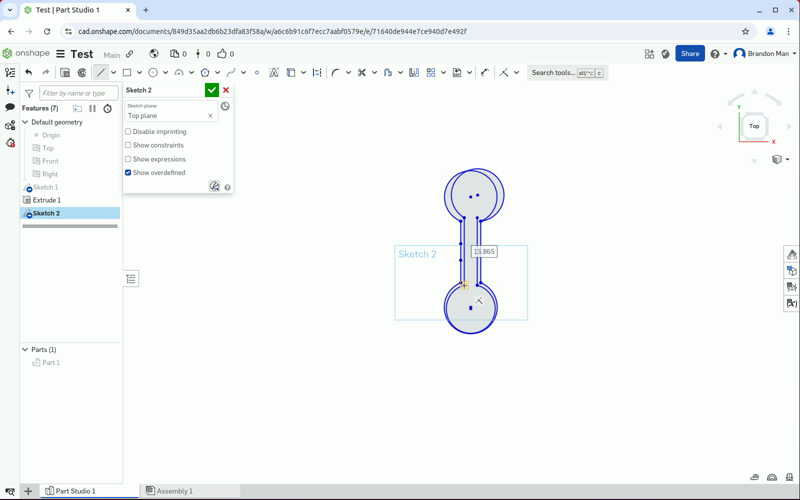
key(esc)
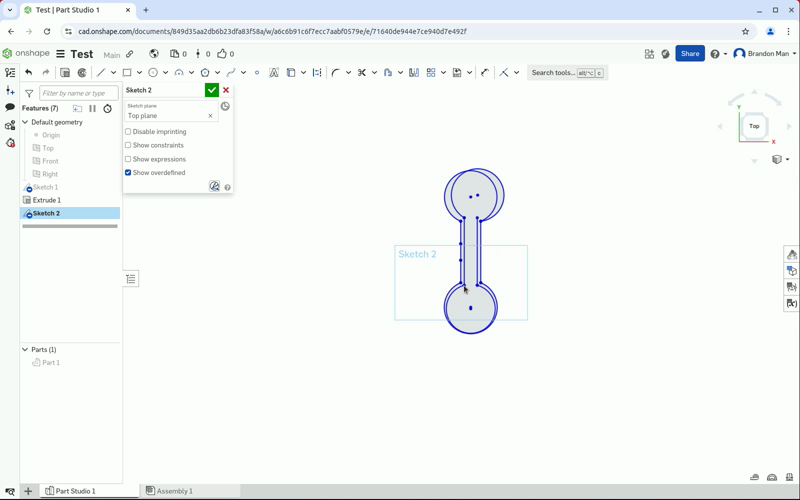
mouse_move(462, 236)
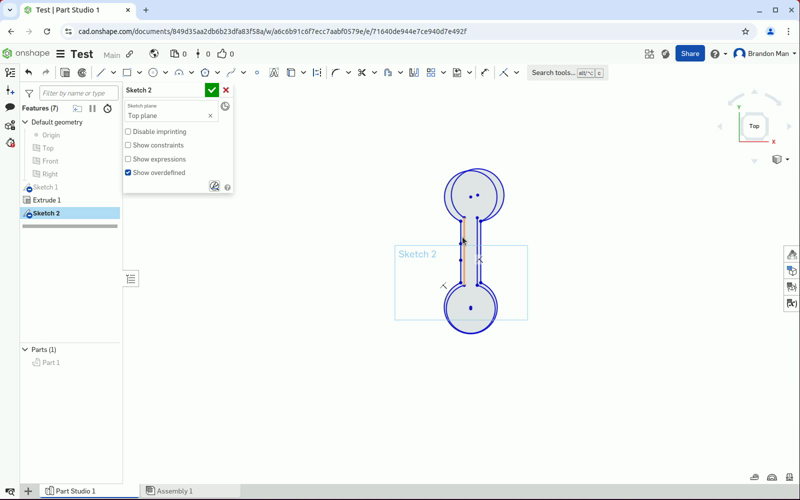
scroll(6)
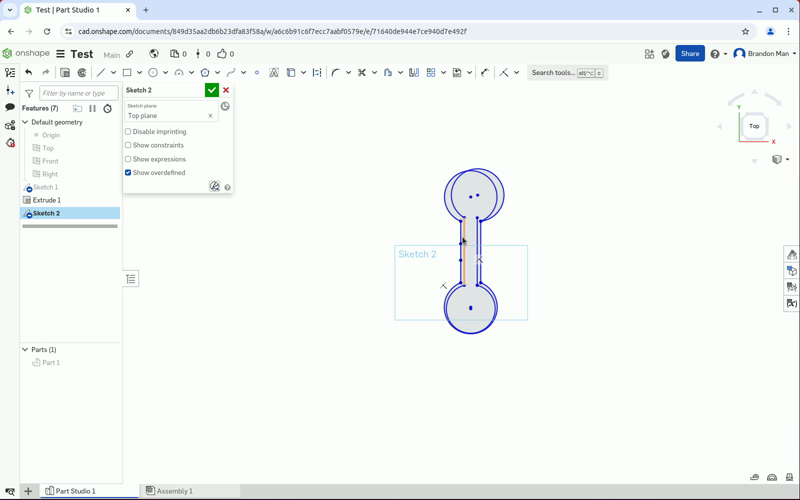
scroll(6)
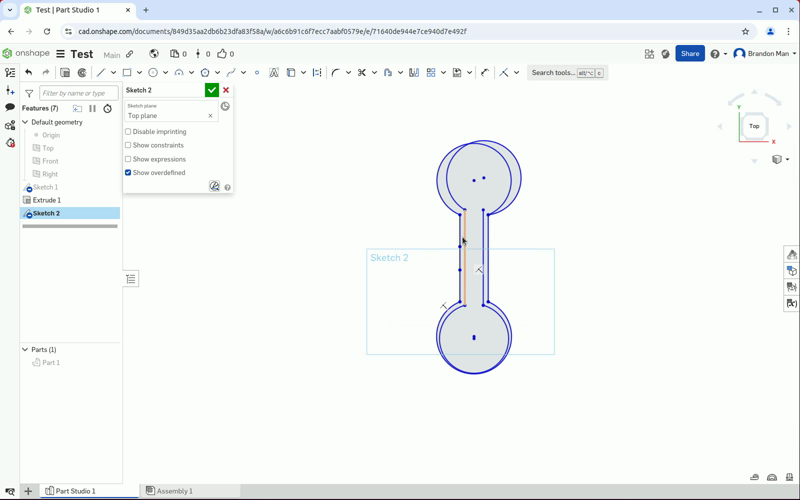
scroll(6)
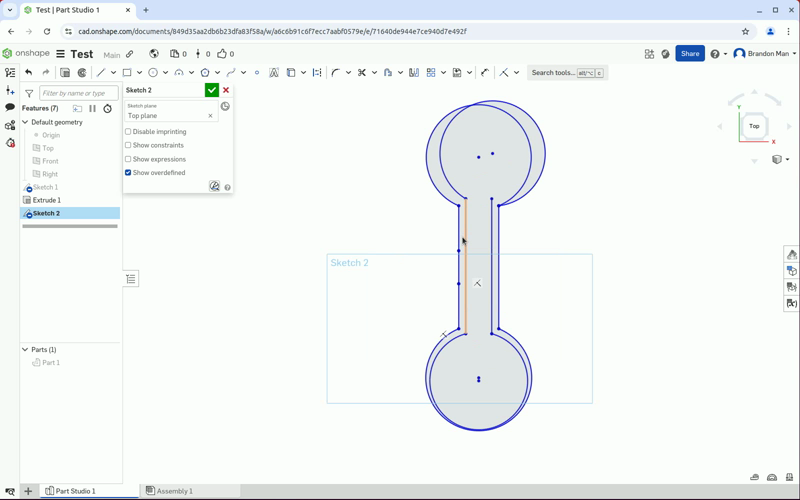
scroll(6)
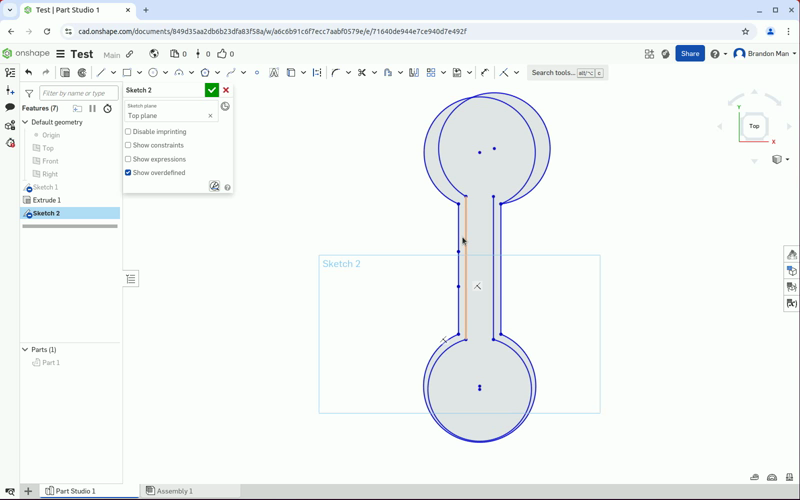
scroll(6)
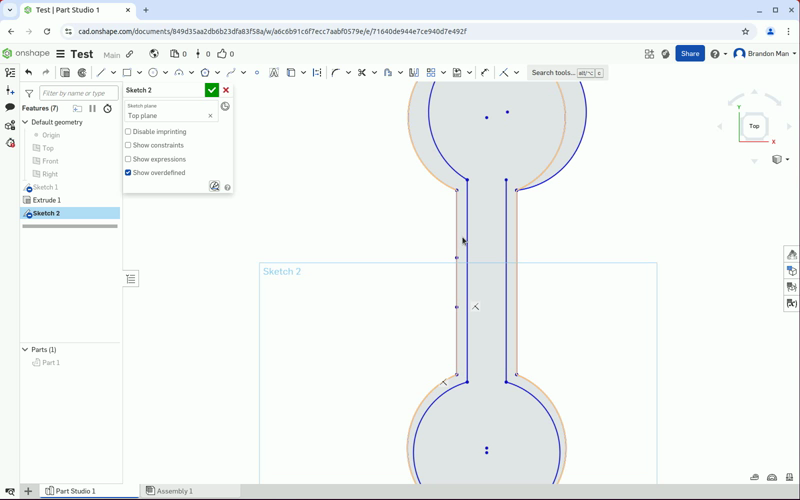
scroll(6)
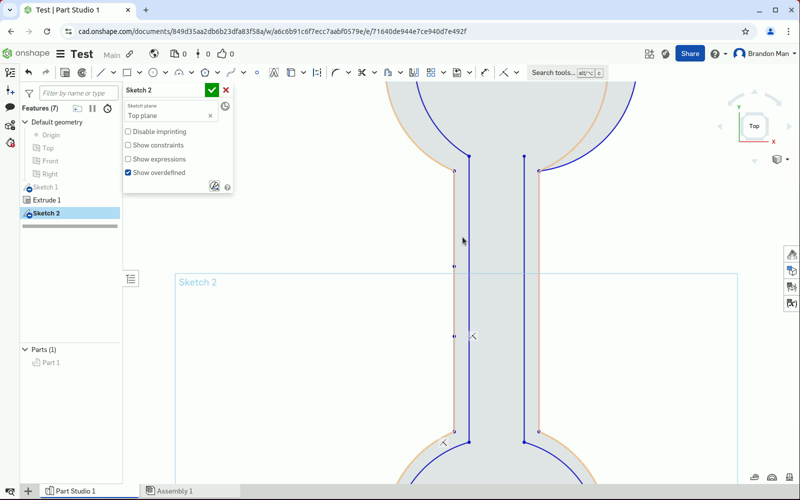
scroll(6)
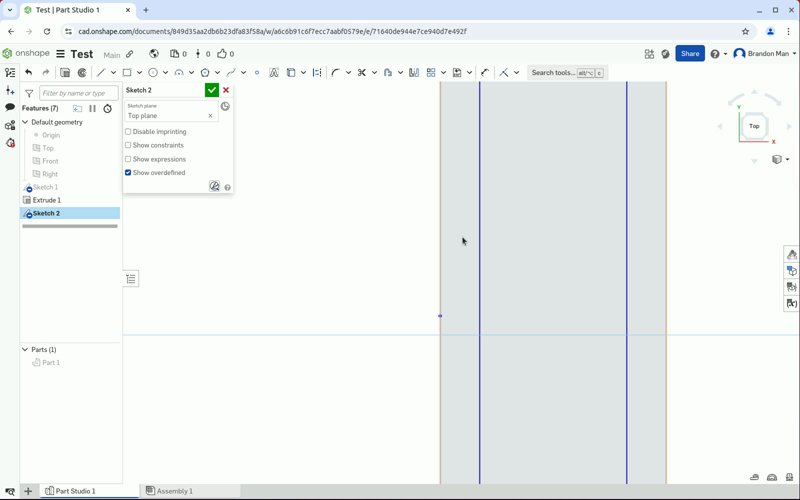
click(462, 236)
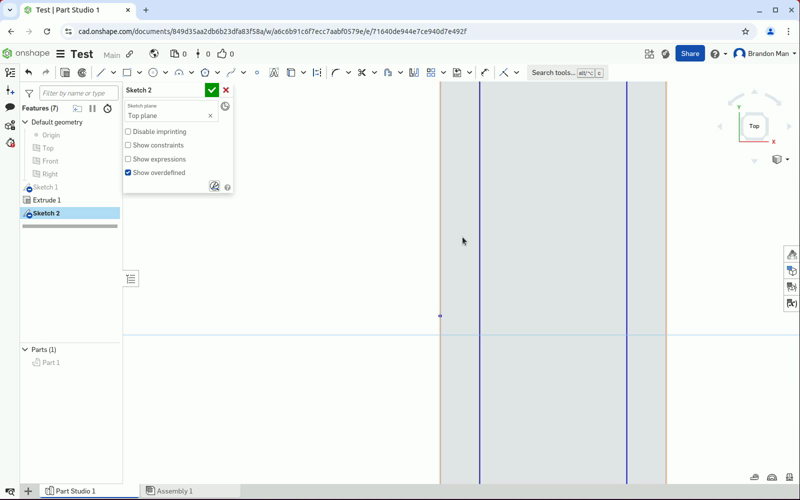
scroll(-6)
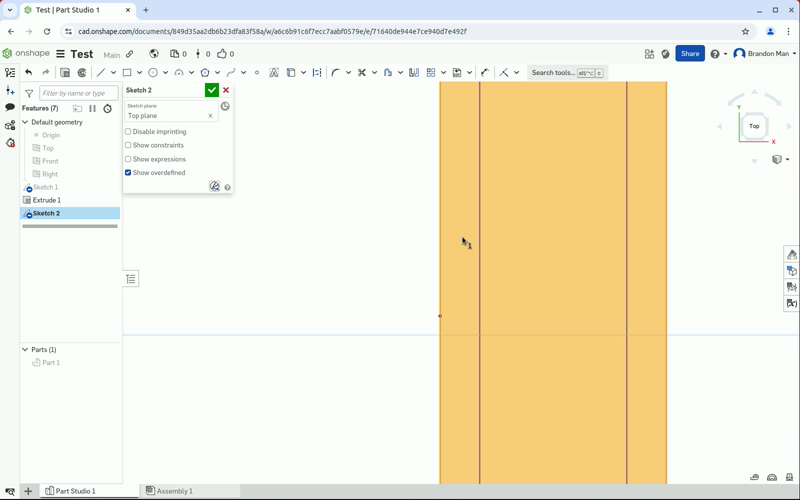
scroll(-6)
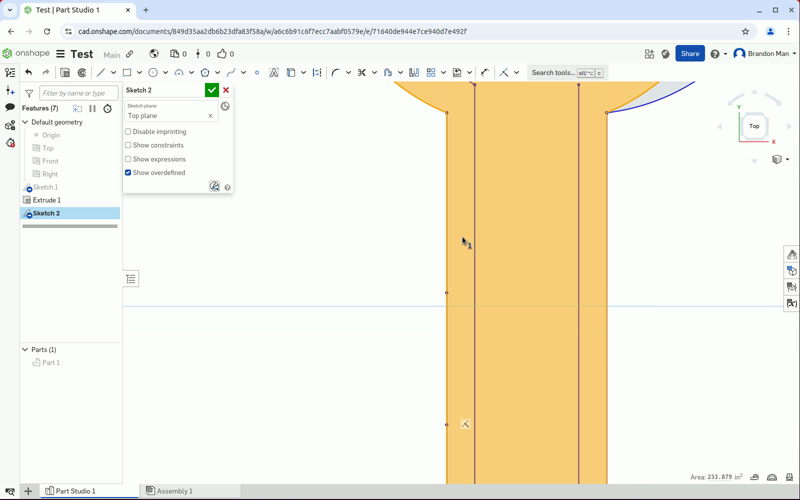
scroll(-6)
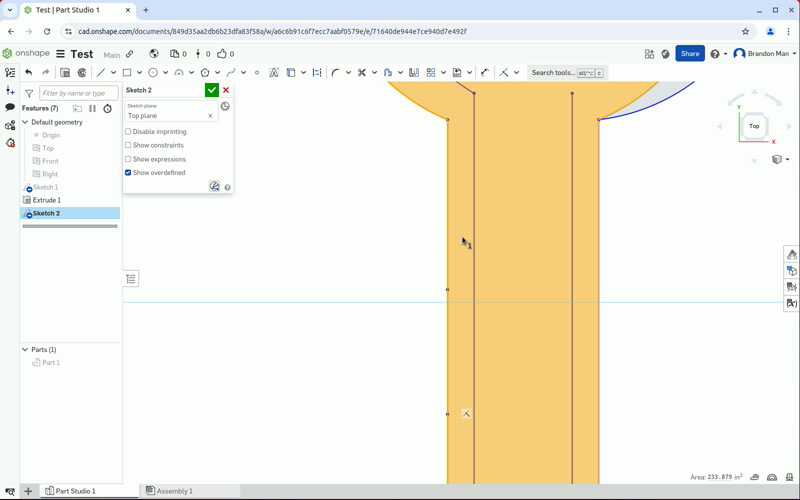
scroll(-6)
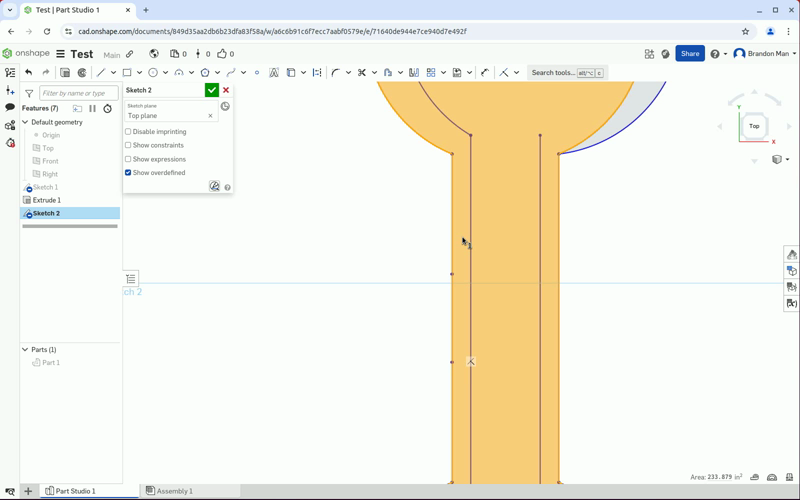
scroll(-6)
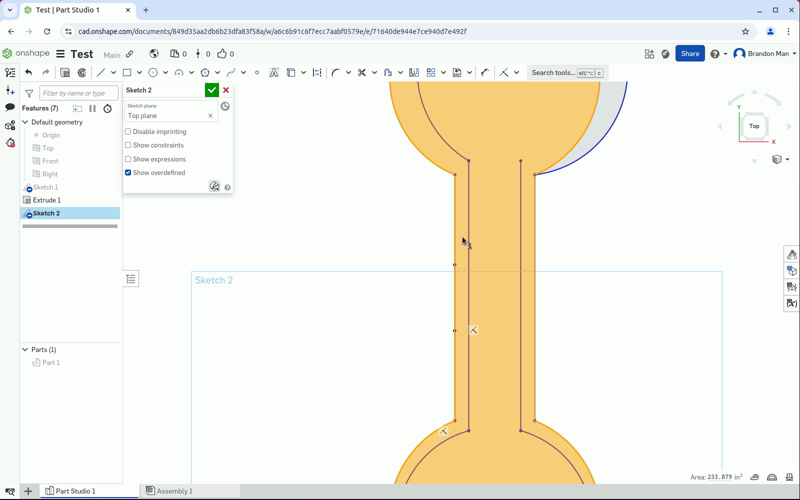
scroll(-6)
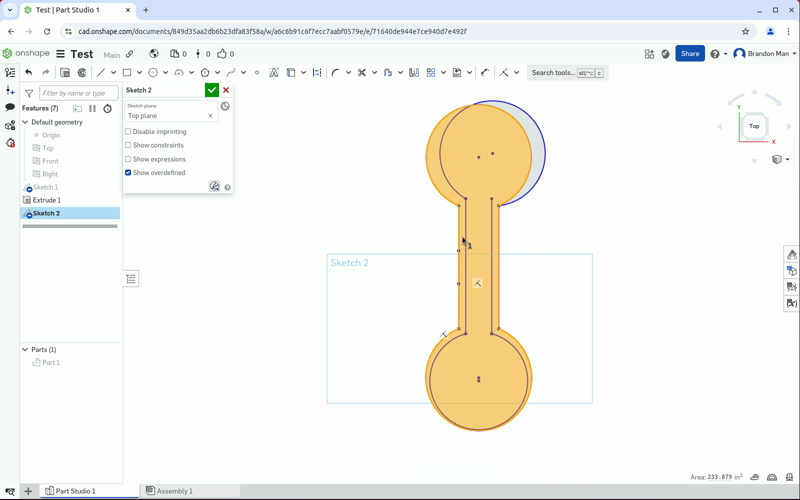
scroll(-6)
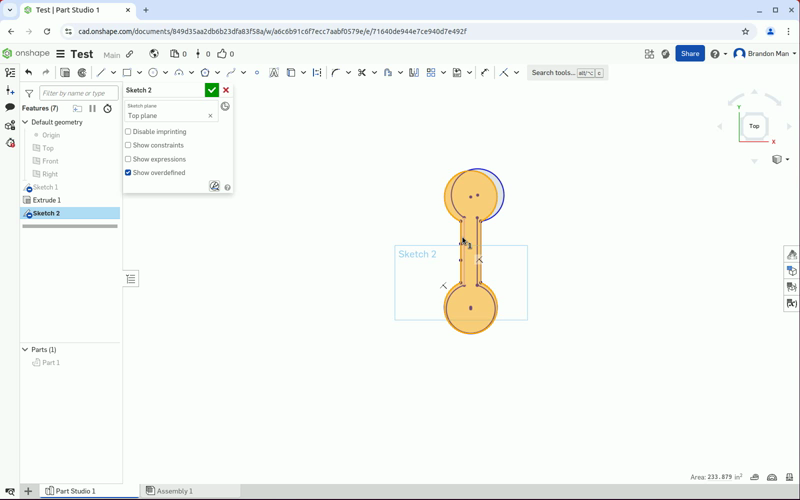
mouse_move(73, 352)
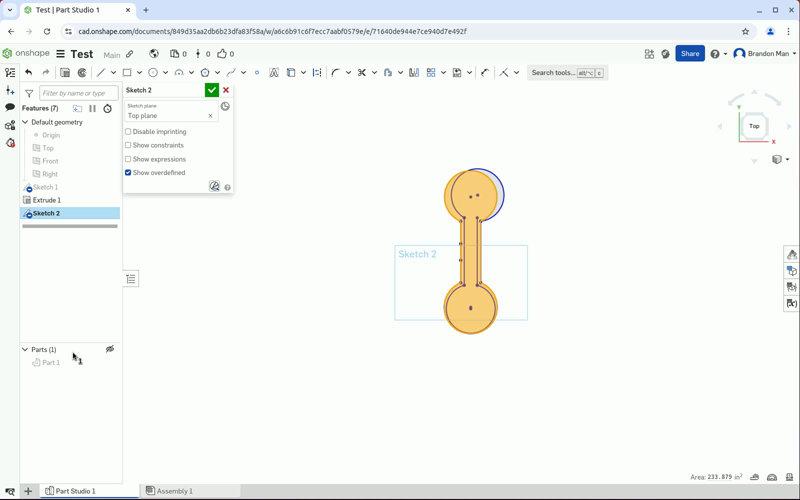
key(shift+y)
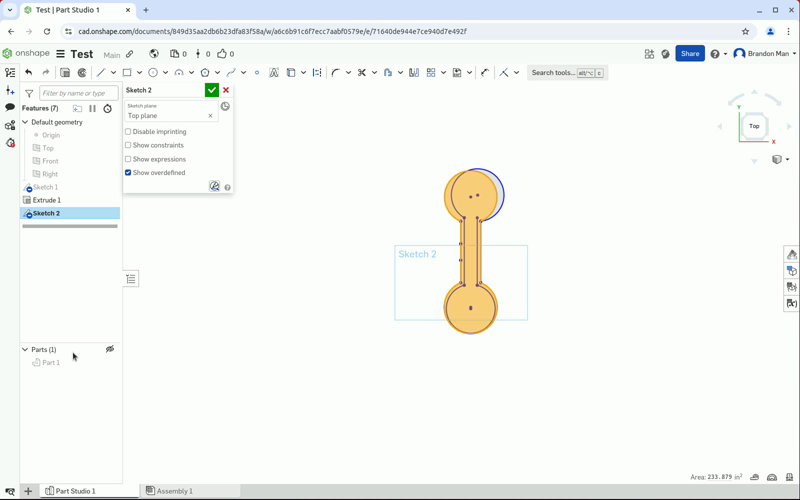
key(shift+e)
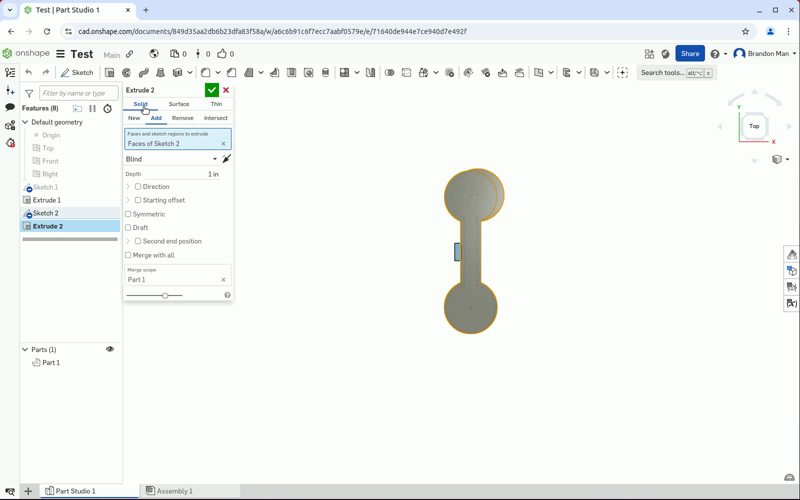
mouse_move(143, 106)
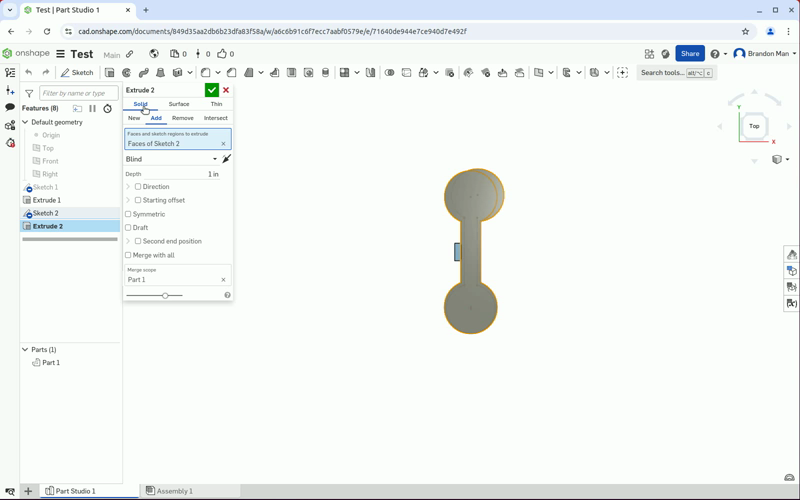
click(143, 106)
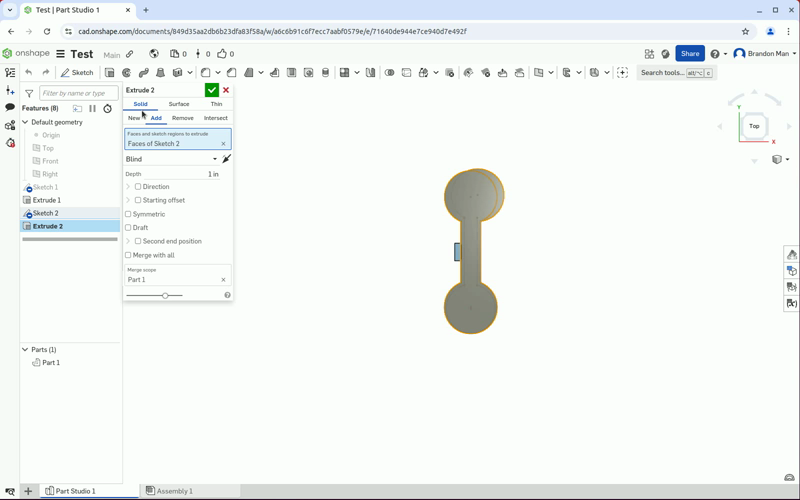
mouse_move(137, 120)
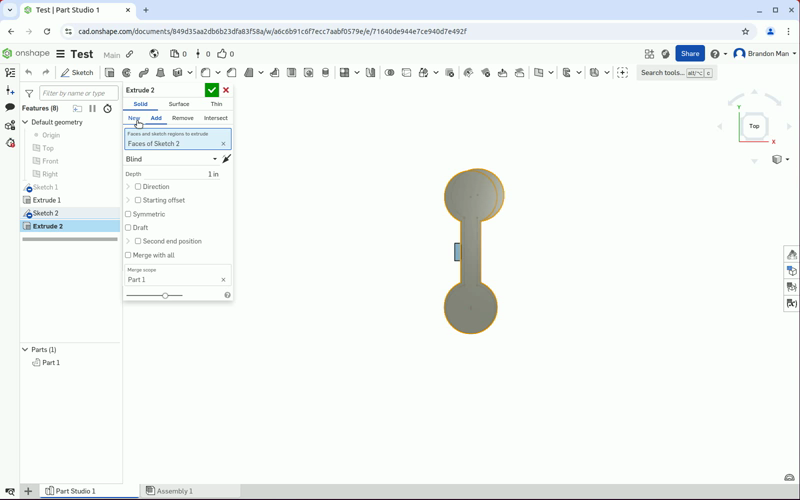
click(137, 120)
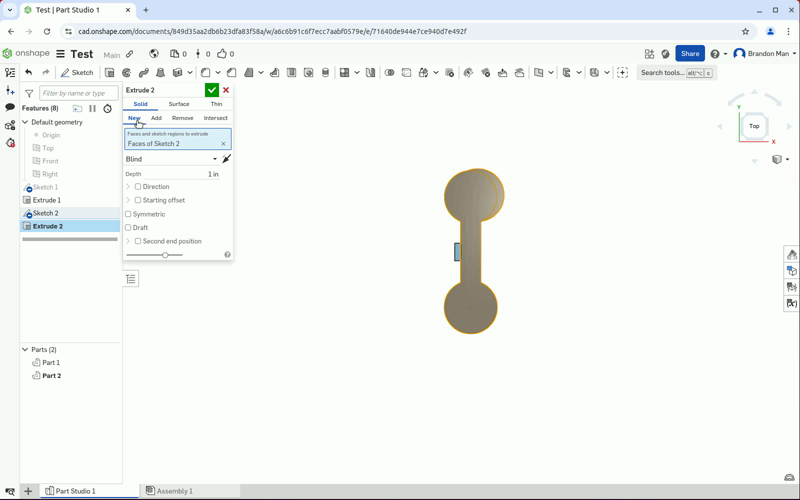
key(tab, 4)
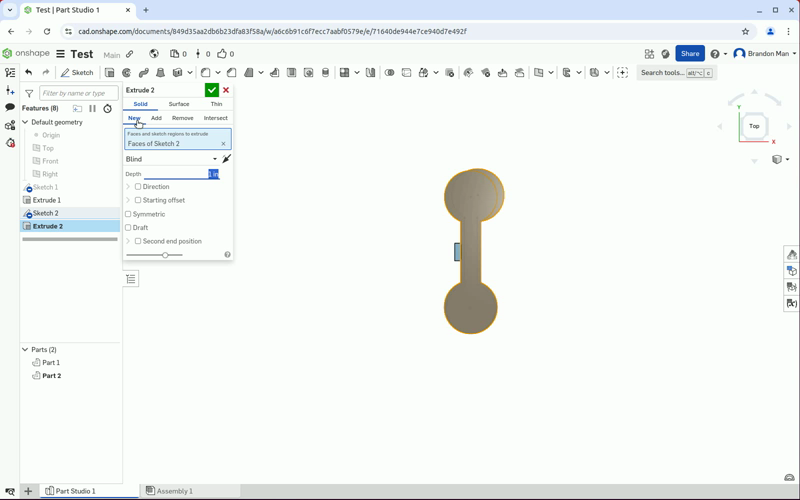
text(9.869)
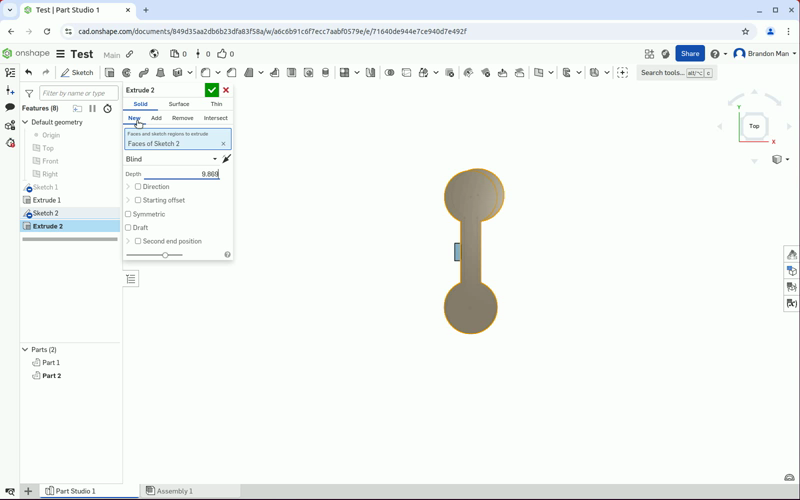
key(enter)
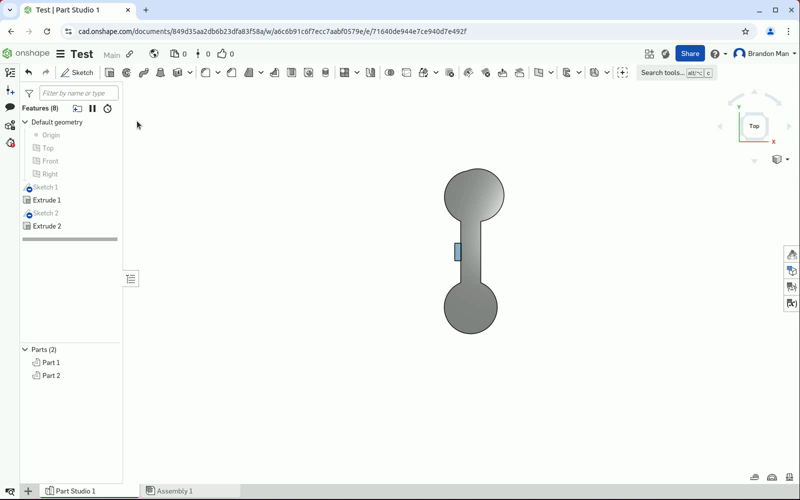
key(shift+h)
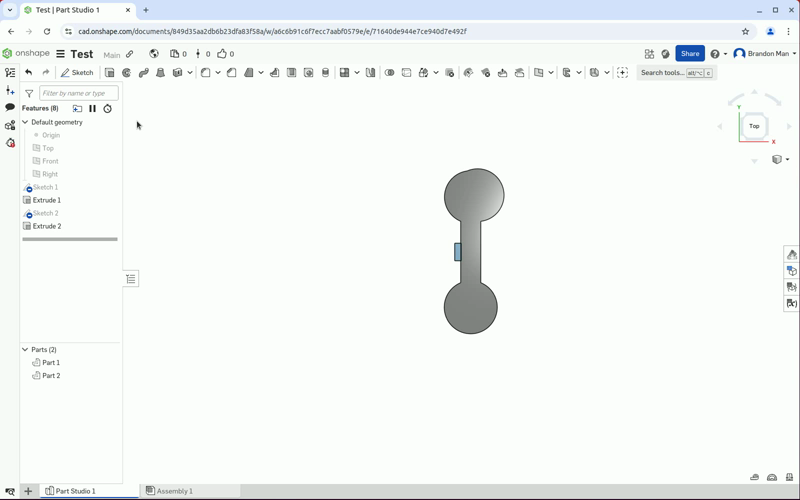
key(shift+h)
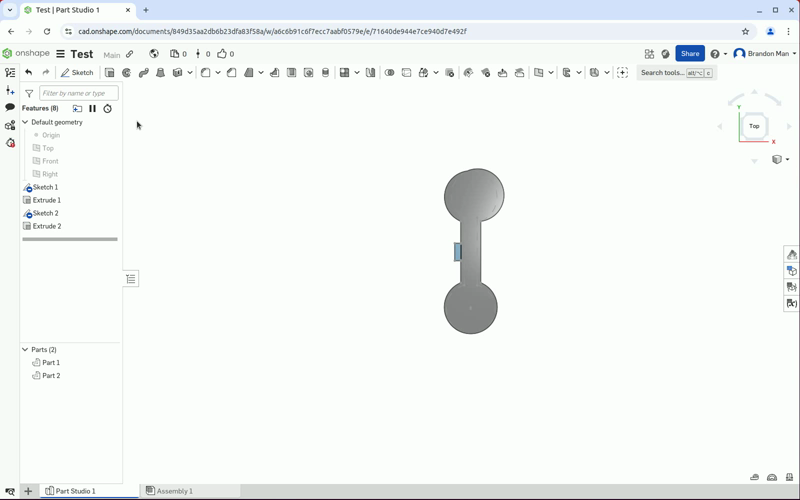
key(shift+7)
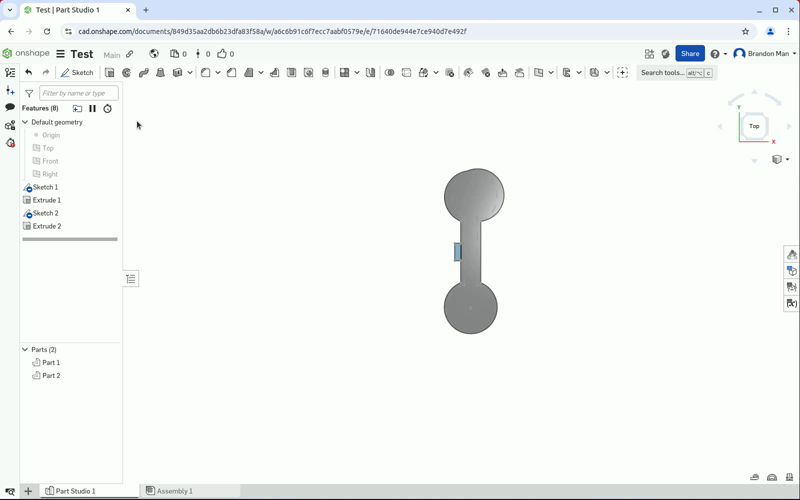
key(up, 3)
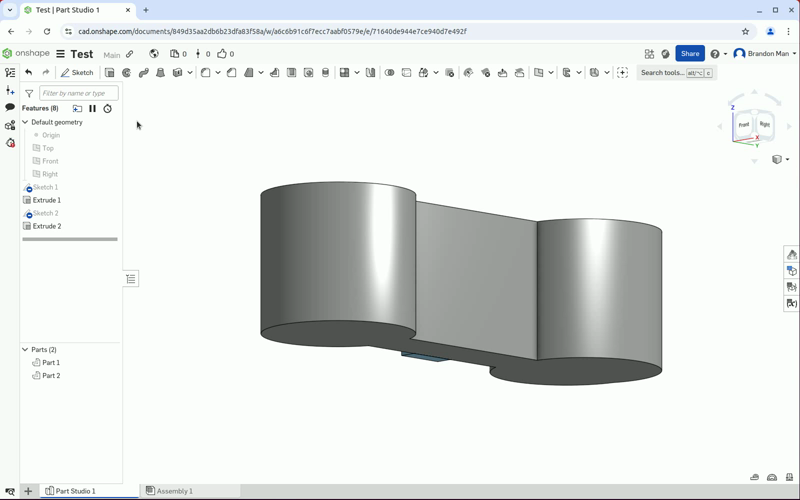
key(left, 3)
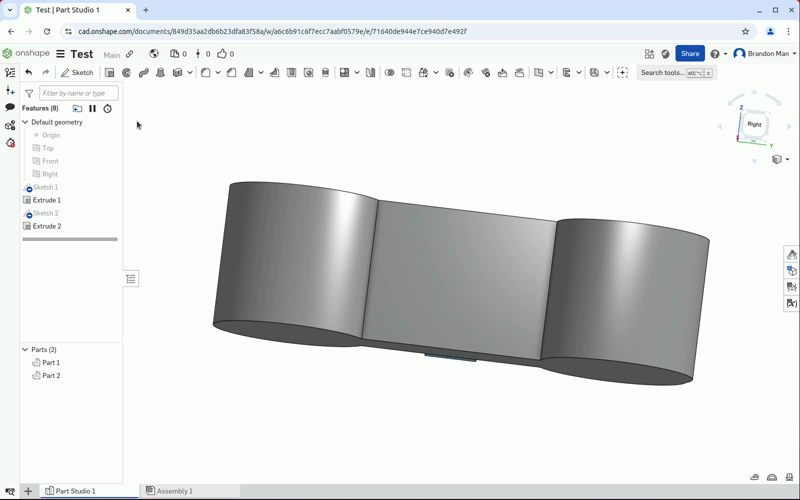
key(right, 3)
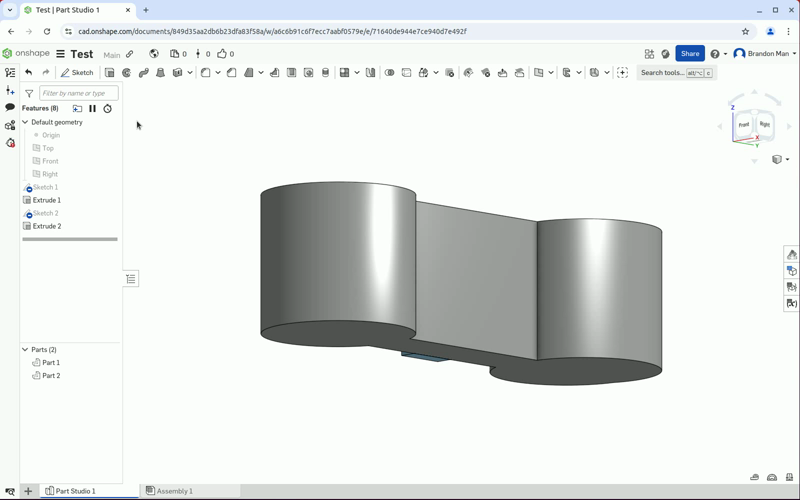
key(down, 3)
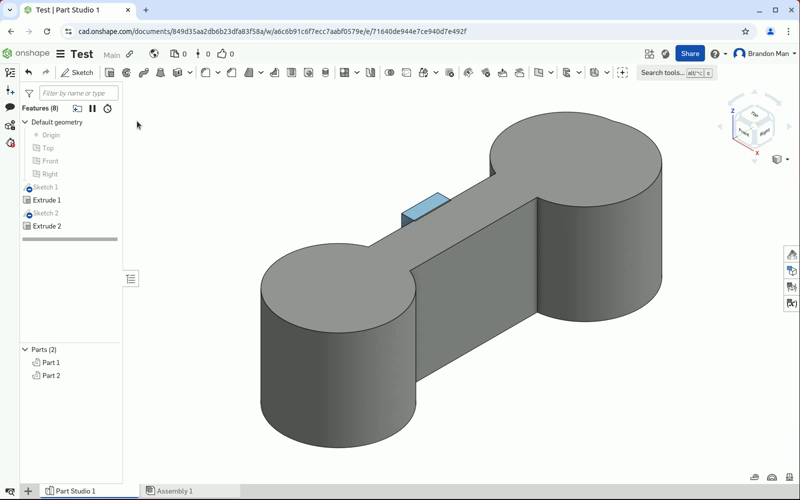
mouse_move(73, 189)
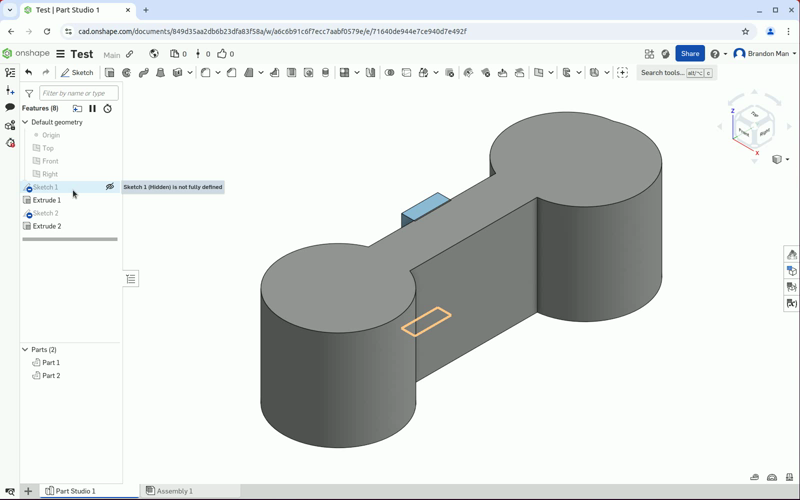
click(73, 189)